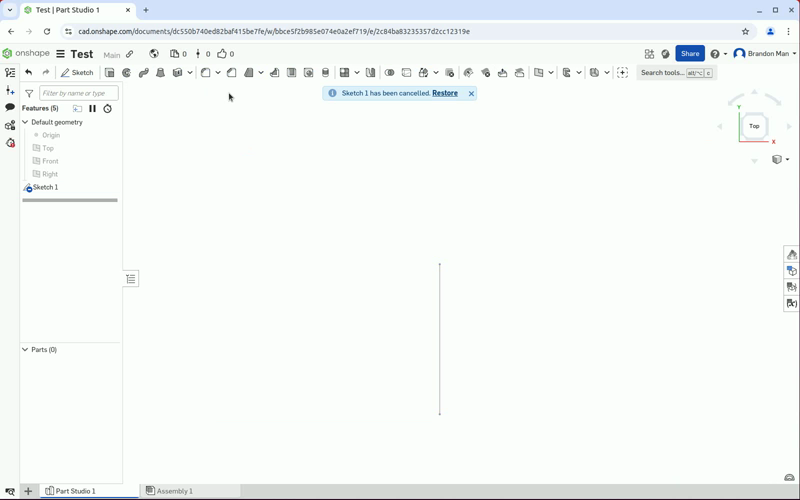
key(shift+h)
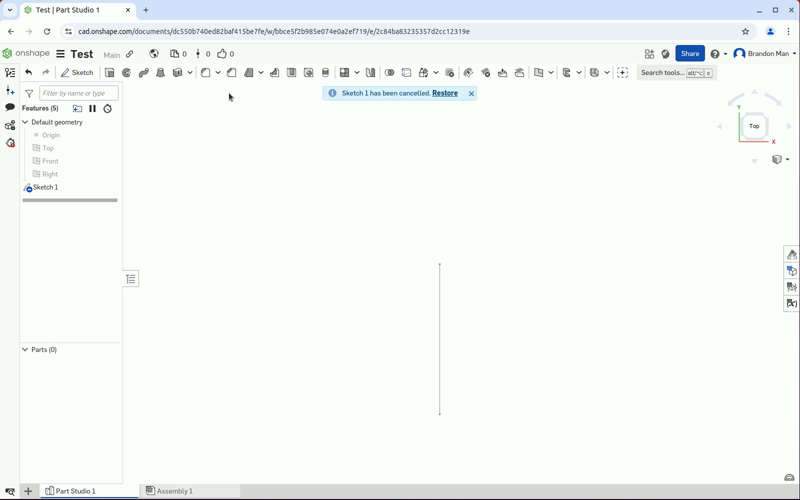
key(shift+s)
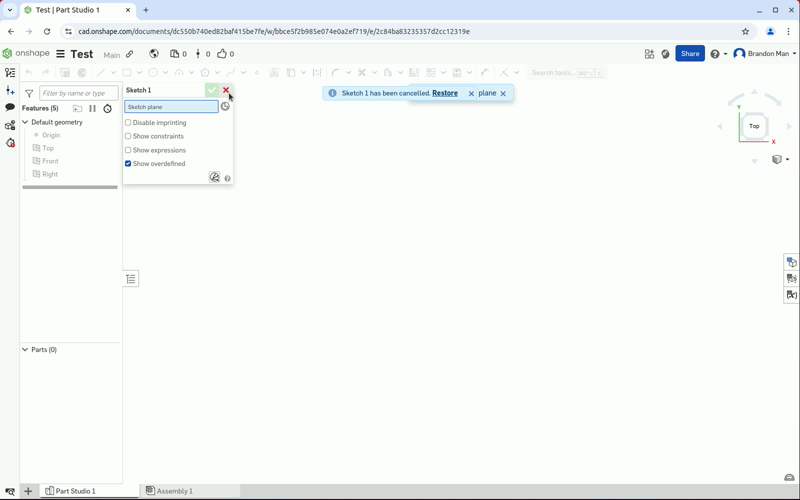
mouse_move(73, 150)
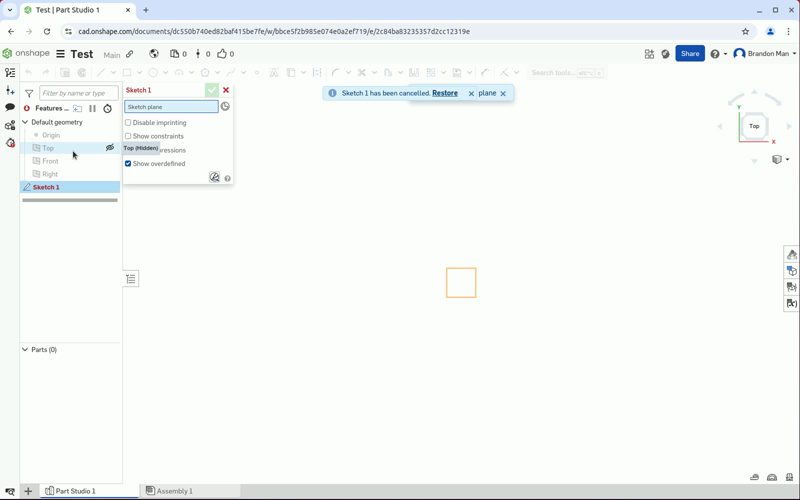
click(73, 150)
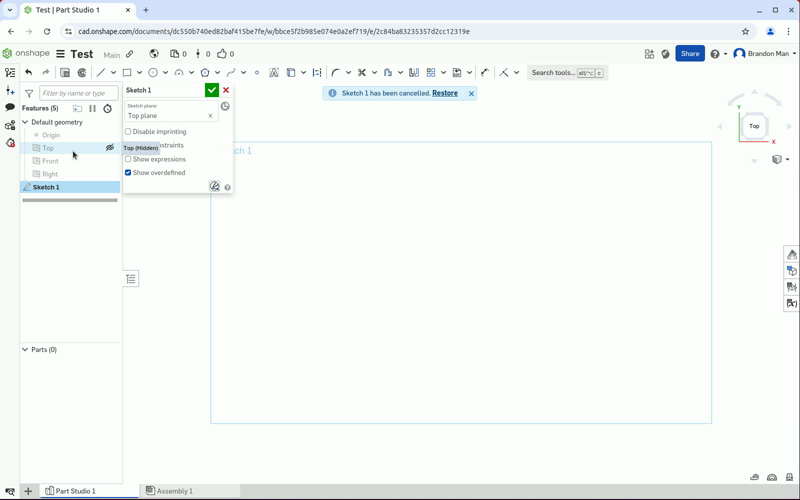
mouse_move(73, 352)
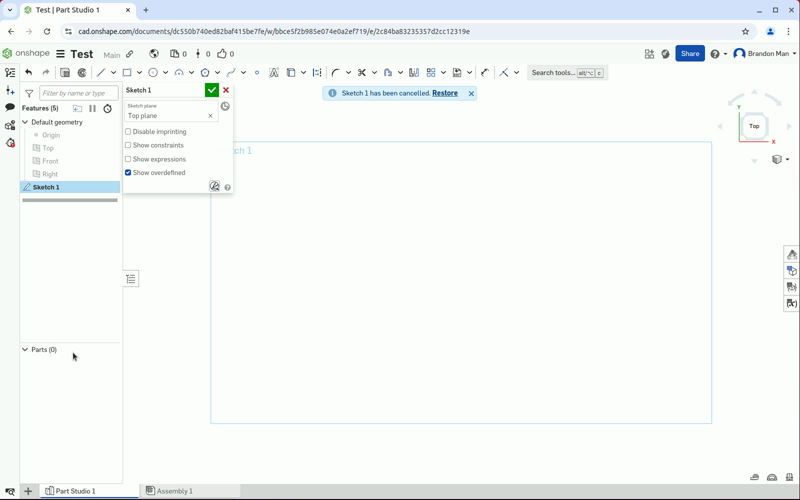
key(y)
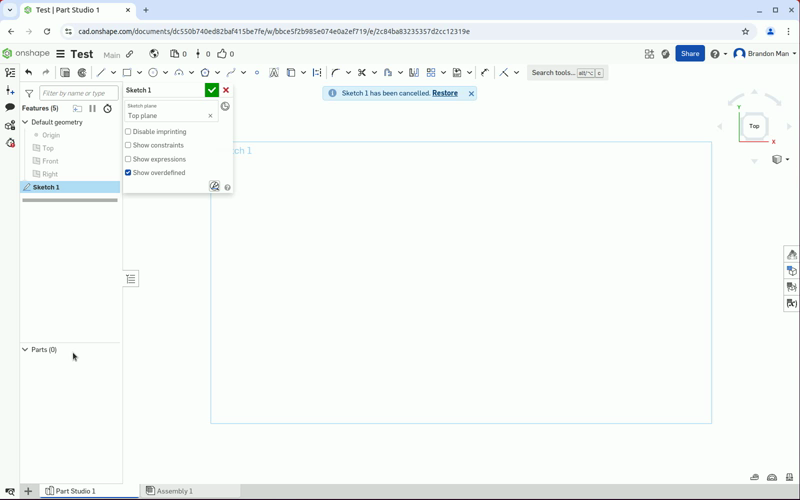
key(l)
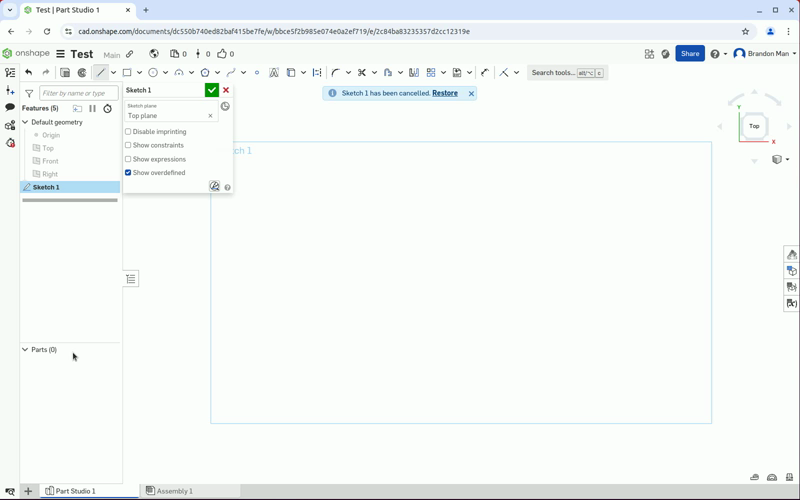
key_down(shift)
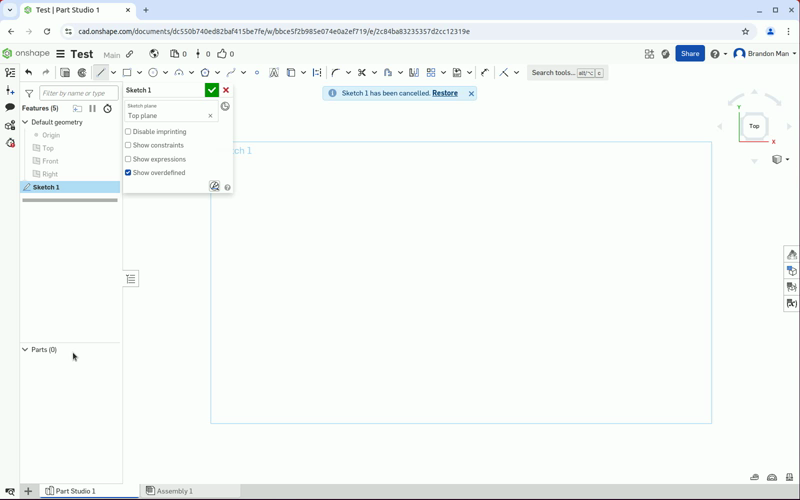
mouse_move(460, 367)
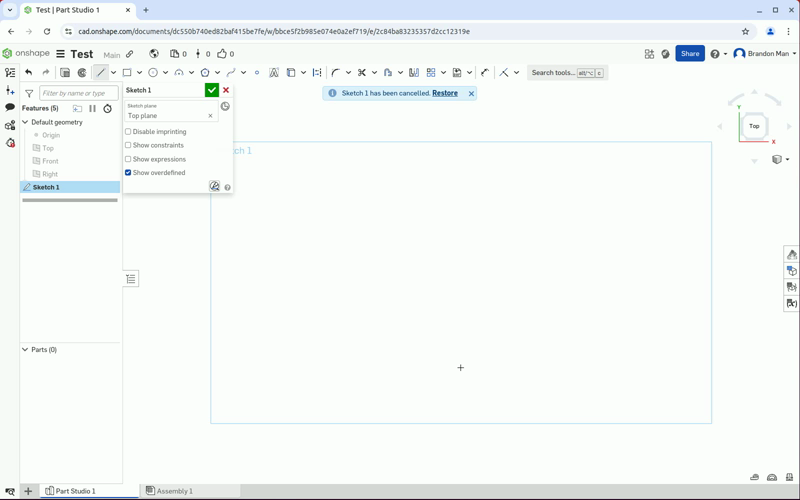
click(460, 367)
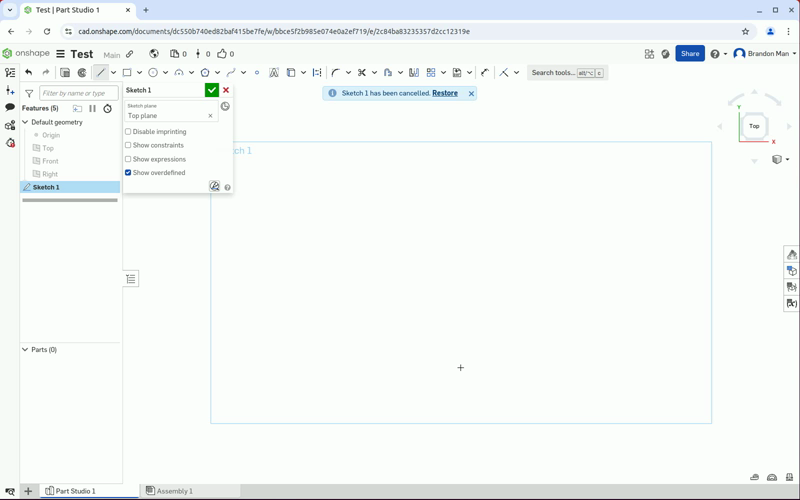
key_up(shift)
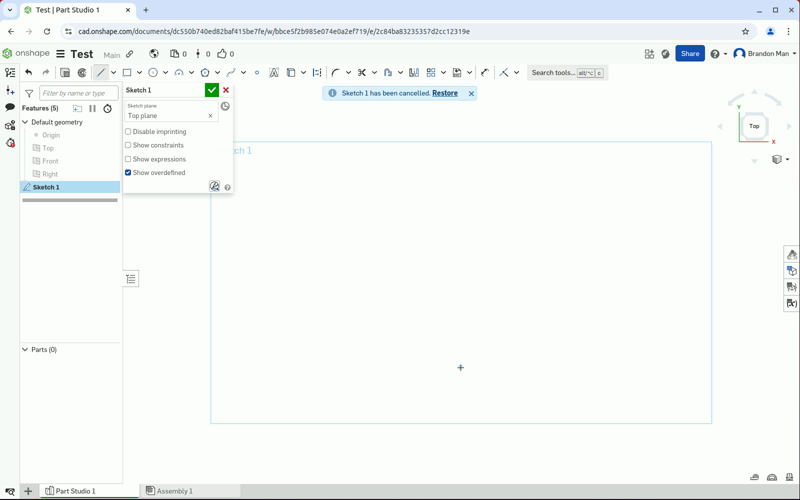
key_down(shift)
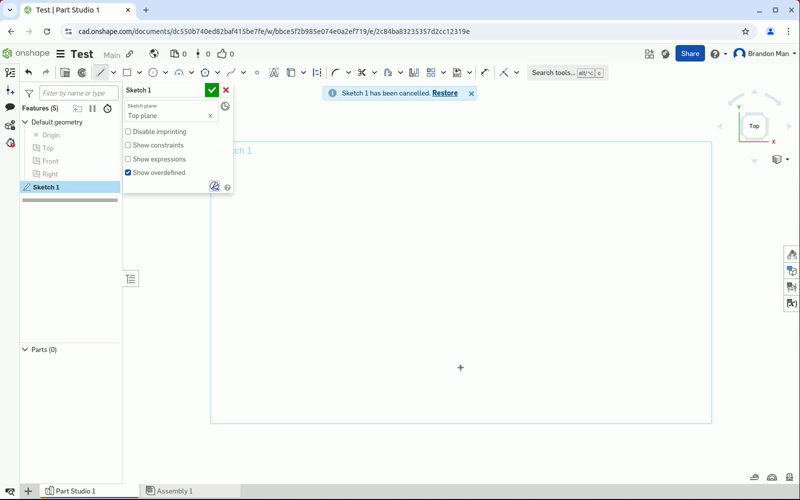
mouse_move(573, 310)
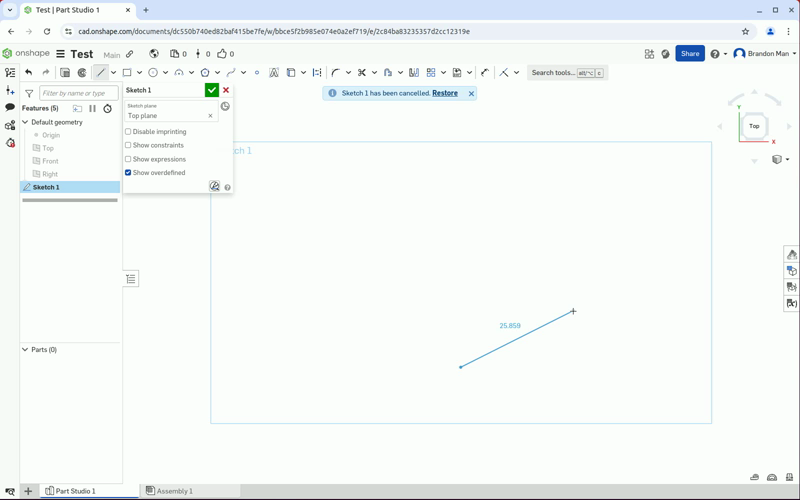
click(573, 310)
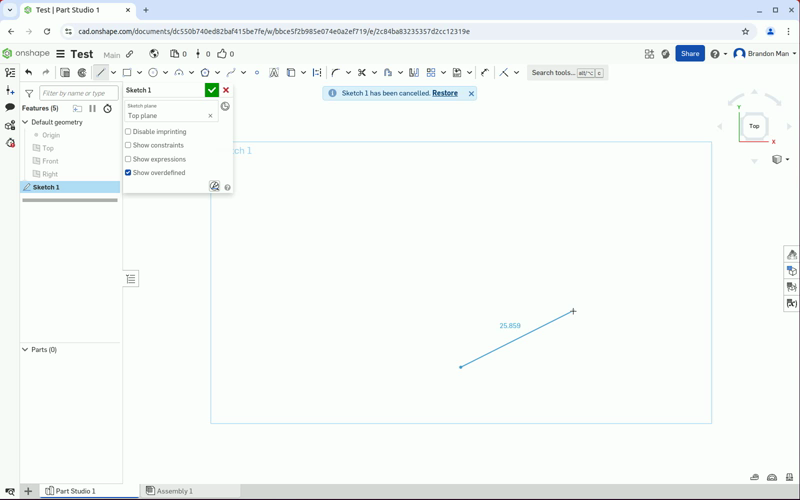
key_up(shift)
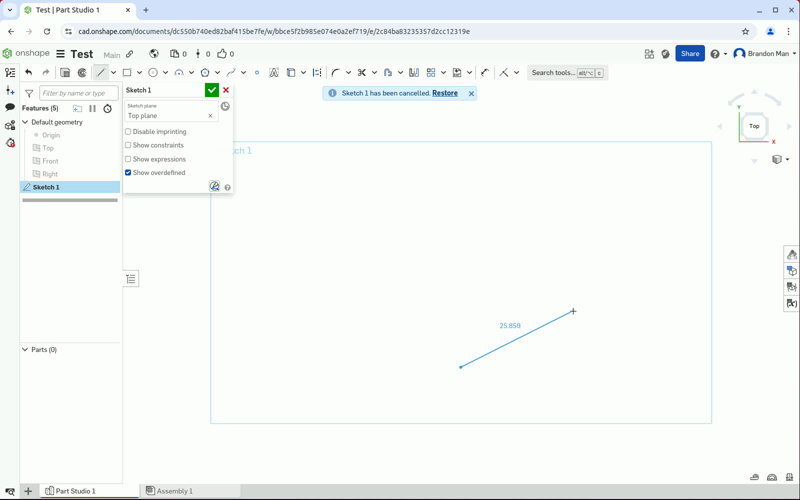
key_down(shift)
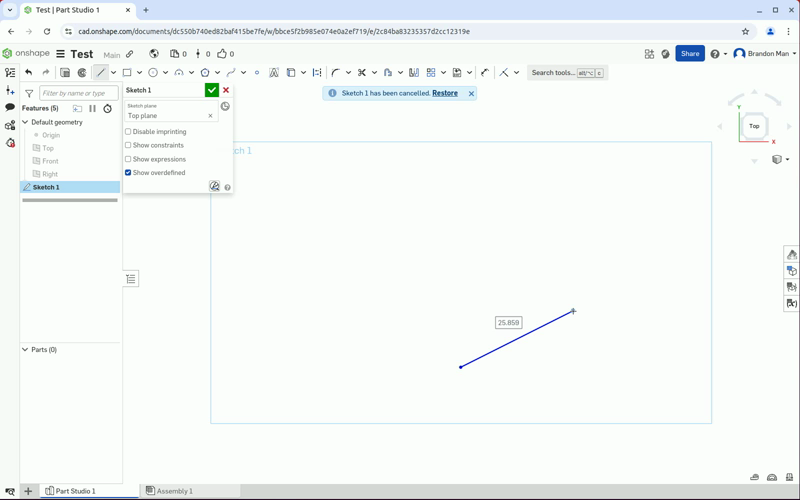
mouse_move(589, 310)
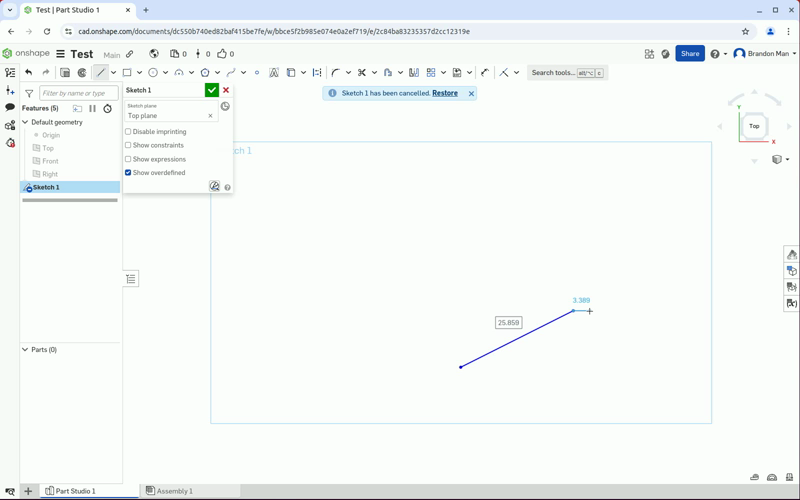
mouse_move(573, 283)
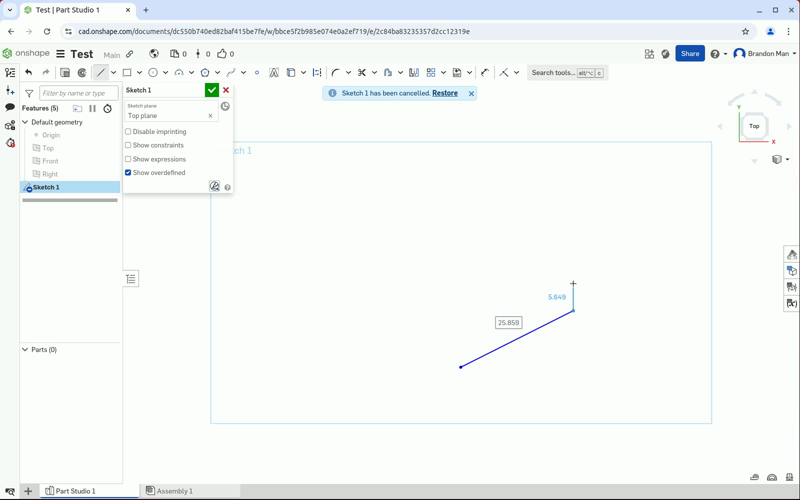
click(573, 283)
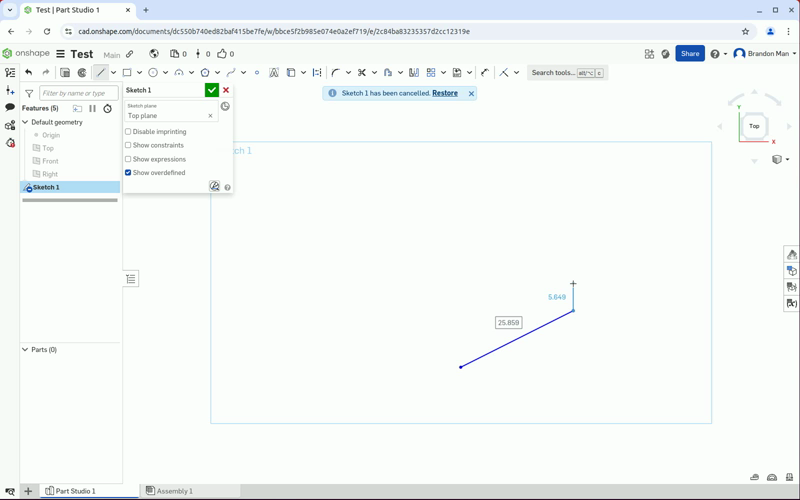
key_up(shift)
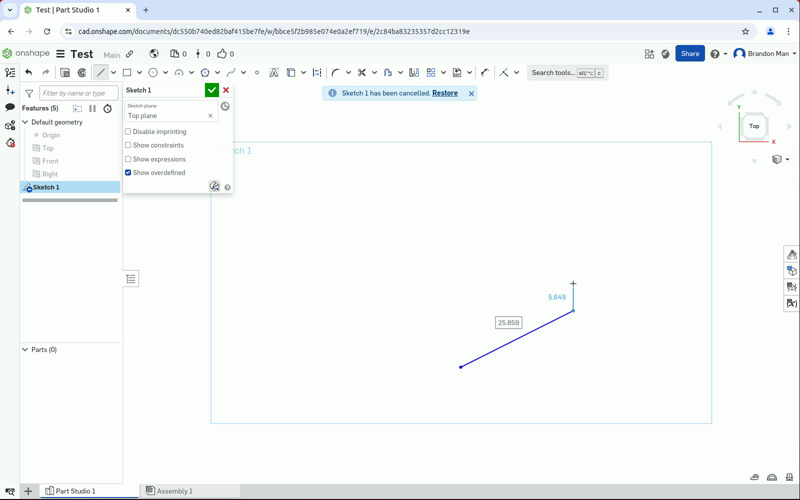
key_down(shift)
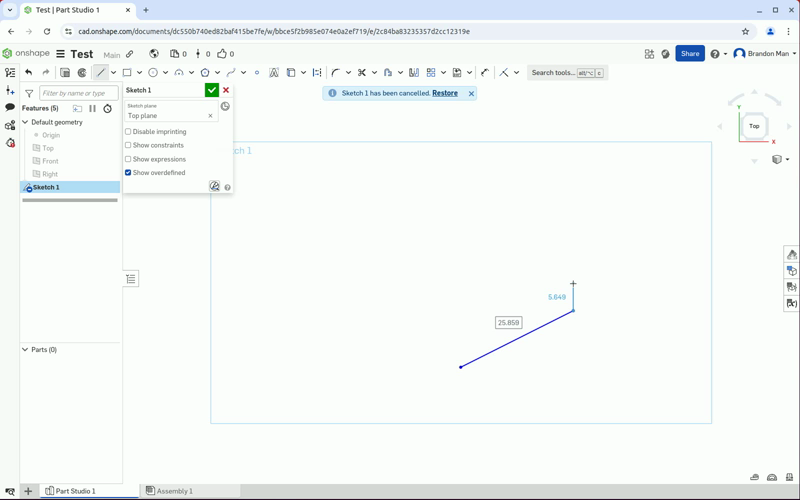
mouse_move(460, 283)
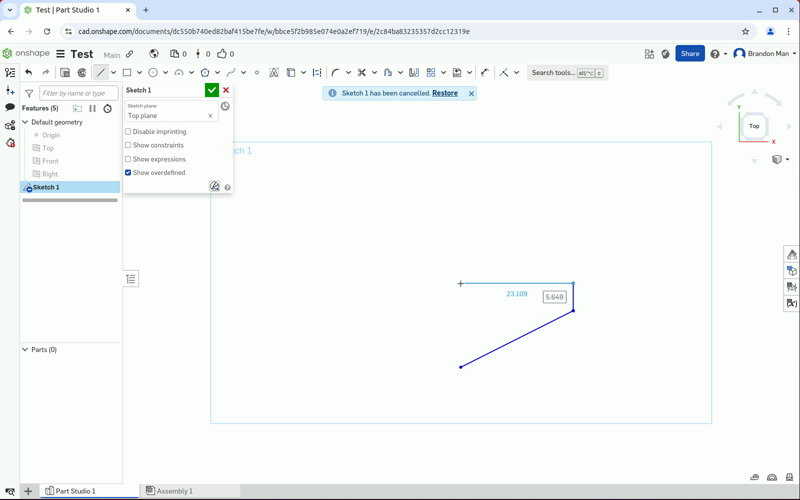
click(460, 283)
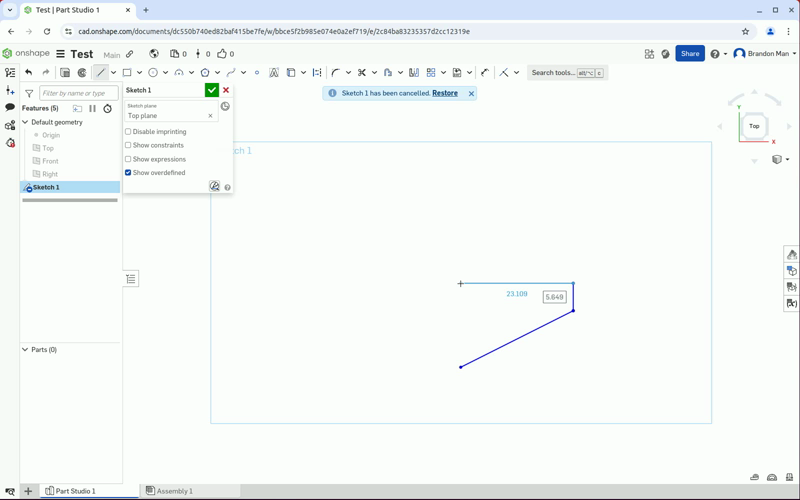
key_up(shift)
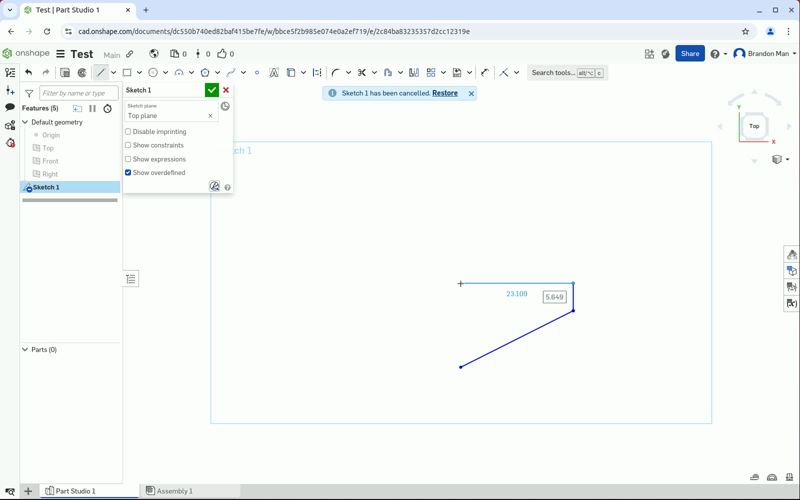
key_down(shift)
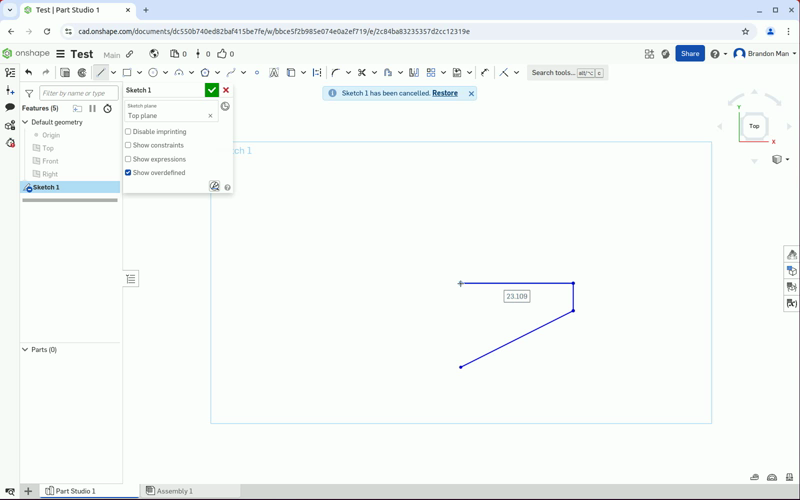
mouse_move(460, 367)
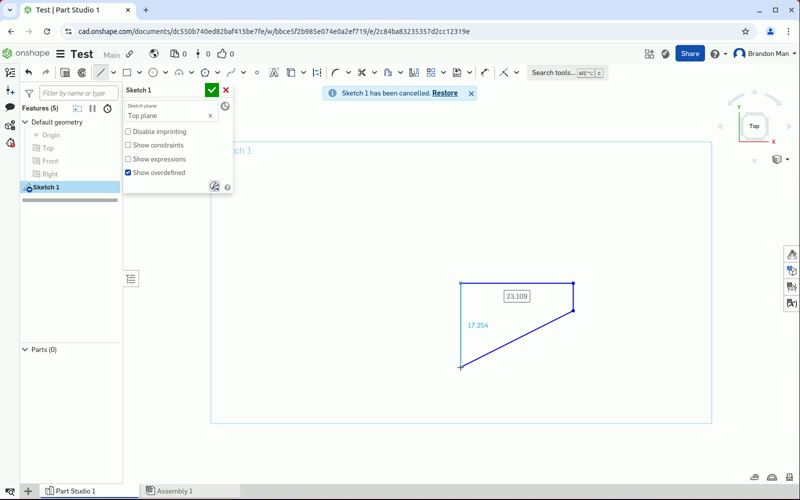
key_up(shift)
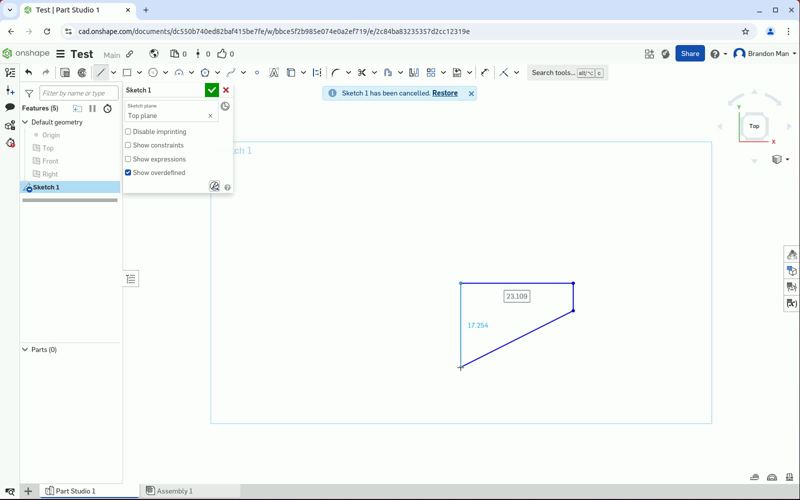
click(460, 367)
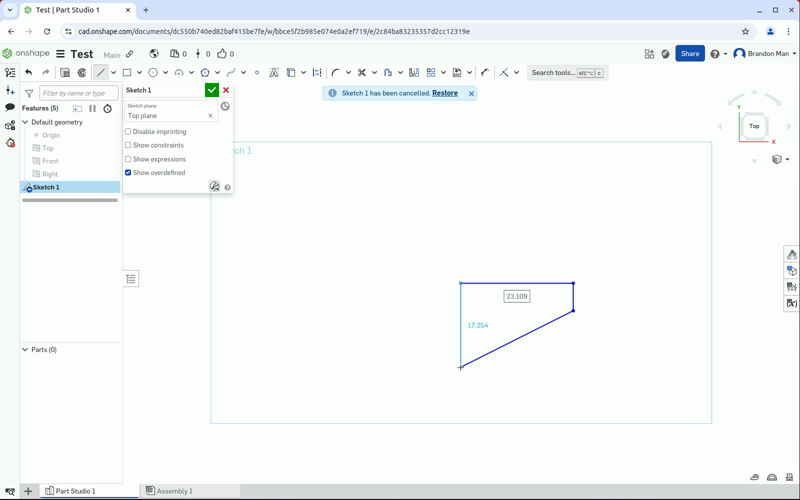
key(esc)
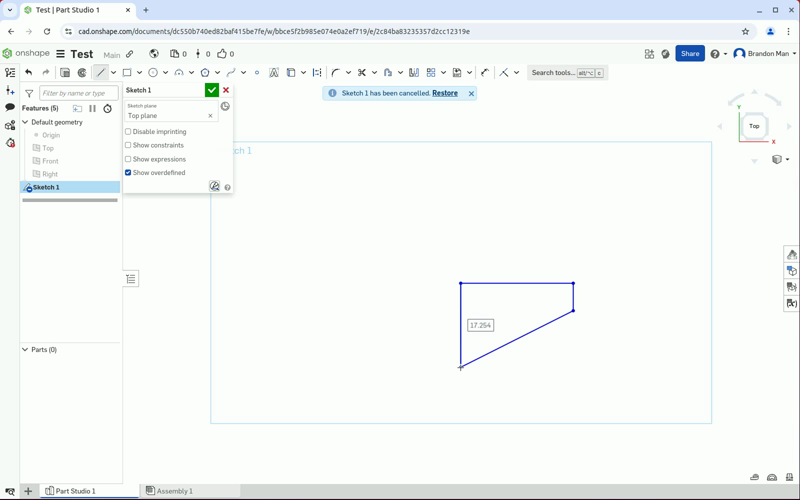
mouse_move(492, 311)
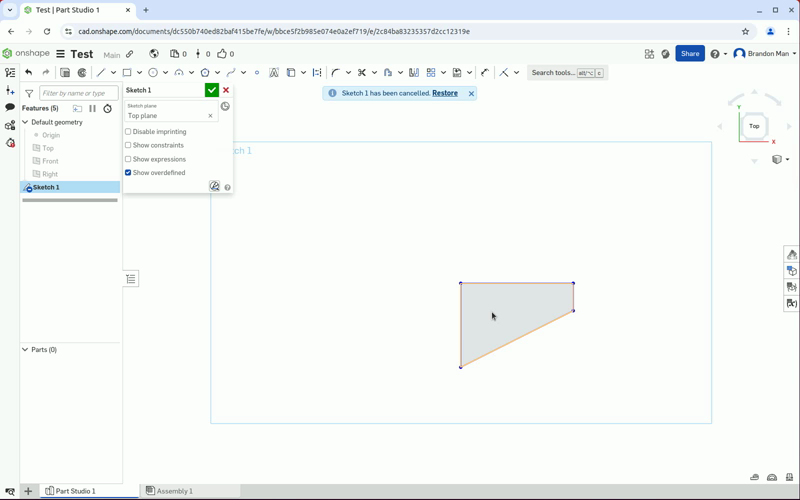
click(492, 311)
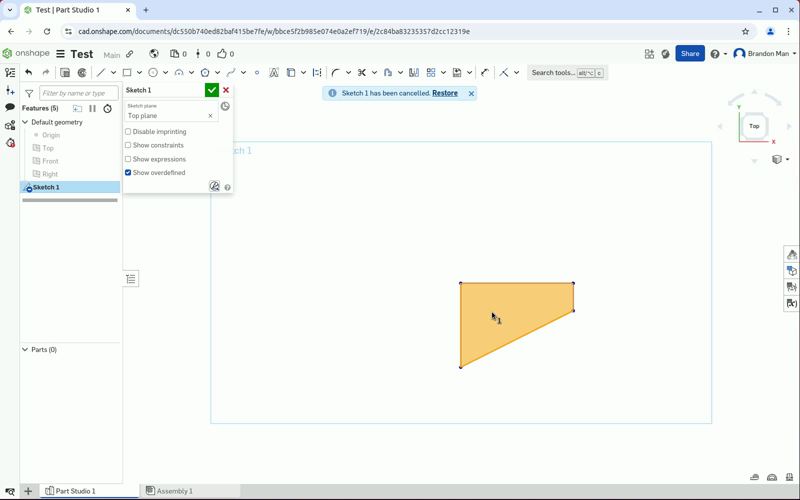
mouse_move(73, 352)
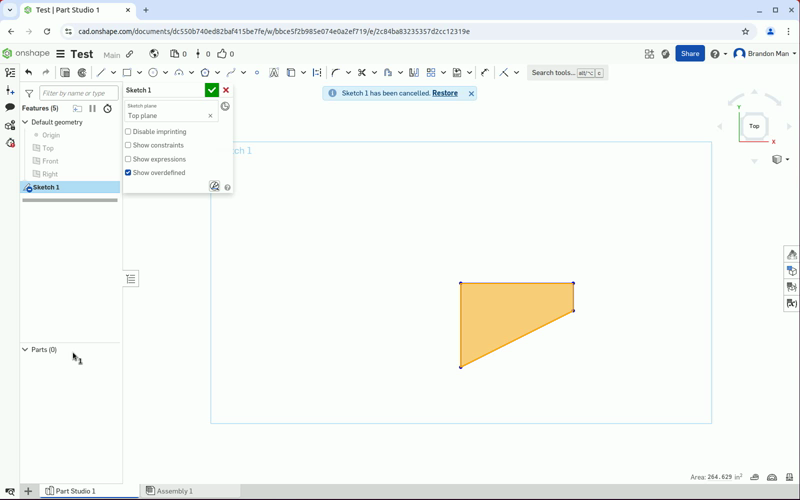
key(shift+y)
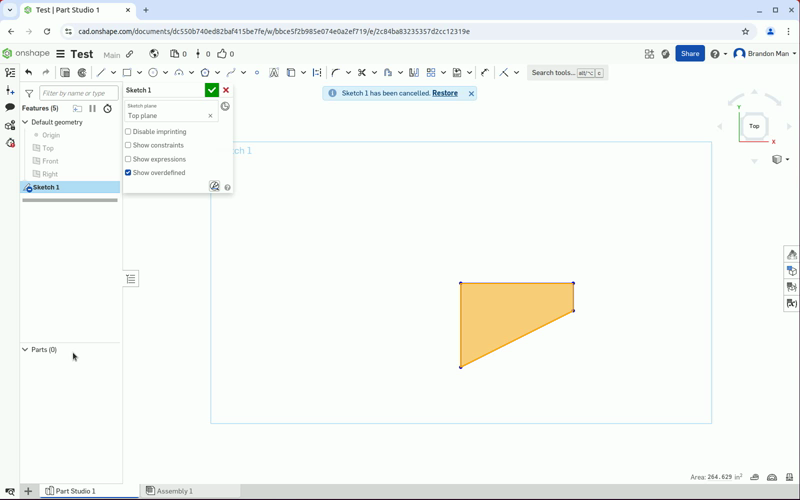
key(shift+e)
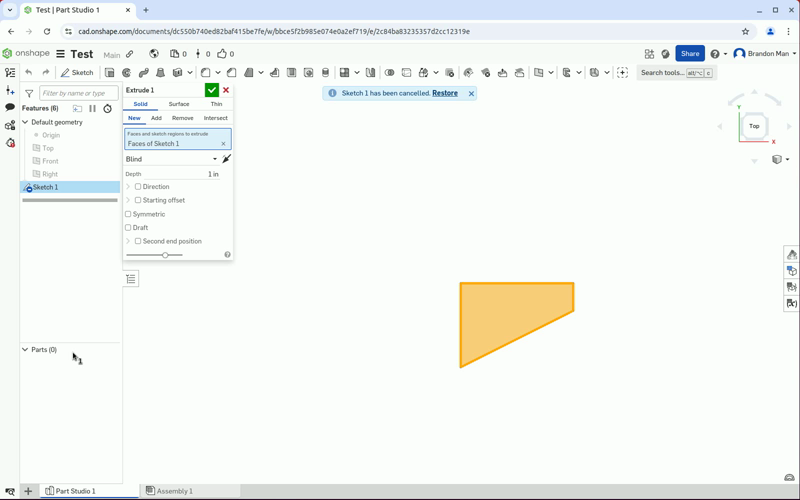
mouse_move(143, 106)
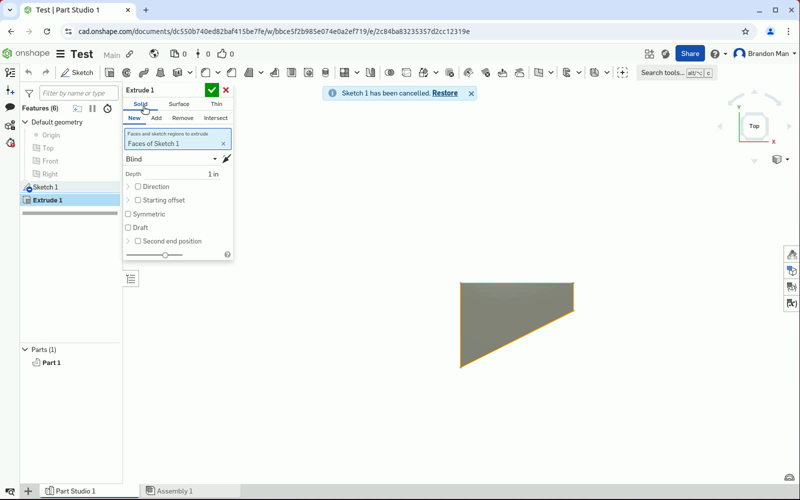
click(143, 106)
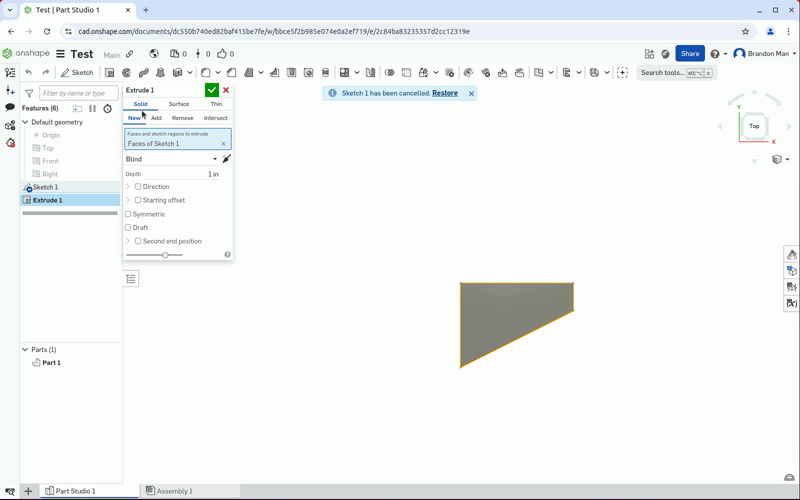
mouse_move(137, 120)
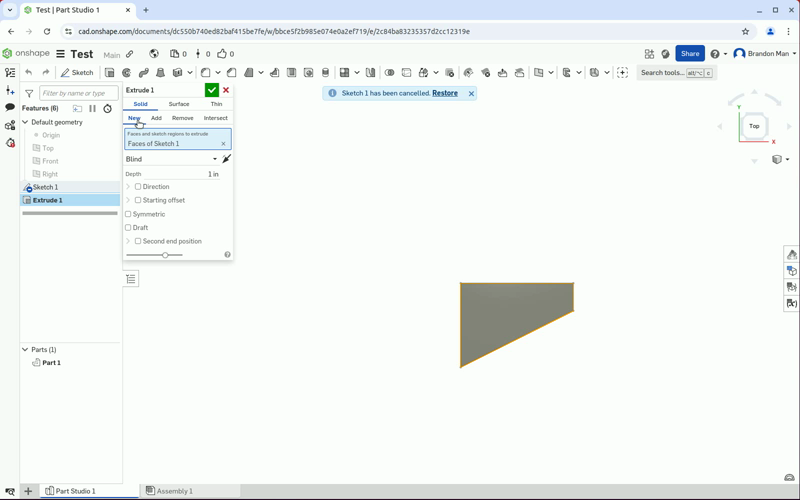
click(137, 120)
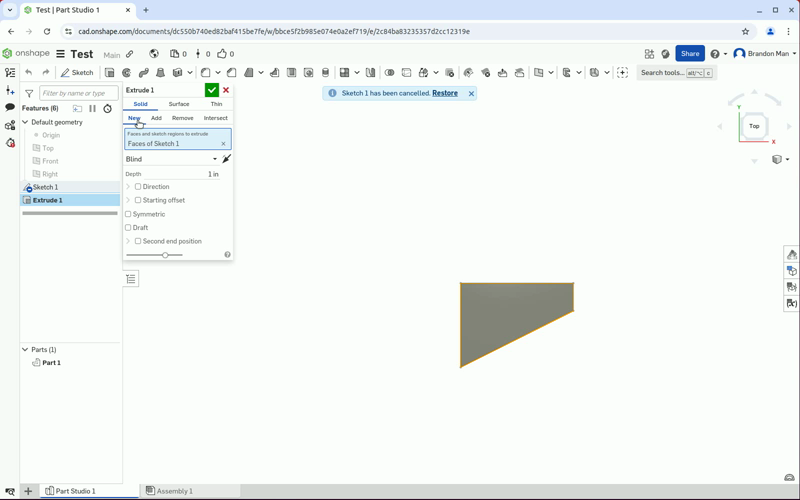
key(tab, 4)
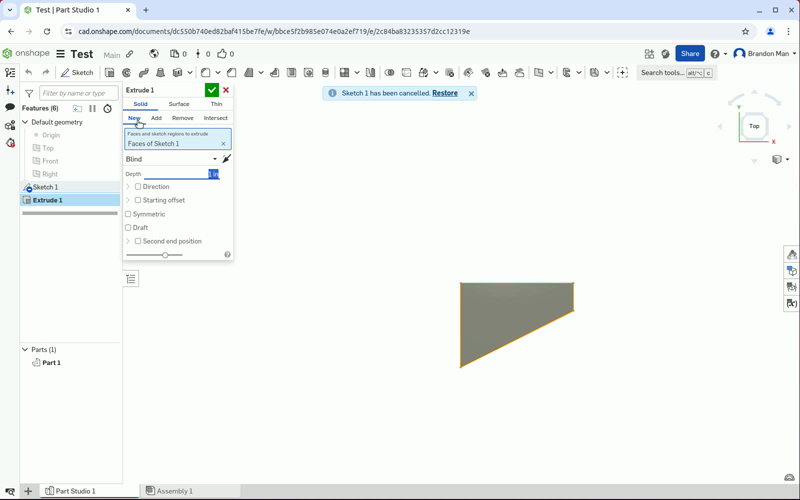
text(5.777)
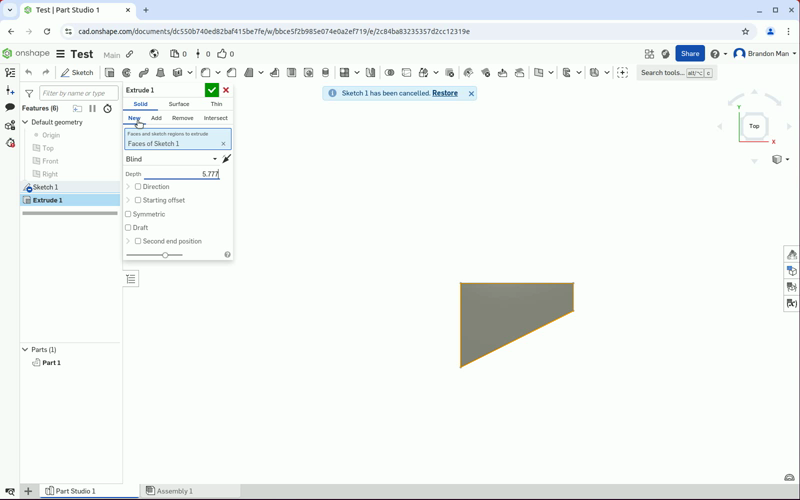
key(enter)
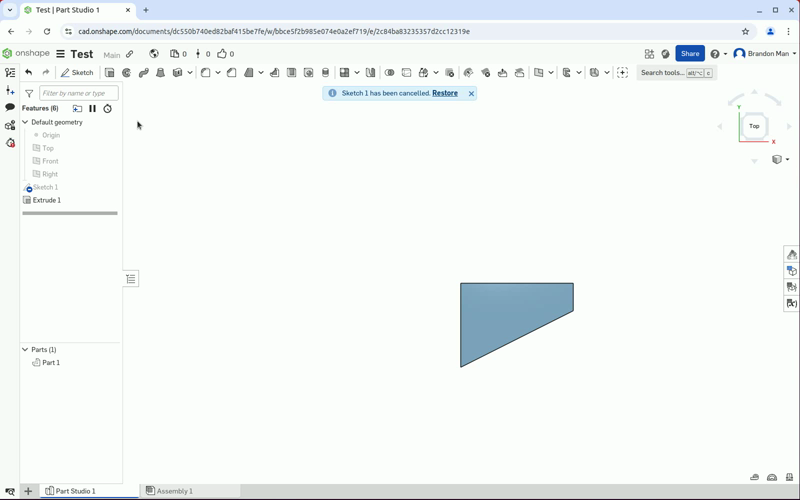
key(shift+h)
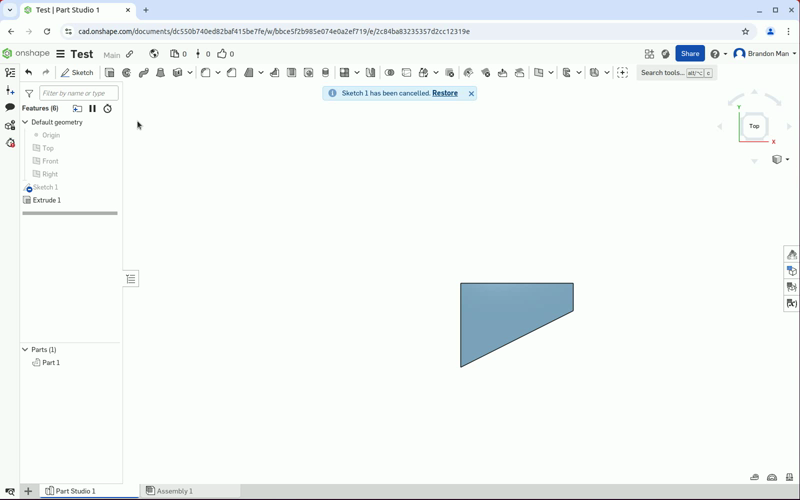
key(shift+h)
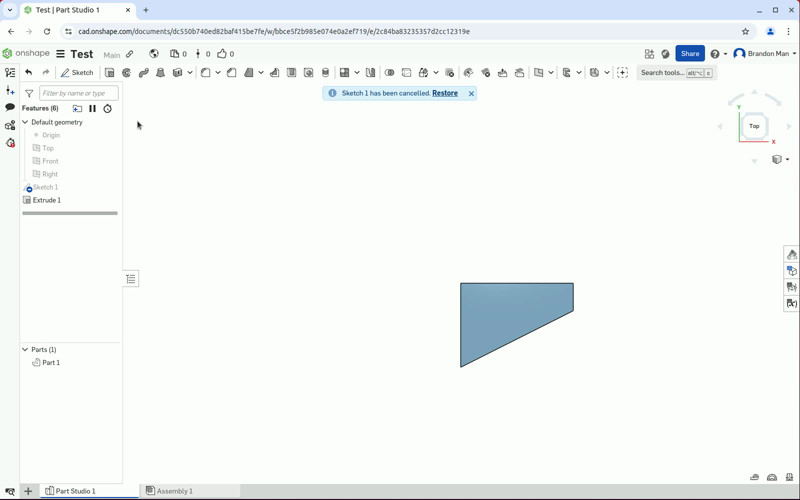
mouse_move(73, 189)
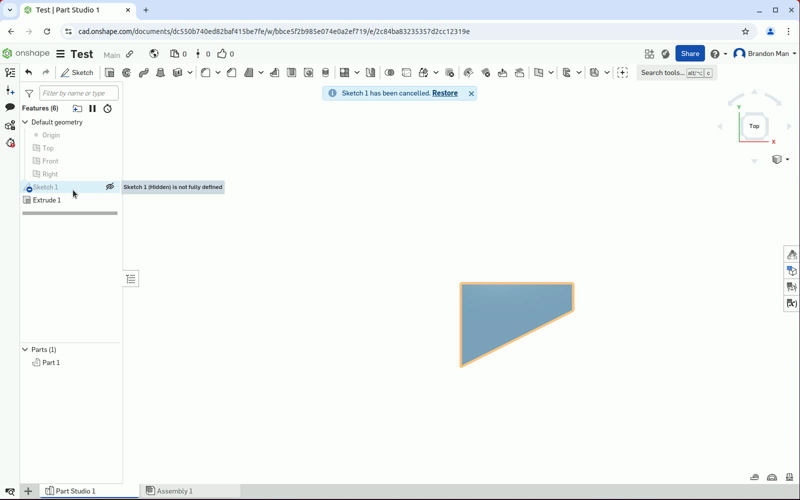
click(73, 189)
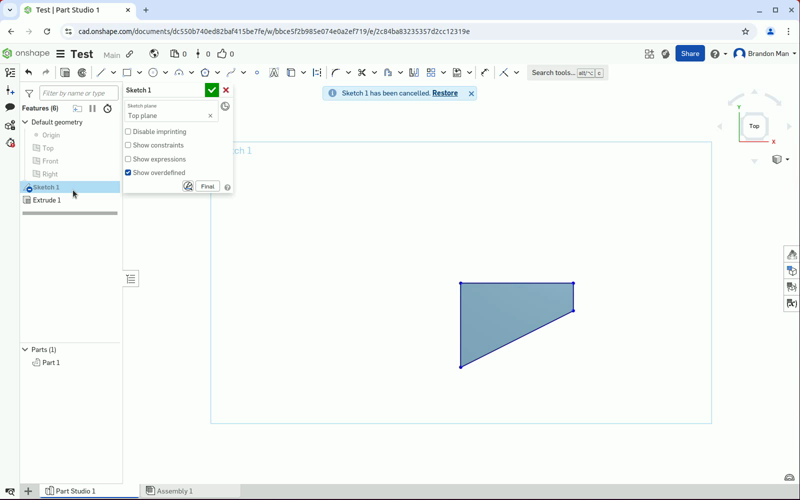
mouse_move(229, 92)
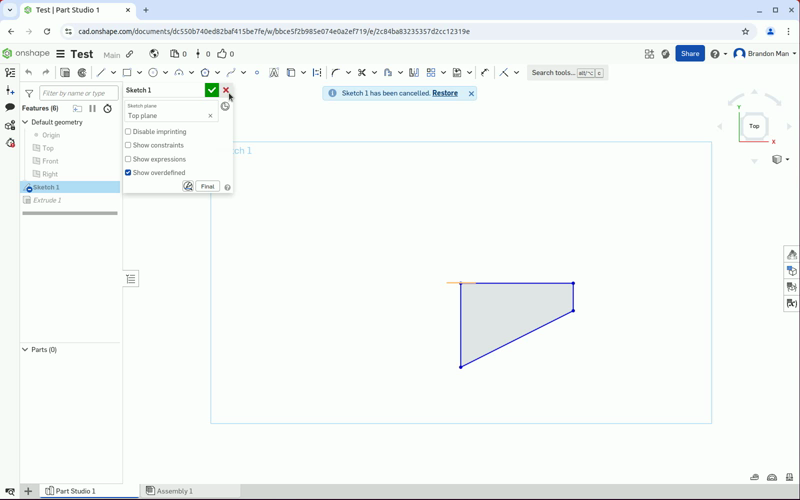
click(229, 92)
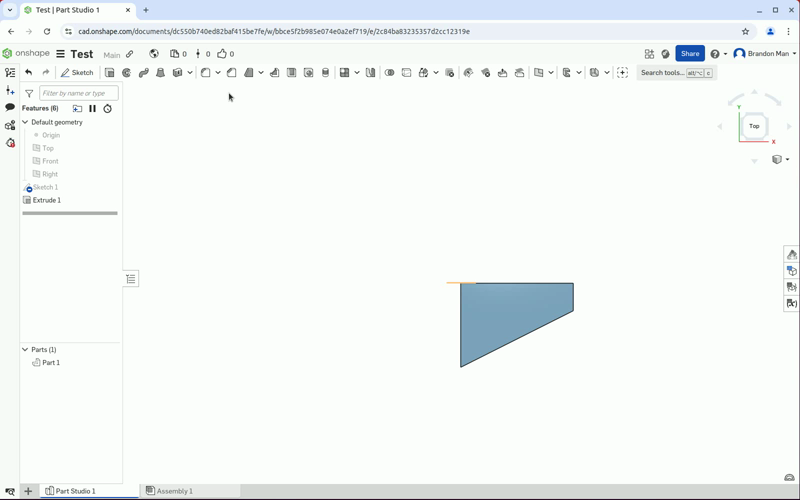
mouse_move(541, 75)
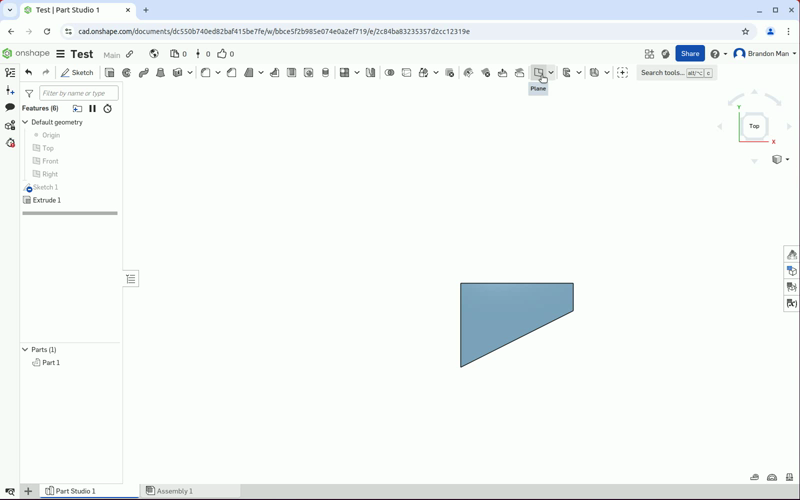
click(541, 75)
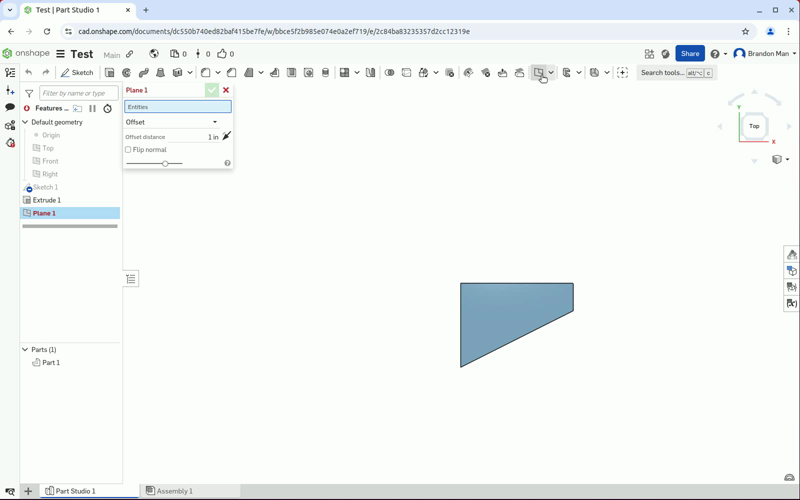
mouse_move(73, 150)
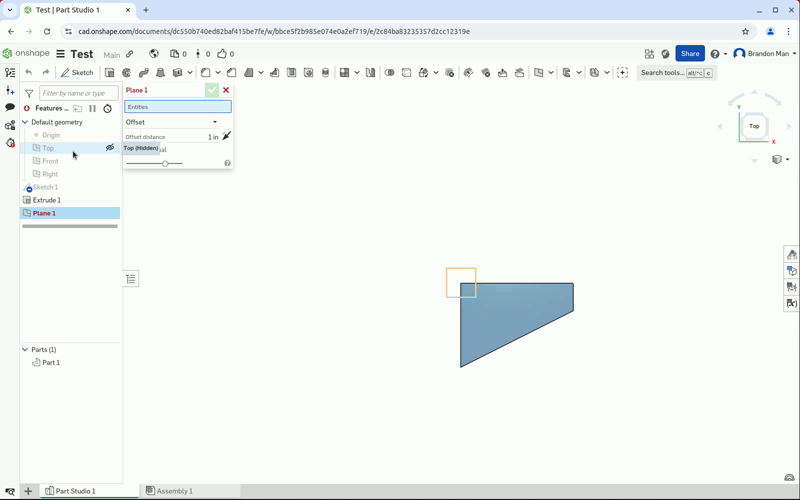
click(73, 150)
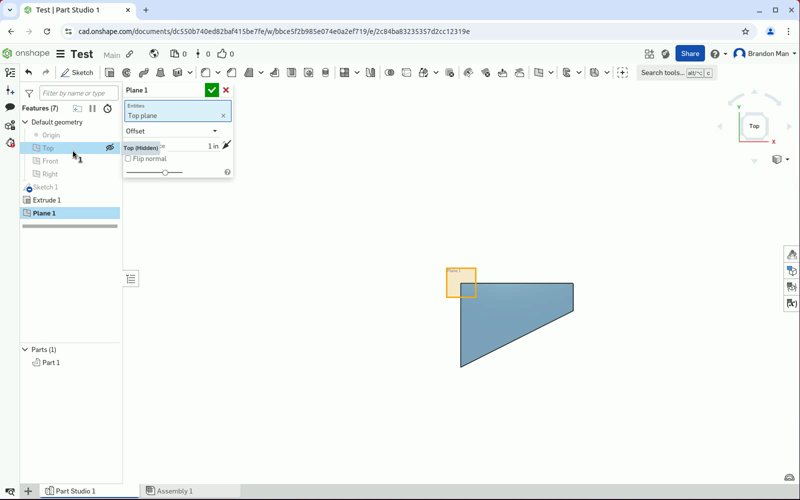
key(tab, 2)
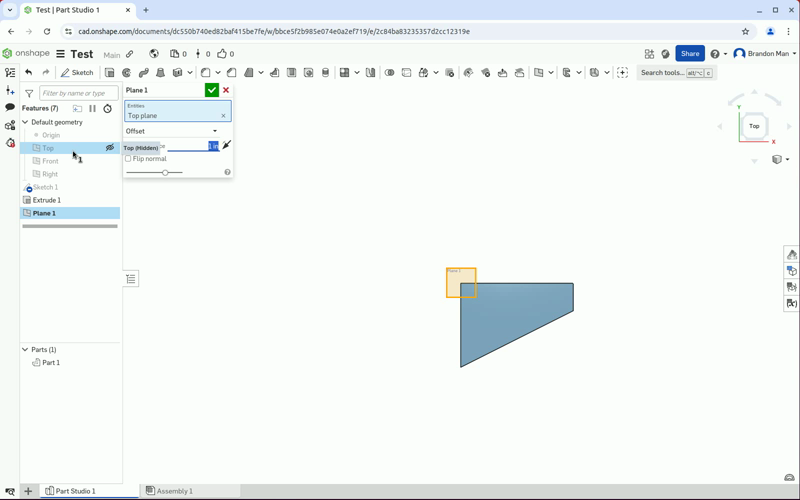
text(5.792)
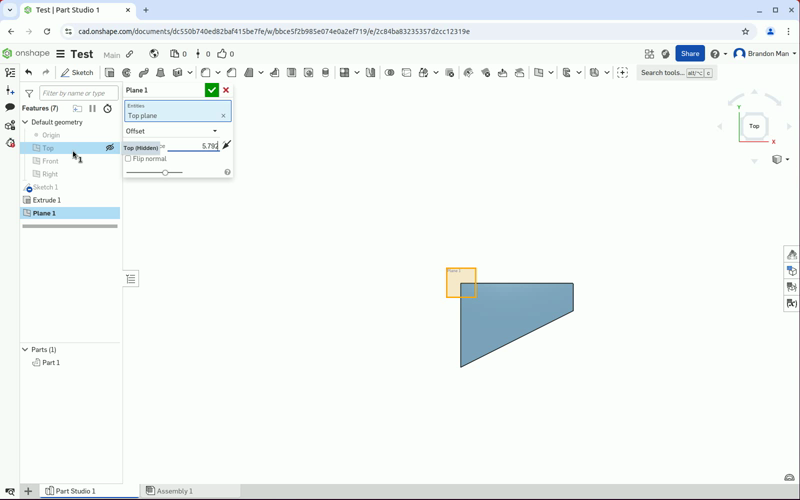
key(enter, 2)
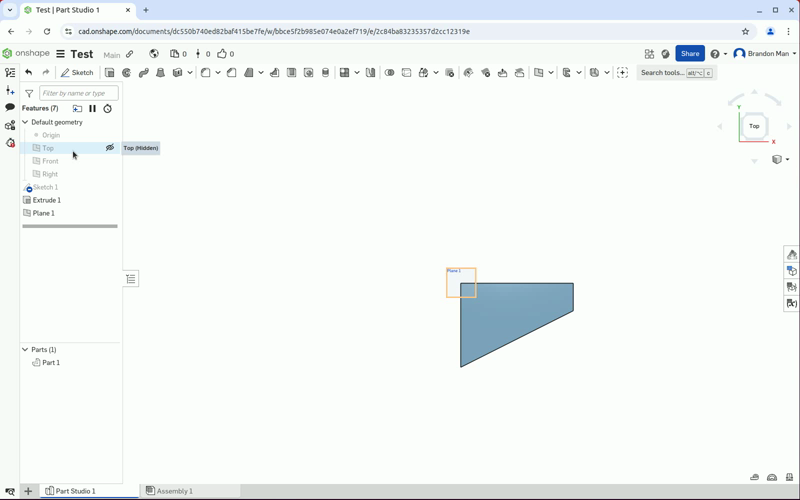
key(shift+s)
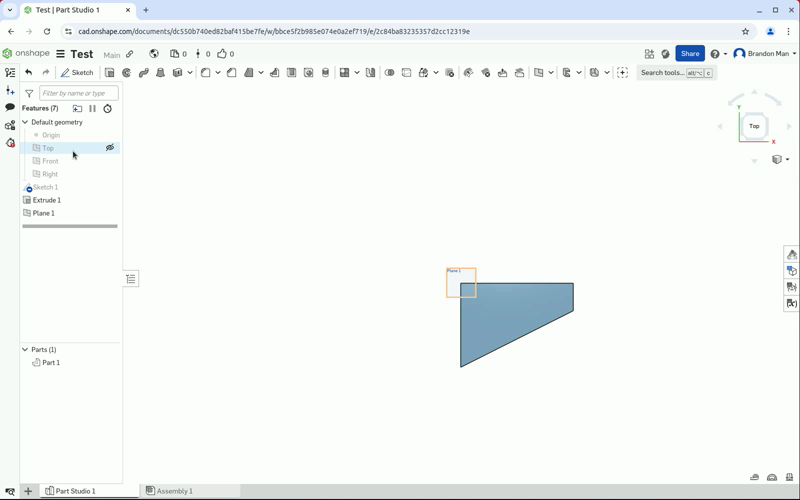
mouse_move(73, 215)
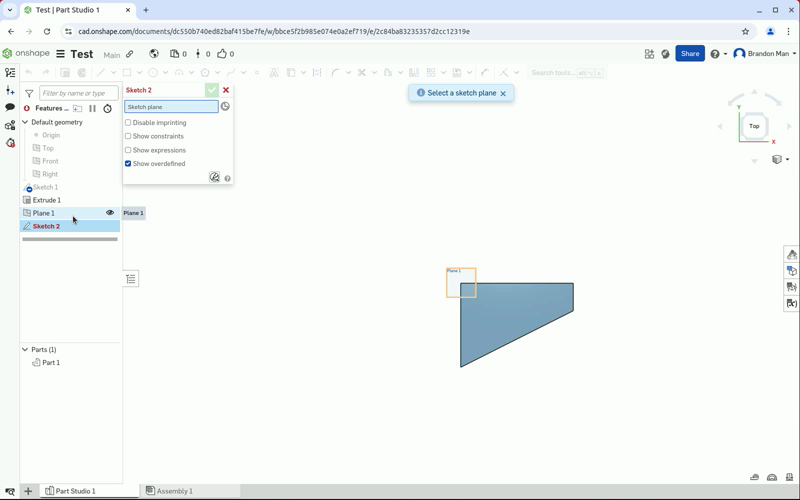
click(73, 215)
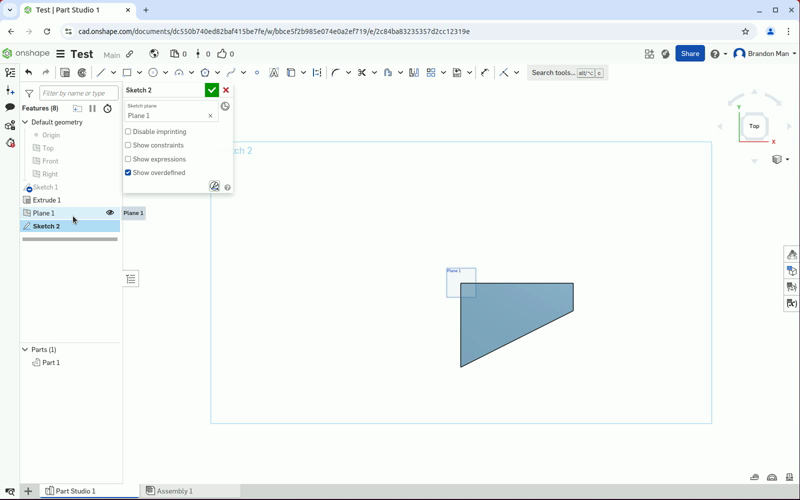
mouse_move(73, 352)
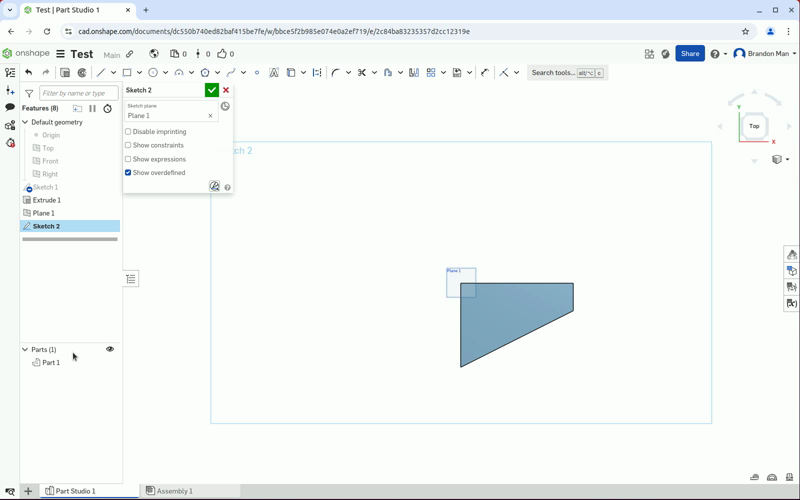
key(y)
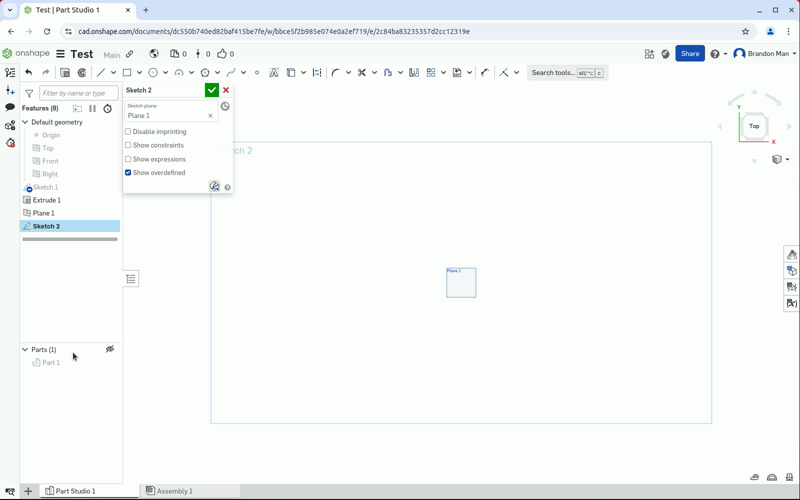
key(l)
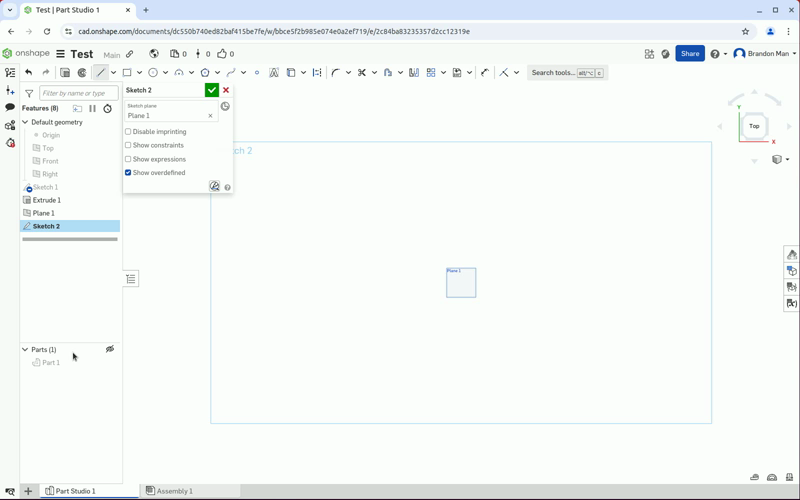
key_down(shift)
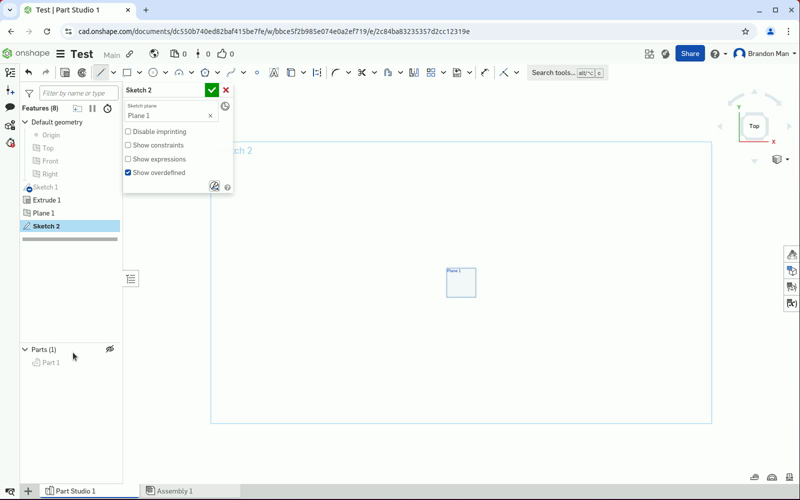
mouse_move(460, 311)
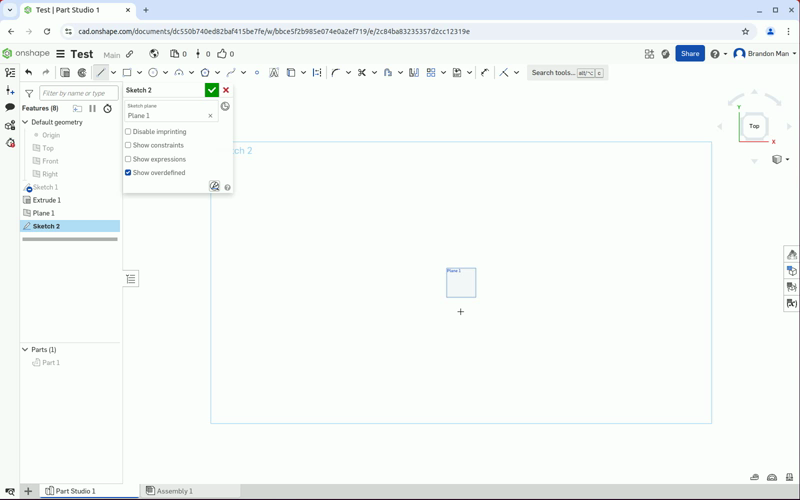
click(460, 311)
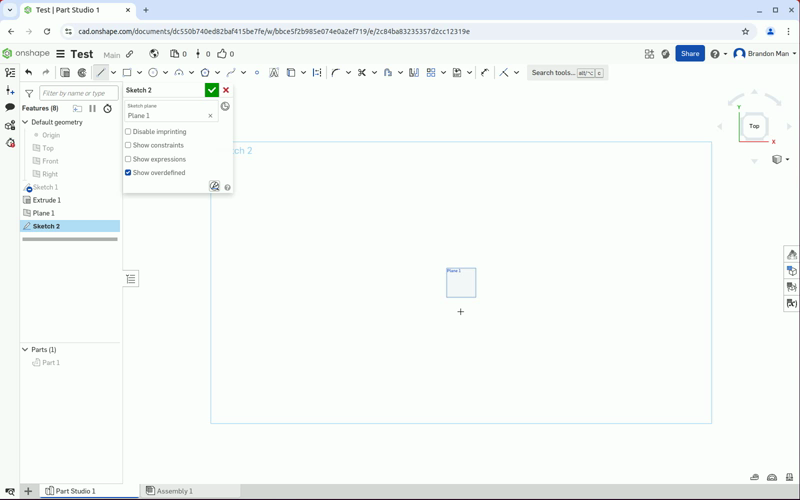
key_up(shift)
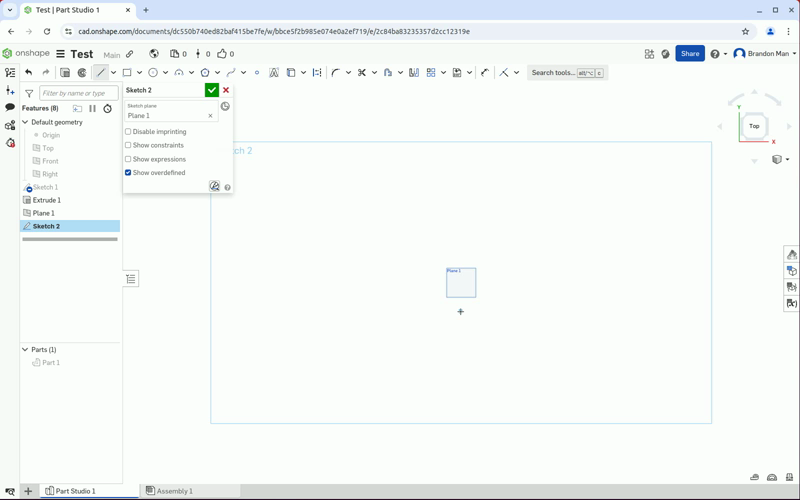
key_down(shift)
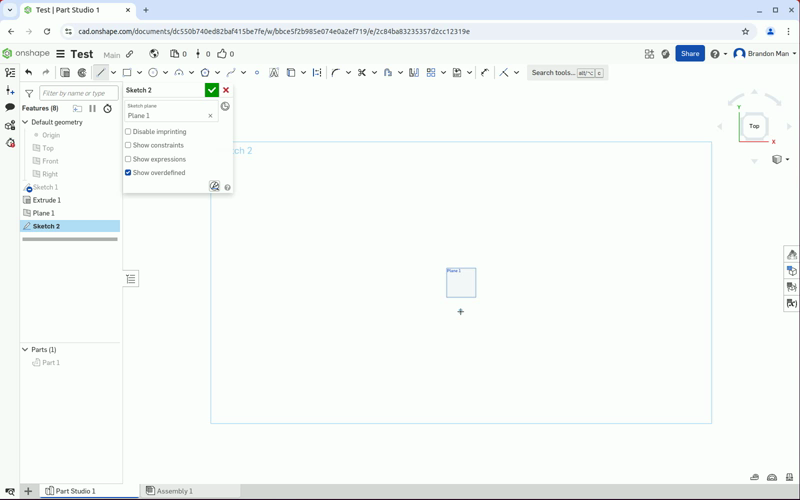
mouse_move(490, 311)
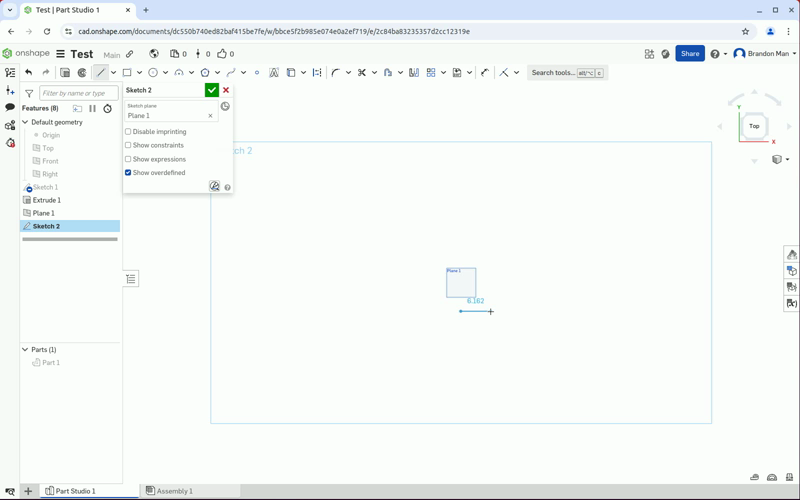
mouse_move(517, 311)
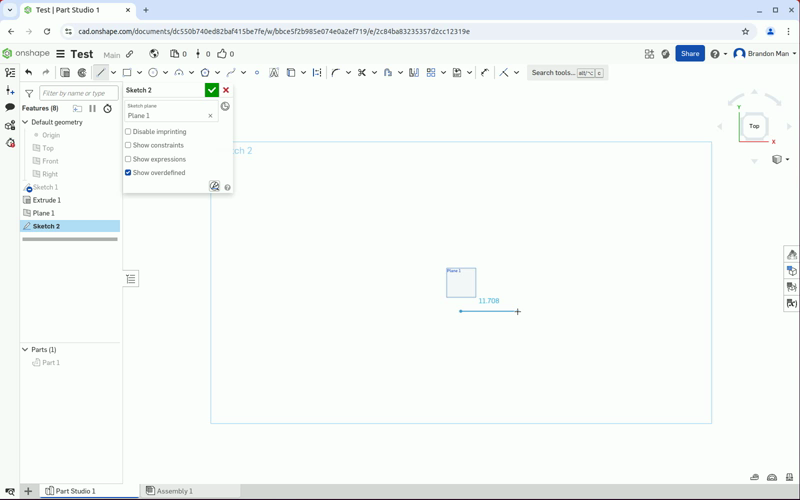
click(517, 311)
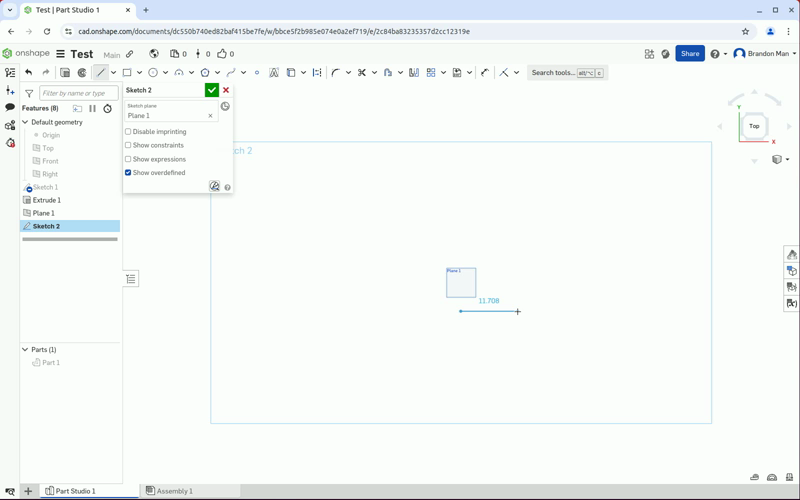
key_up(shift)
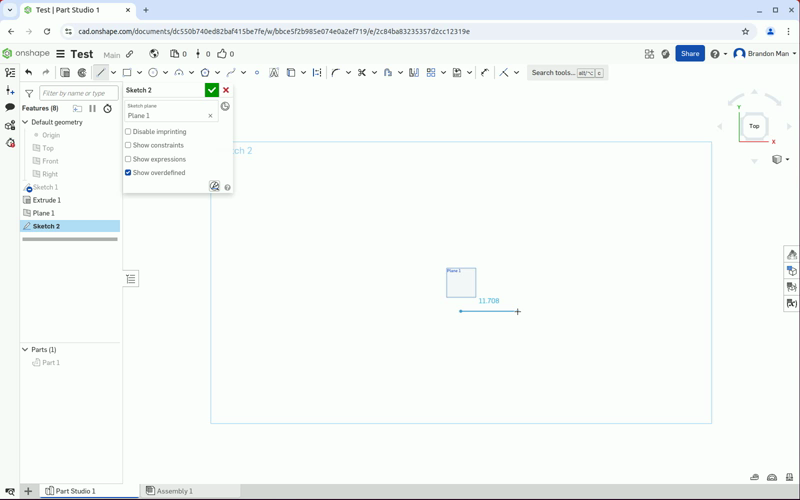
key_down(shift)
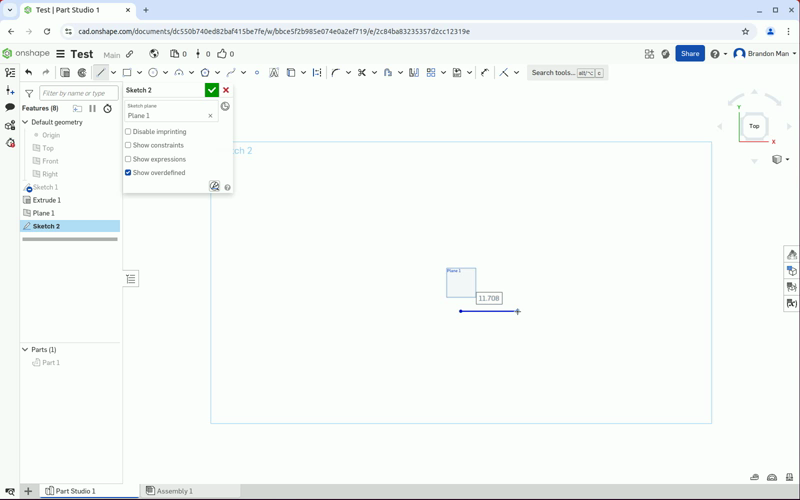
mouse_move(547, 311)
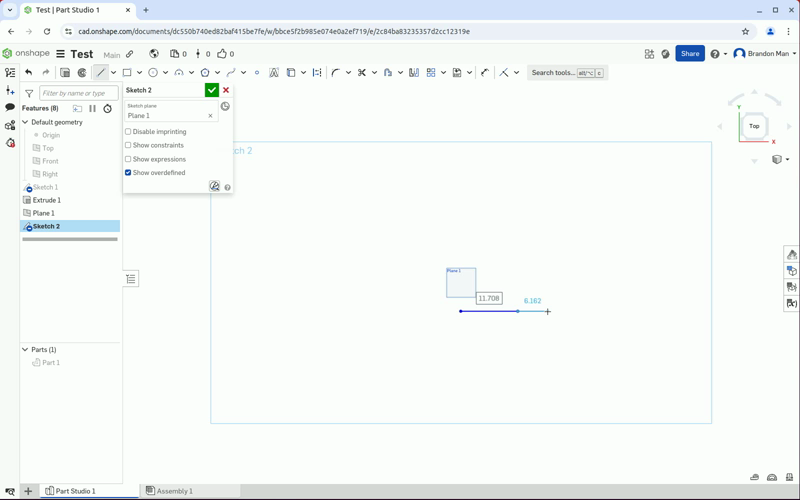
mouse_move(517, 282)
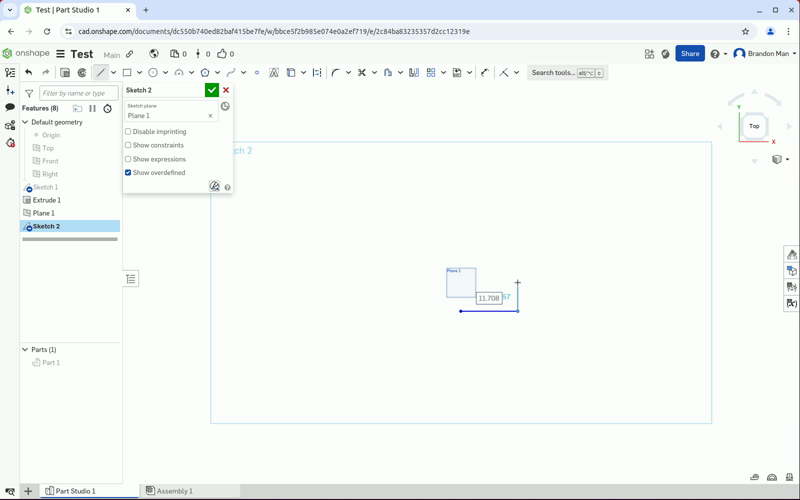
click(517, 282)
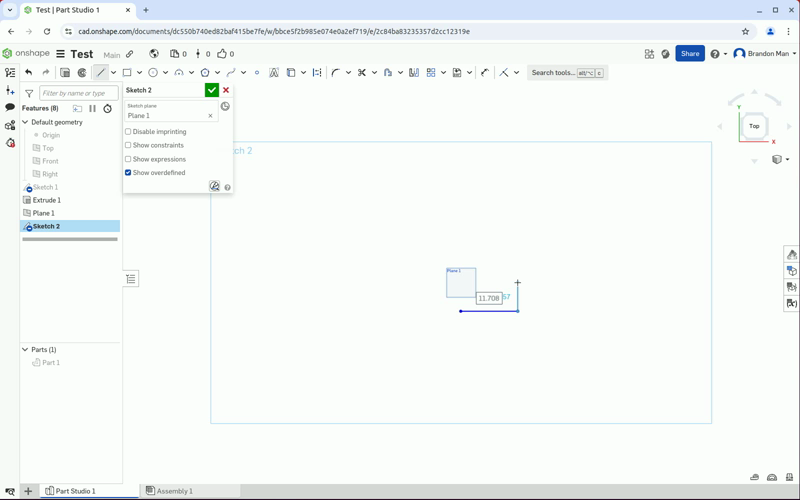
key_up(shift)
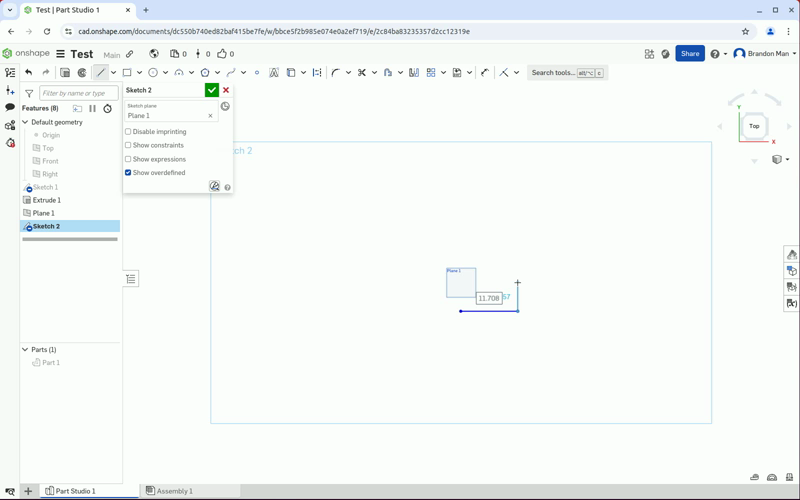
key_down(shift)
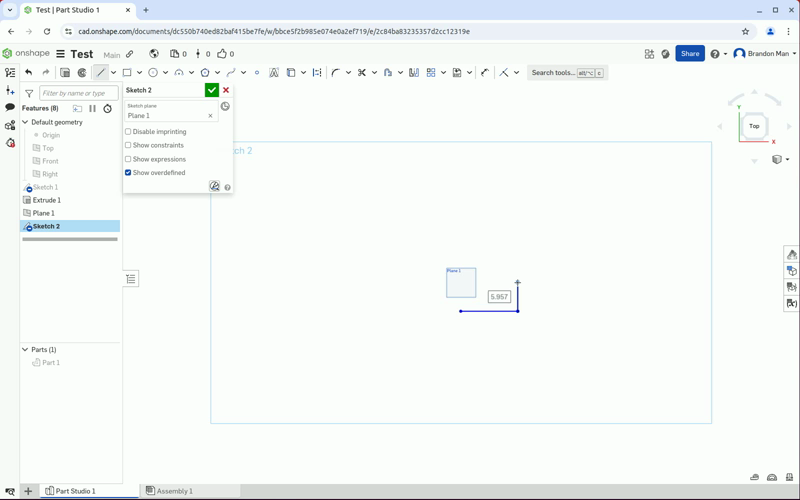
mouse_move(547, 282)
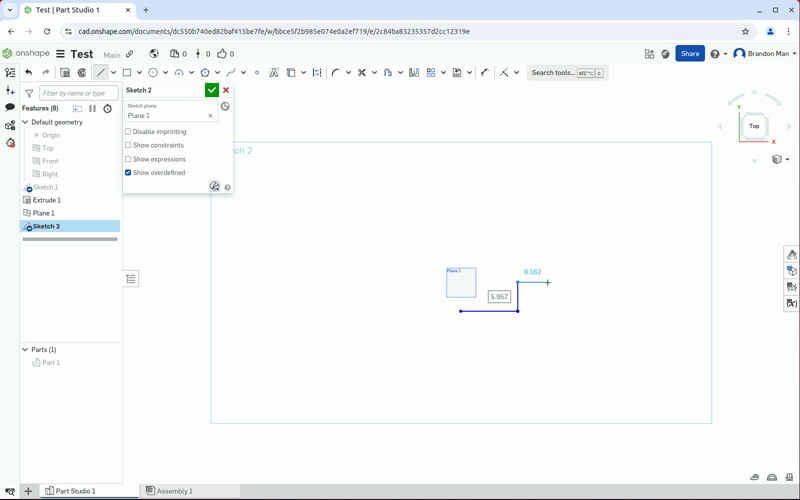
mouse_move(460, 282)
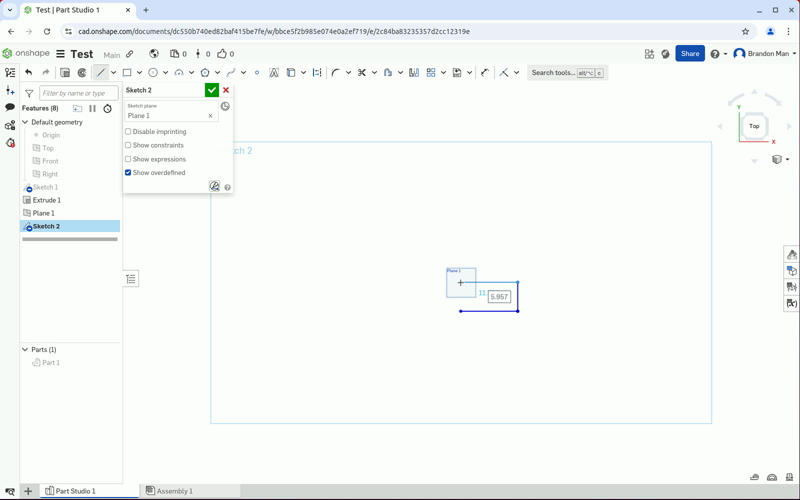
click(460, 282)
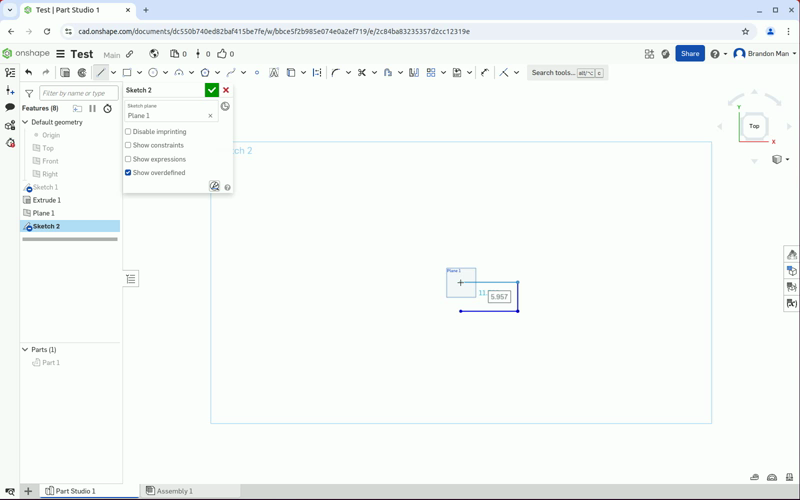
key_up(shift)
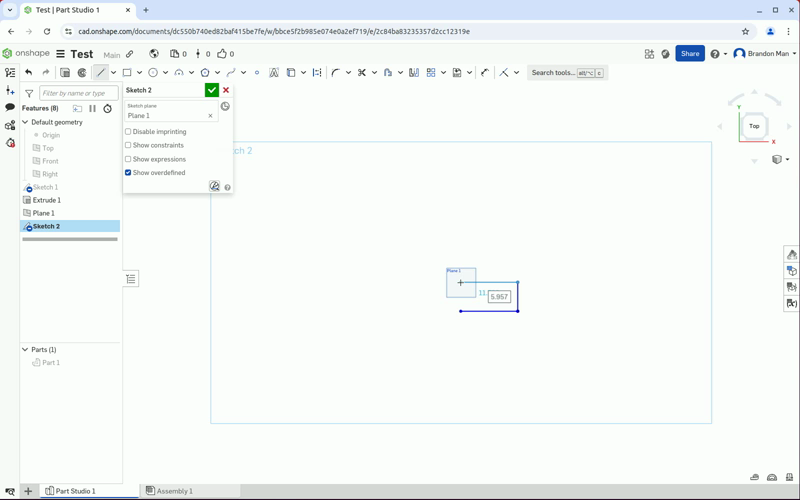
mouse_move(490, 282)
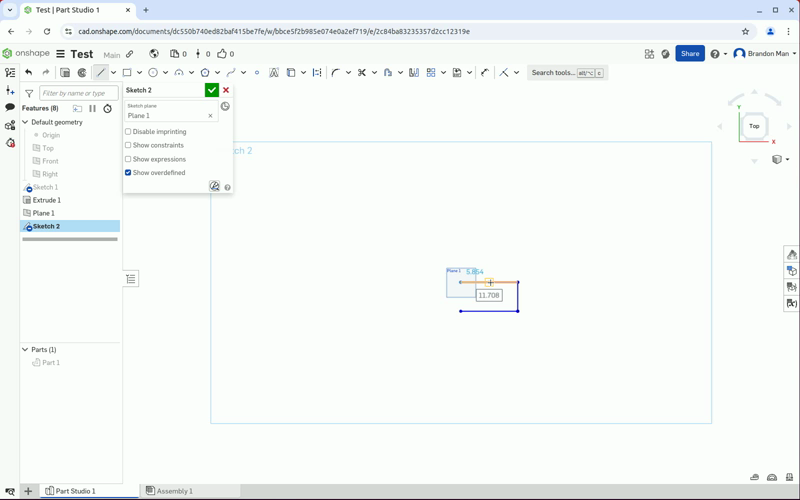
key_down(shift)
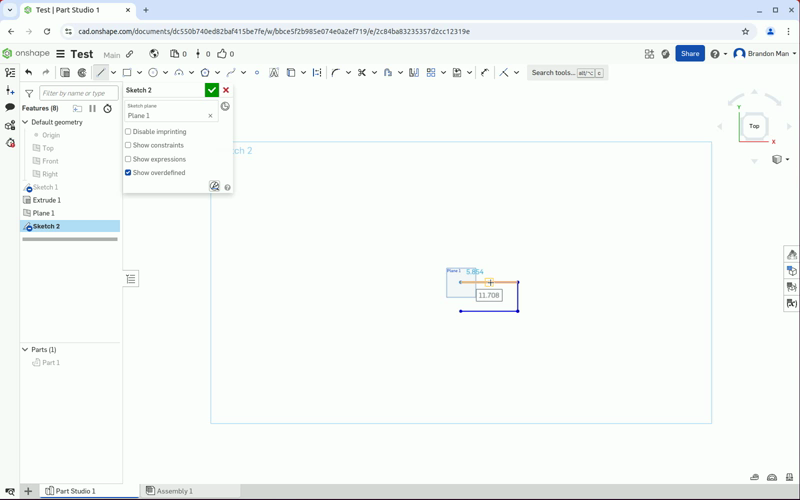
mouse_move(460, 311)
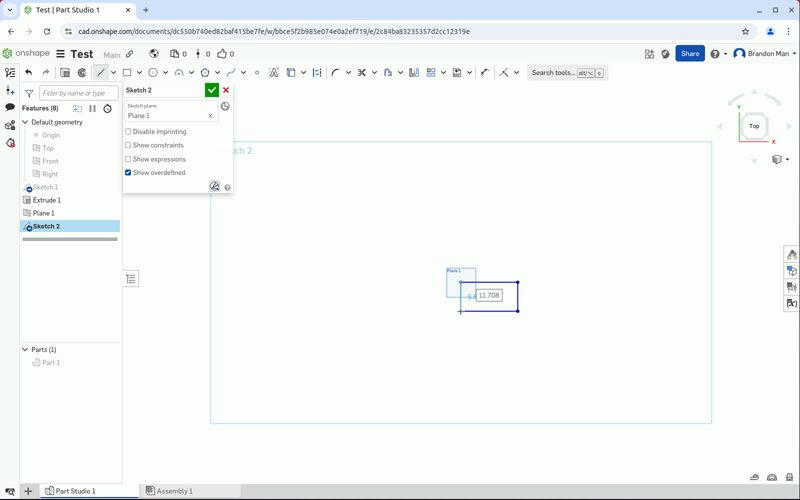
key_up(shift)
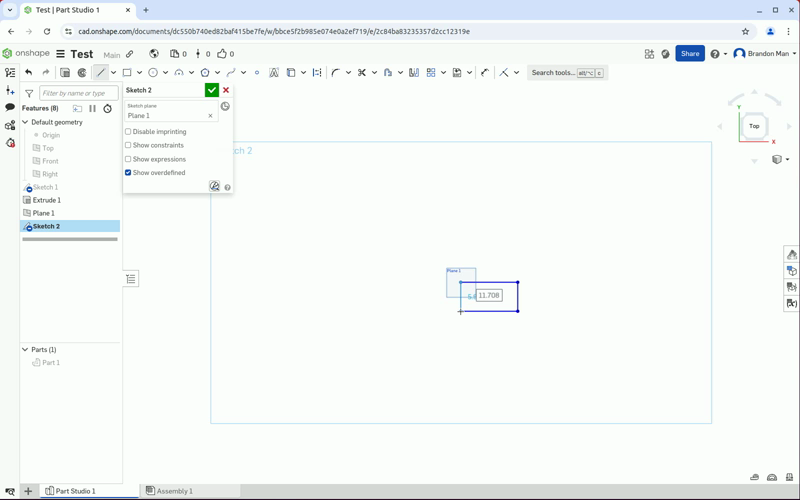
click(460, 311)
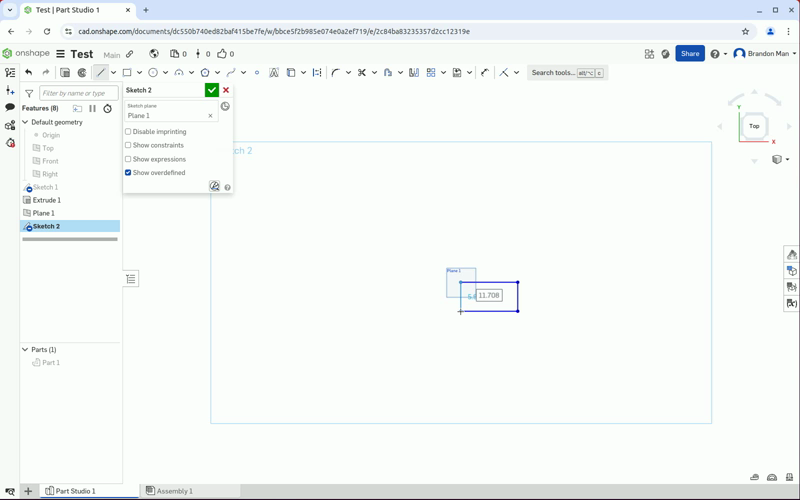
key(esc)
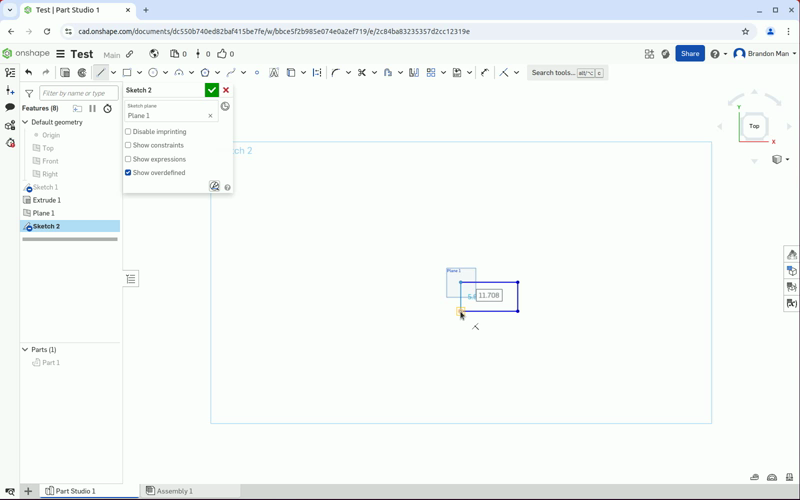
mouse_move(469, 305)
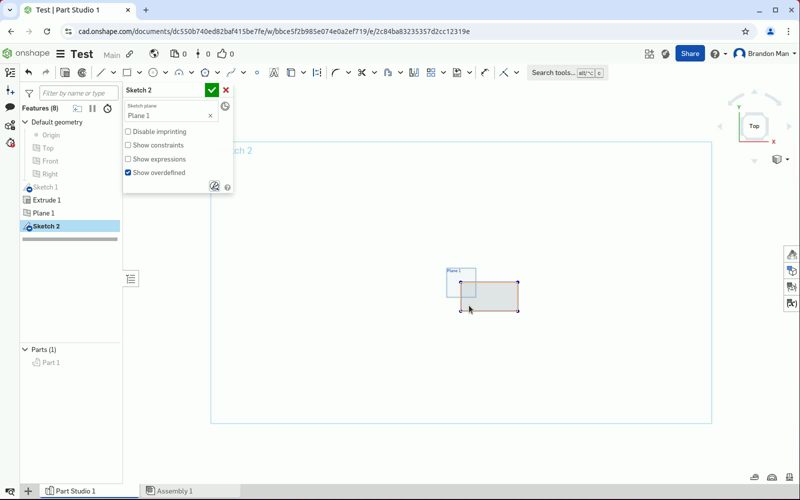
scroll(6)
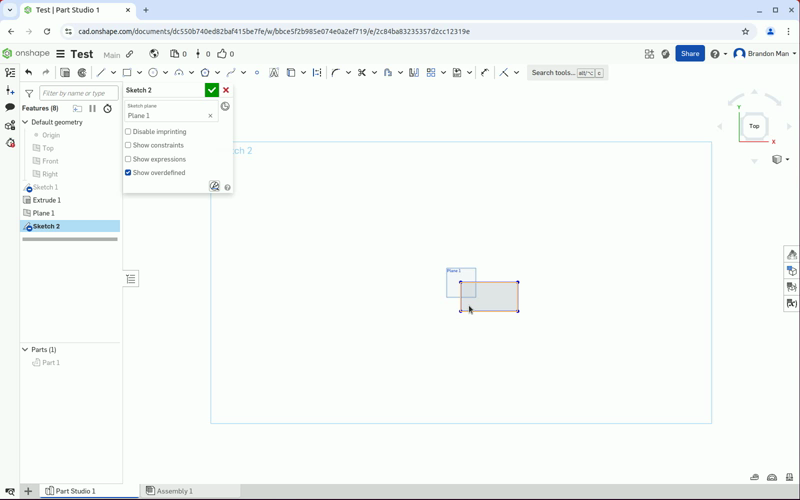
scroll(6)
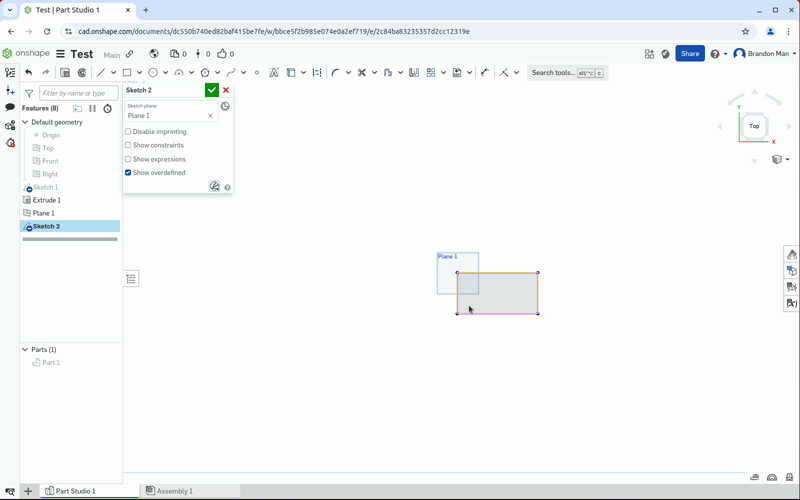
scroll(6)
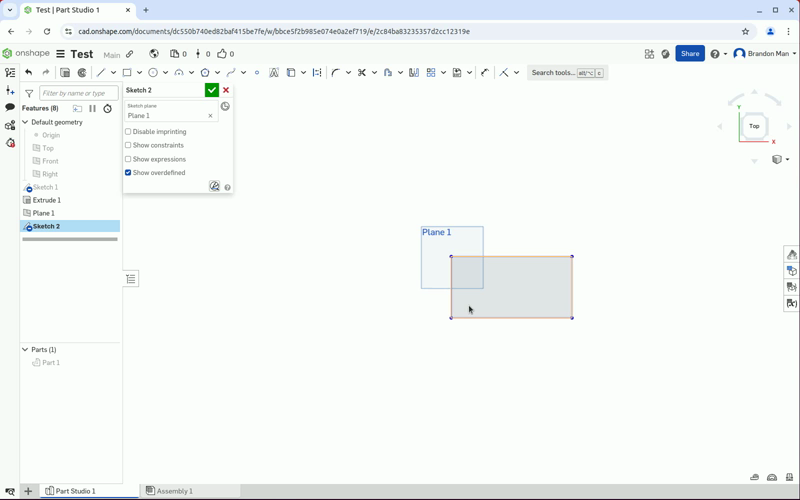
scroll(6)
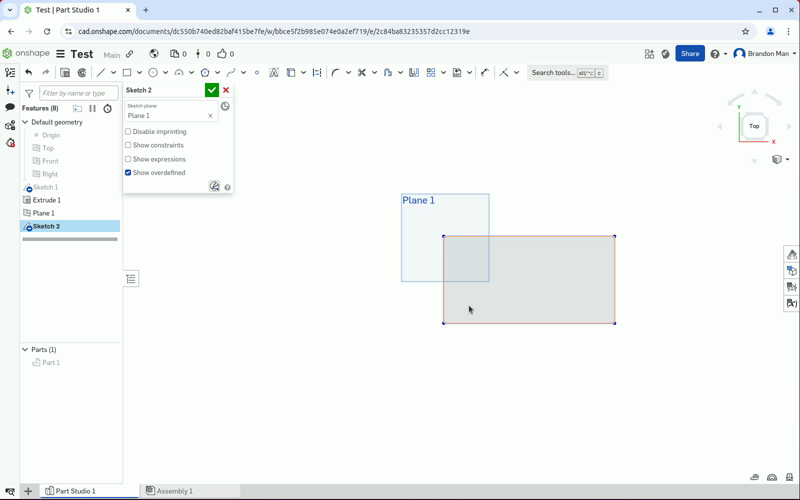
scroll(6)
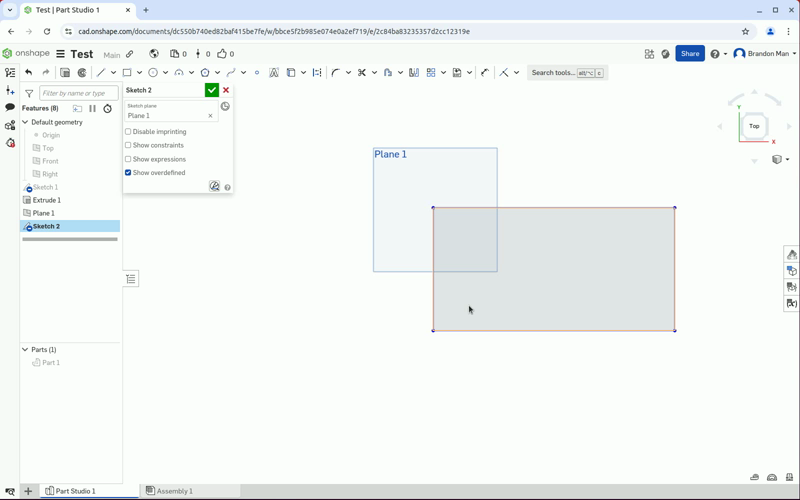
scroll(6)
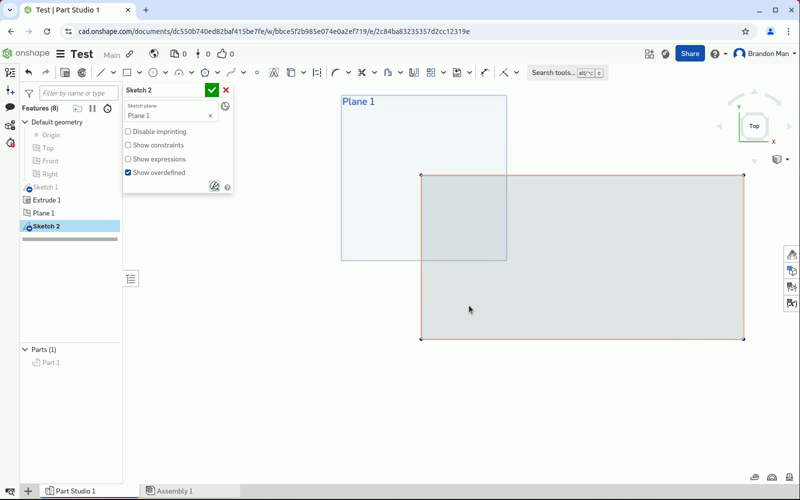
scroll(6)
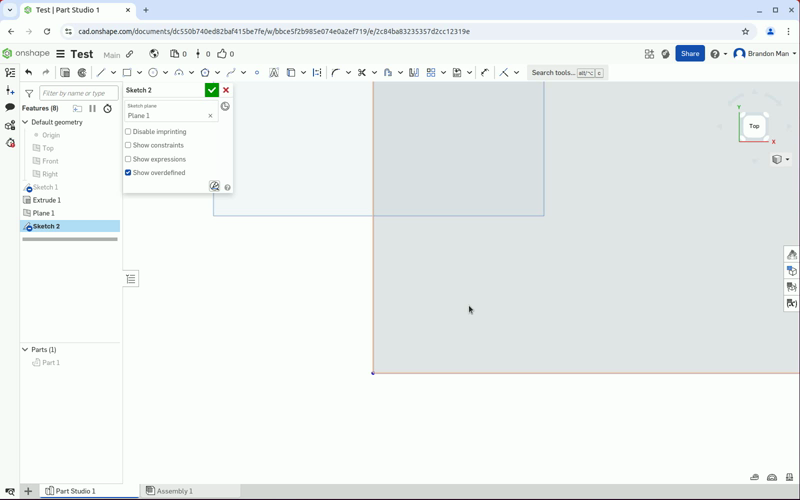
click(469, 305)
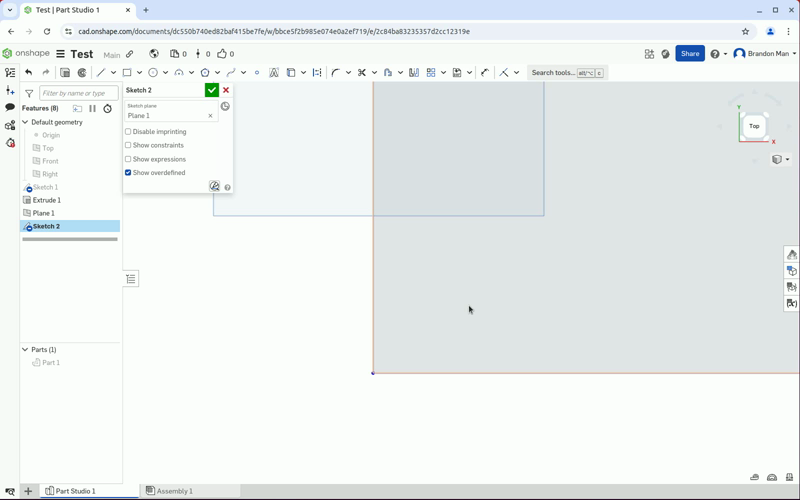
scroll(-6)
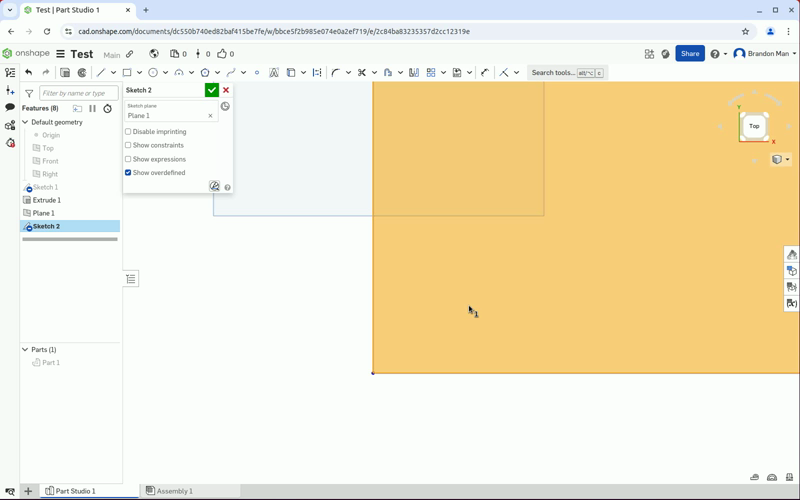
scroll(-6)
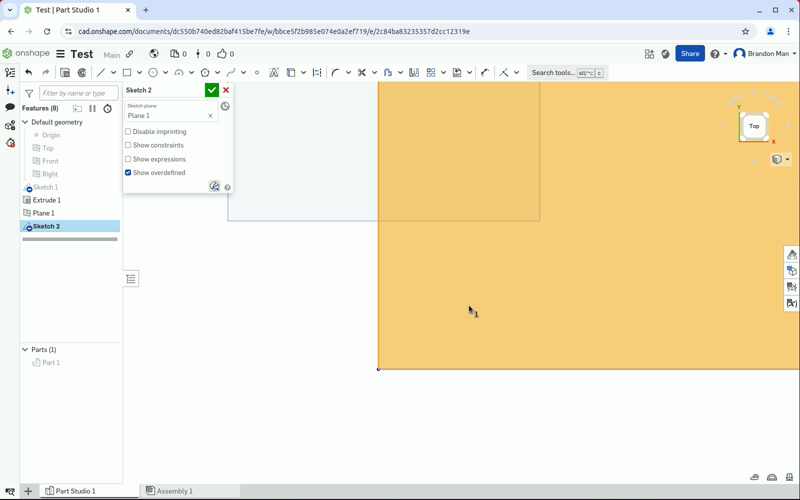
scroll(-6)
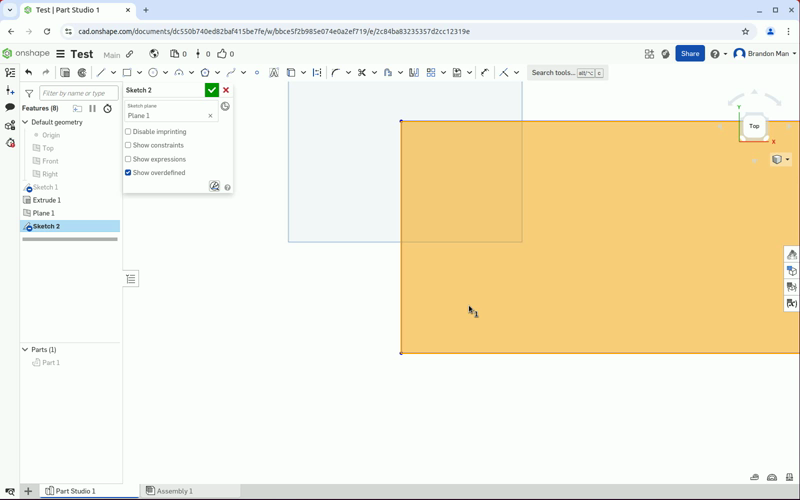
scroll(-6)
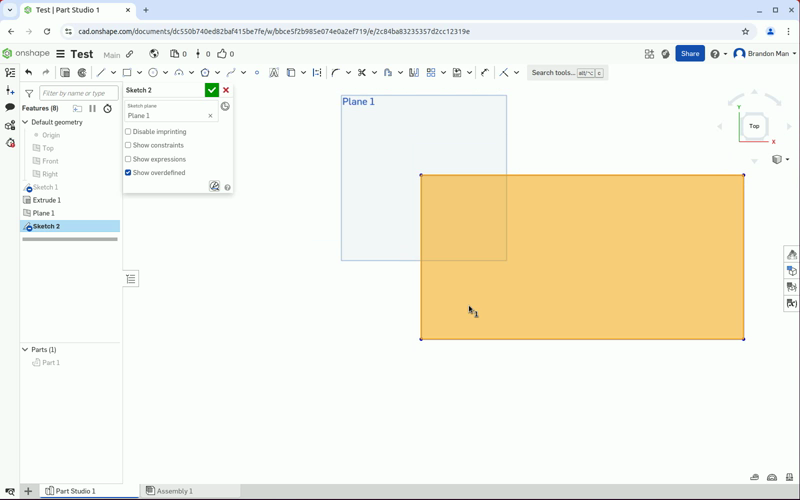
scroll(-6)
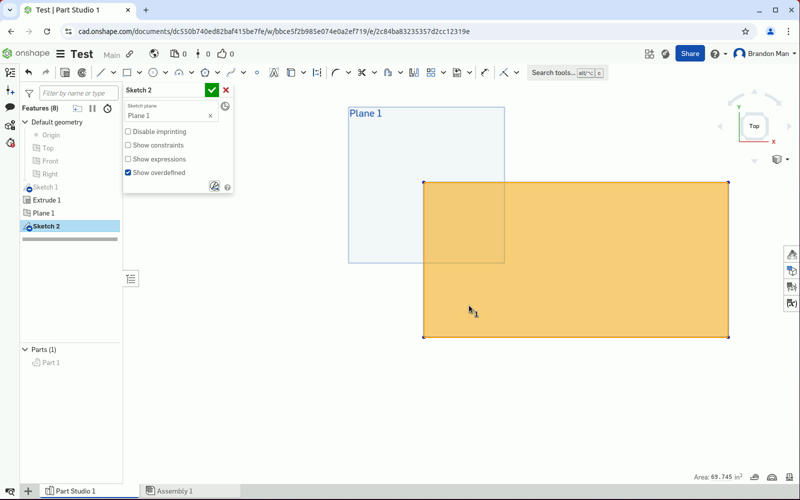
scroll(-6)
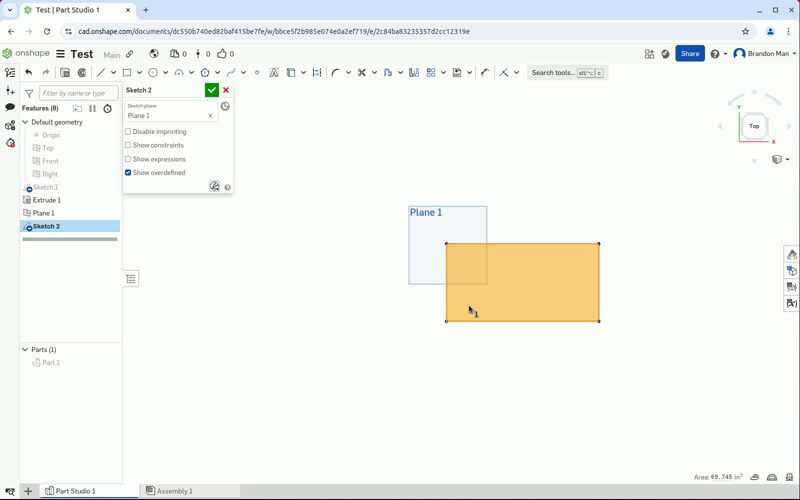
scroll(-6)
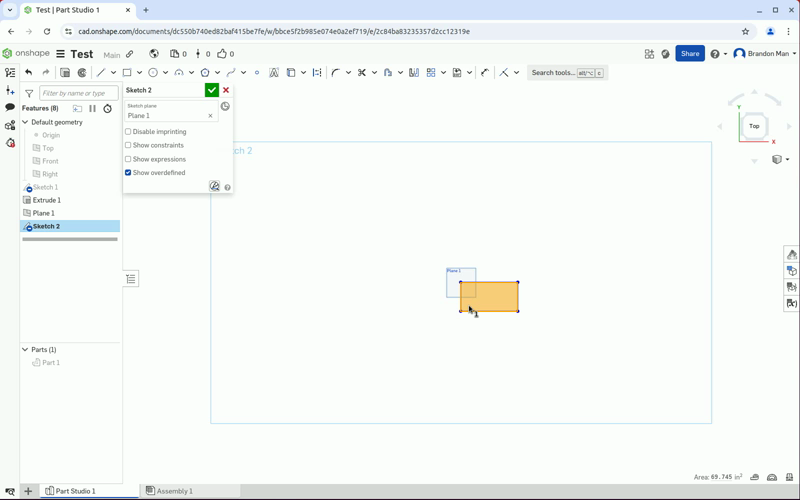
mouse_move(73, 352)
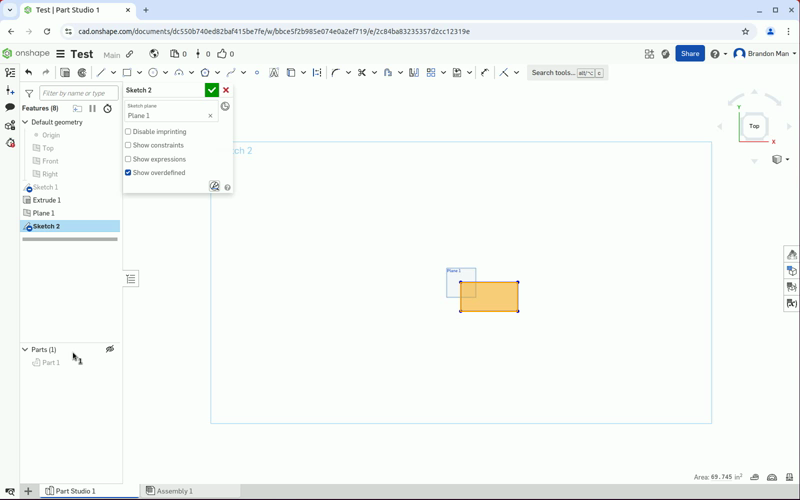
key(shift+y)
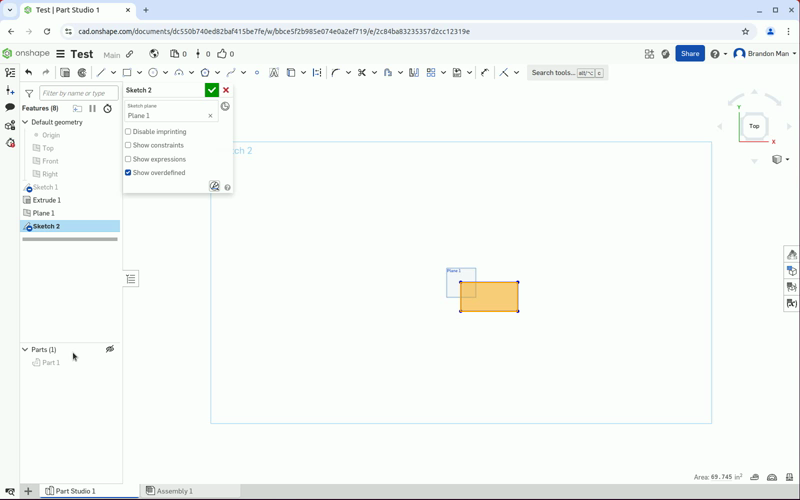
key(shift+e)
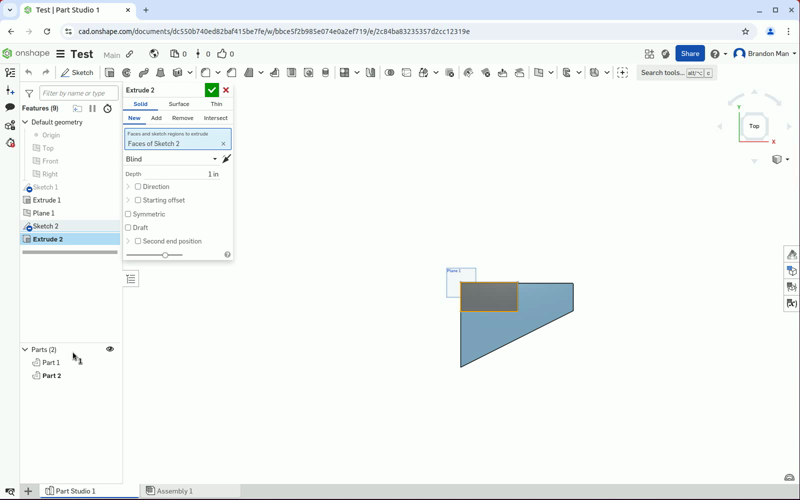
mouse_move(143, 106)
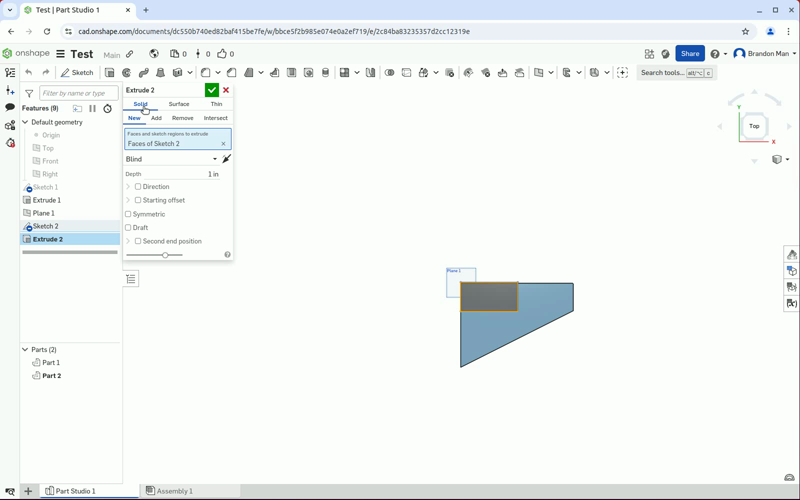
click(143, 106)
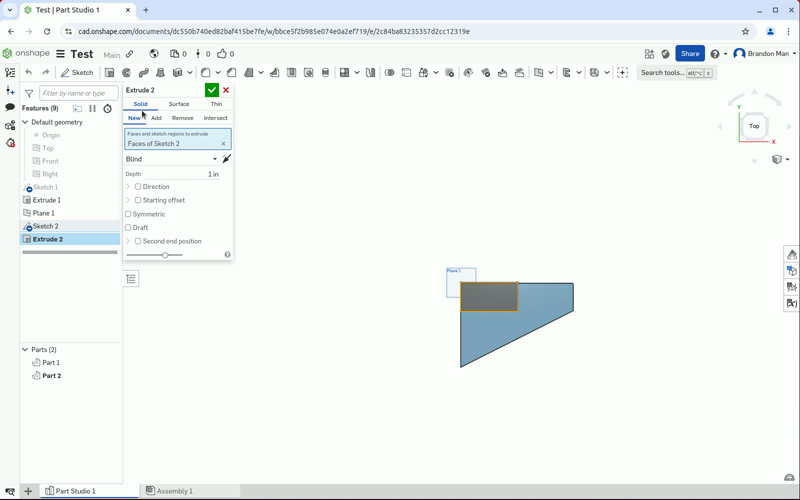
mouse_move(137, 120)
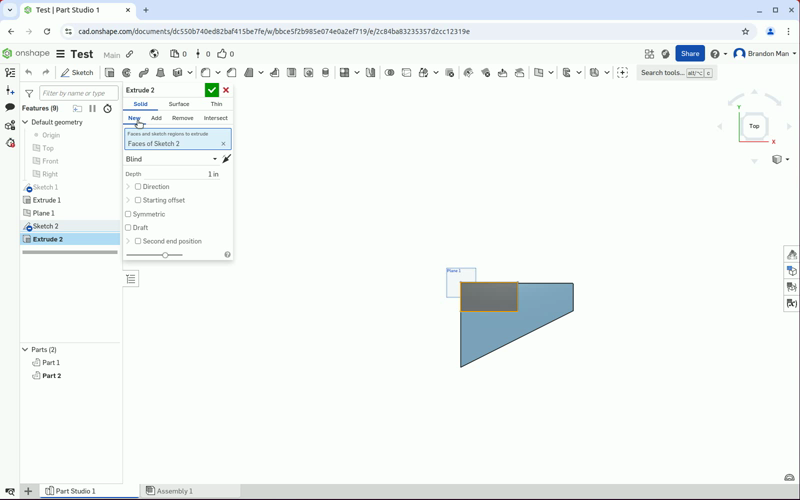
click(137, 120)
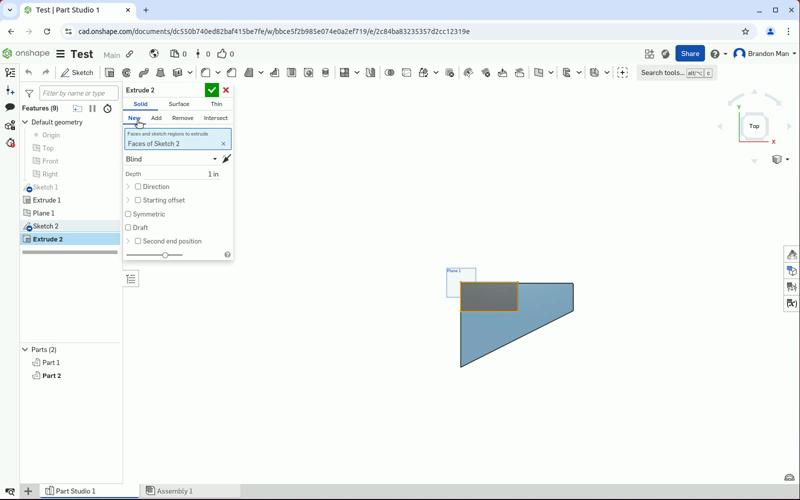
key(tab, 4)
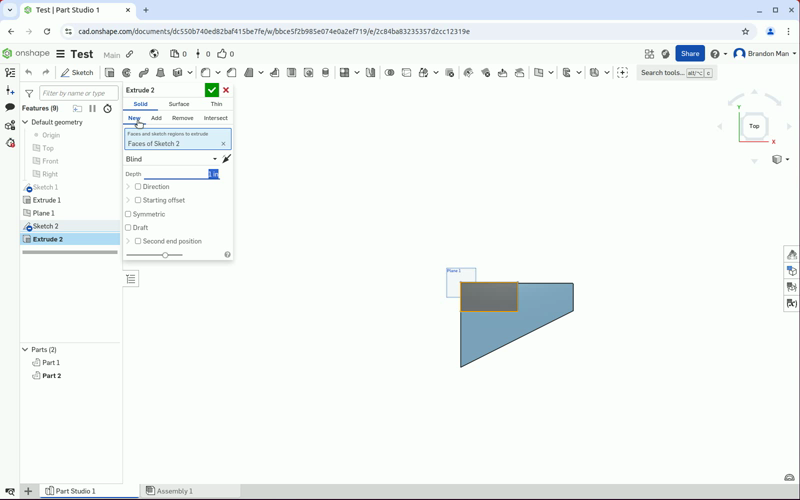
text(8.666)
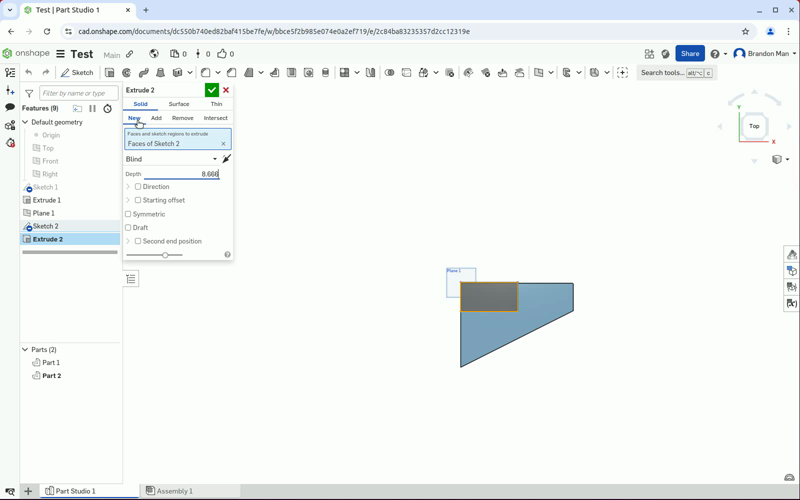
key(enter)
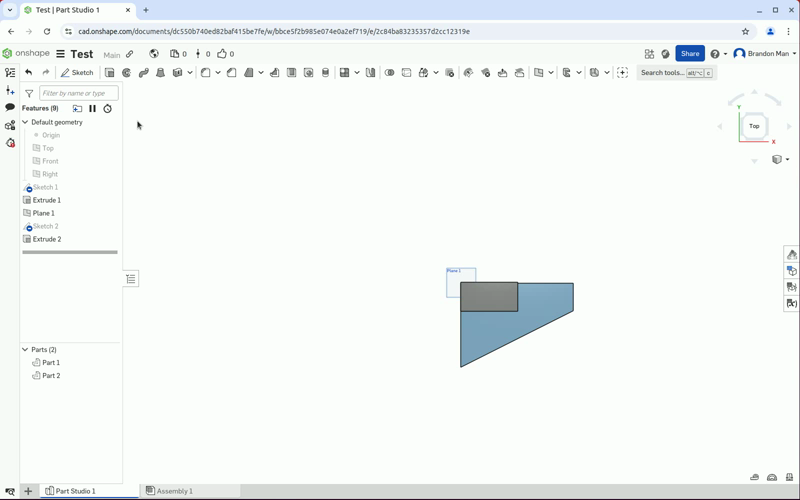
key(shift+h)
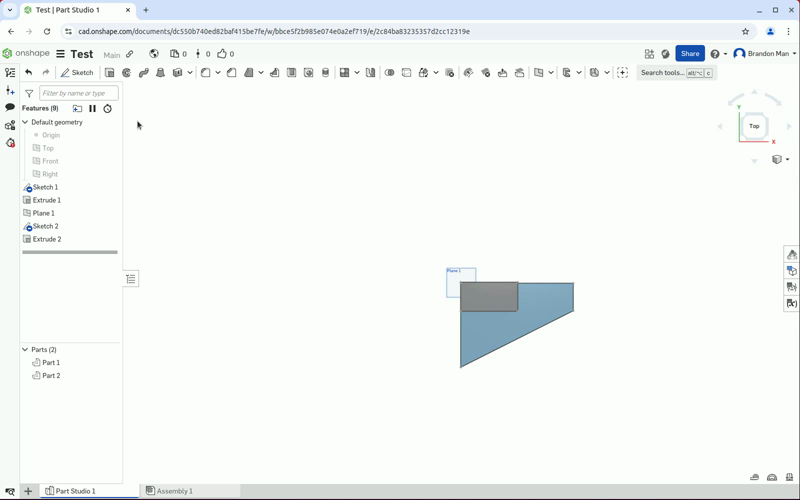
key(shift+h)
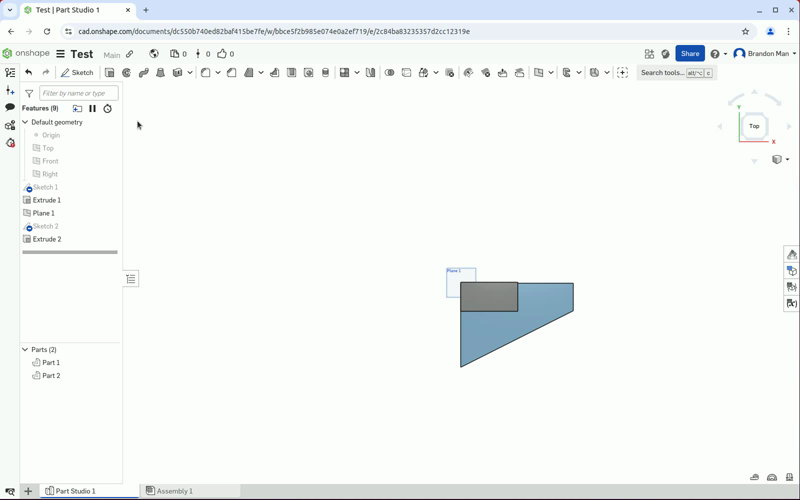
mouse_move(73, 189)
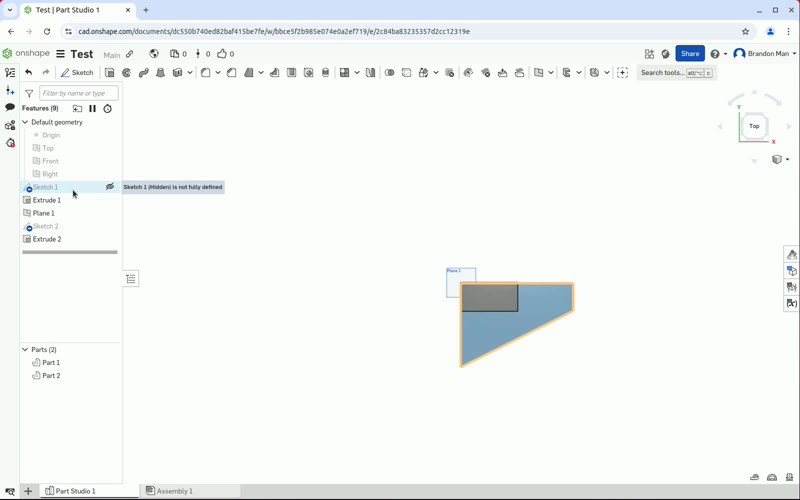
click(73, 189)
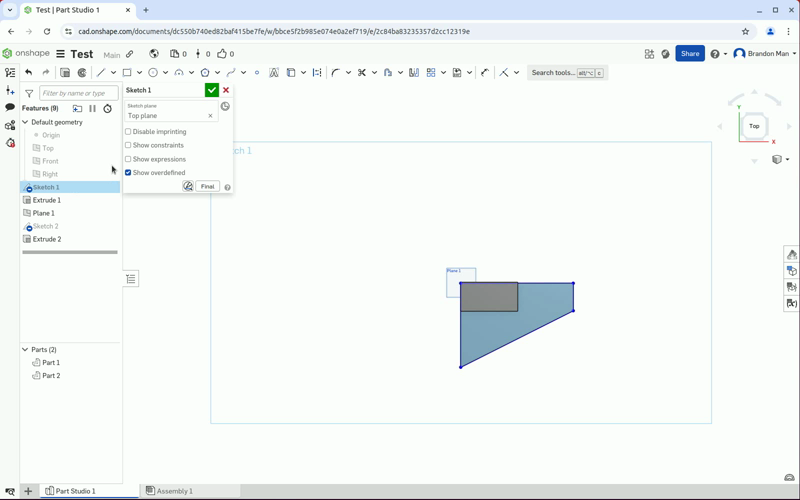
mouse_move(229, 92)
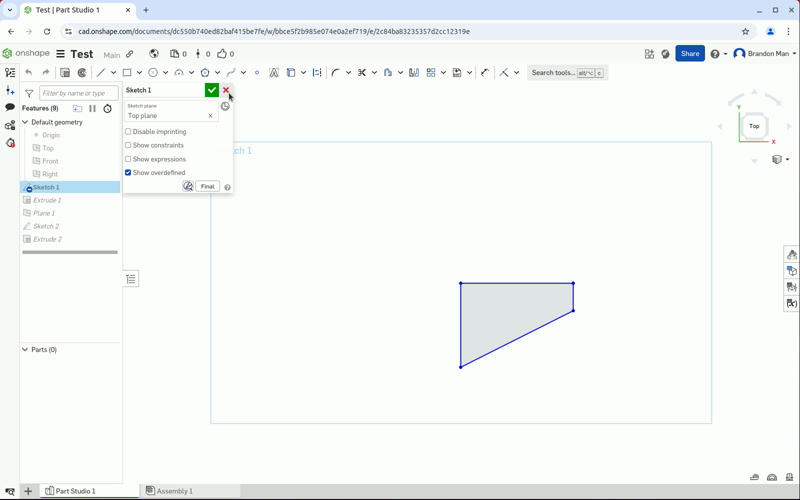
click(229, 92)
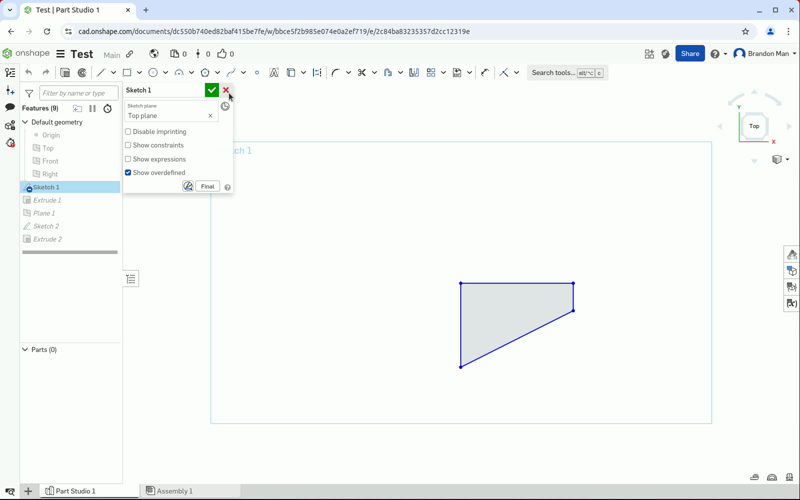
key(shift+s)
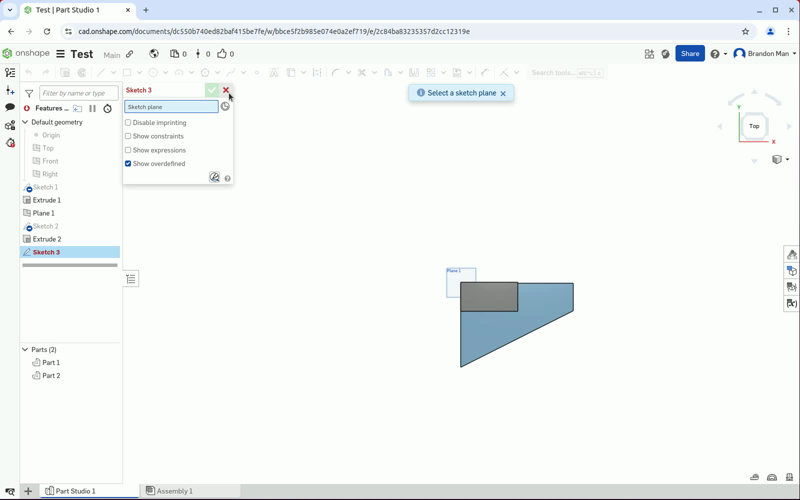
mouse_move(73, 215)
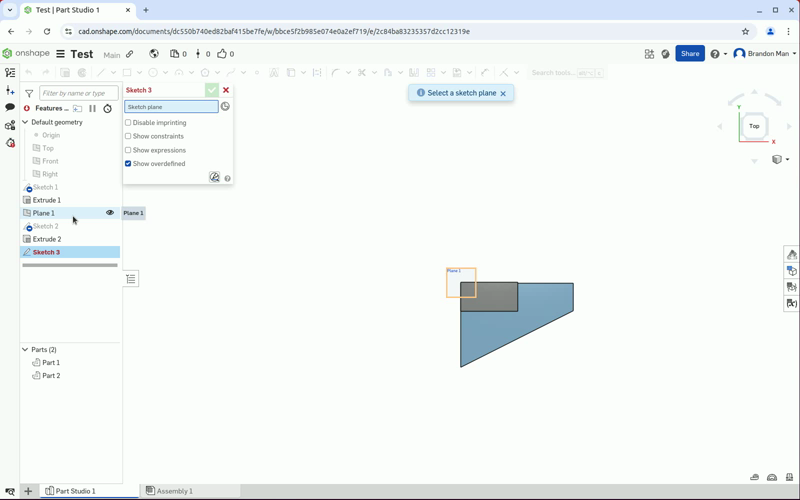
click(73, 215)
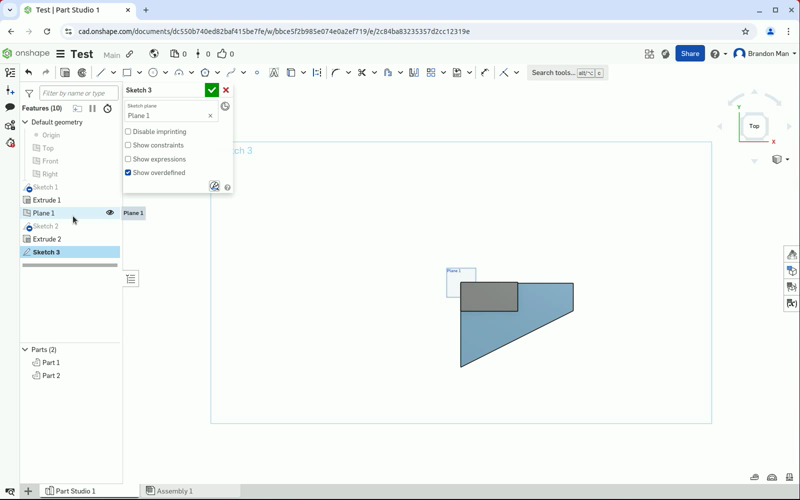
mouse_move(73, 352)
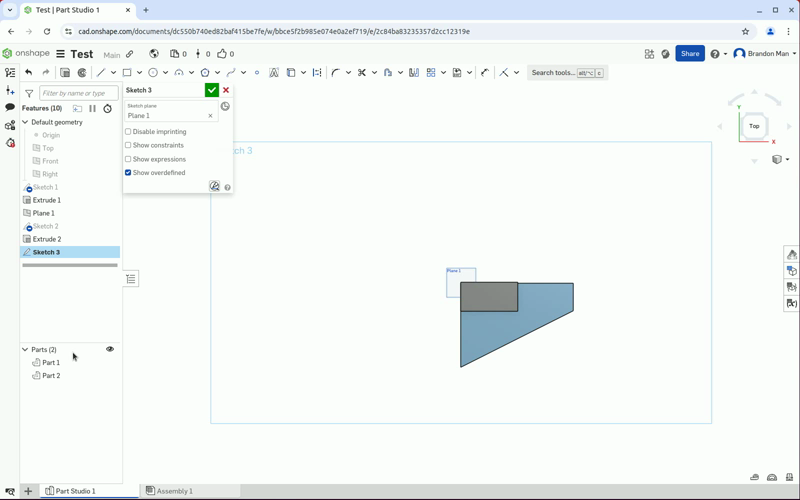
key(y)
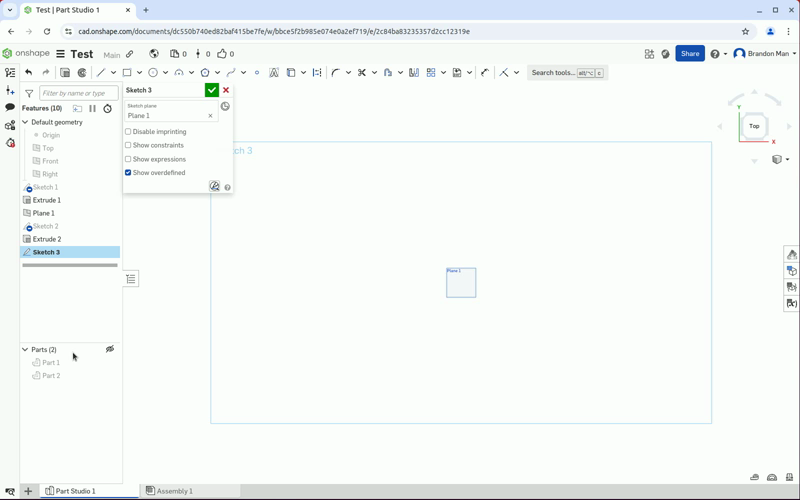
key(l)
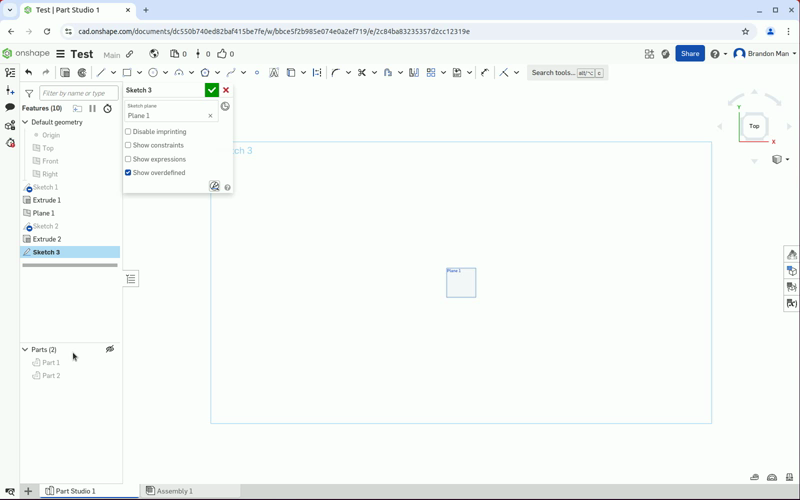
key_down(shift)
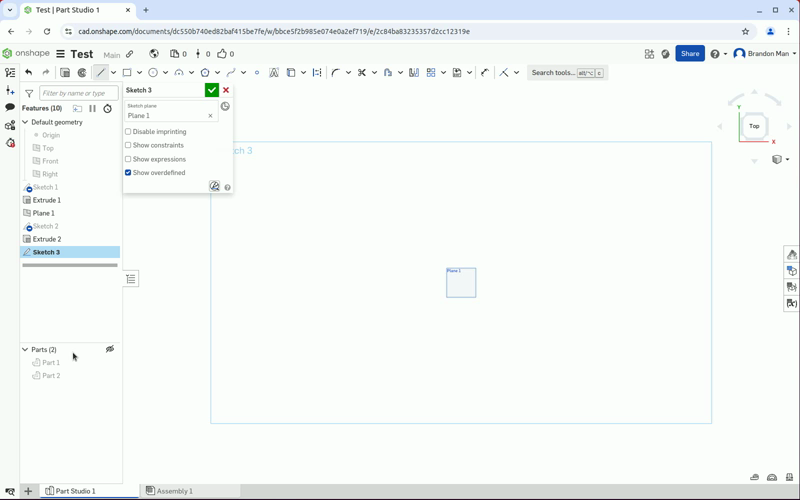
mouse_move(516, 311)
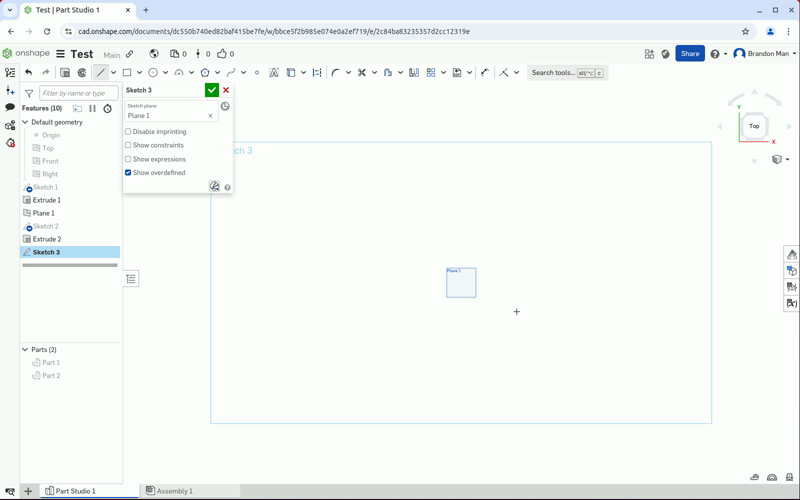
click(516, 311)
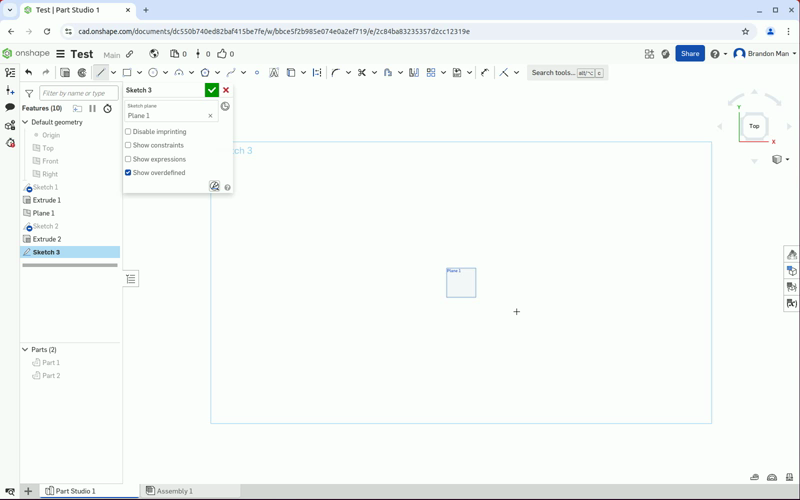
key_up(shift)
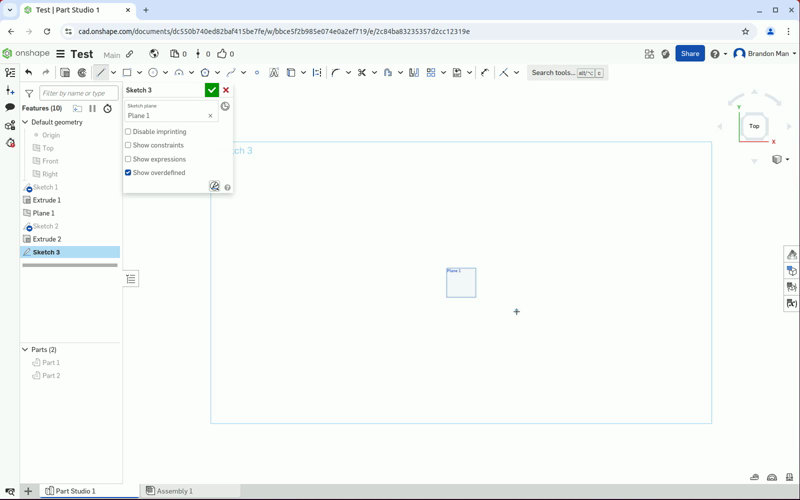
key_down(shift)
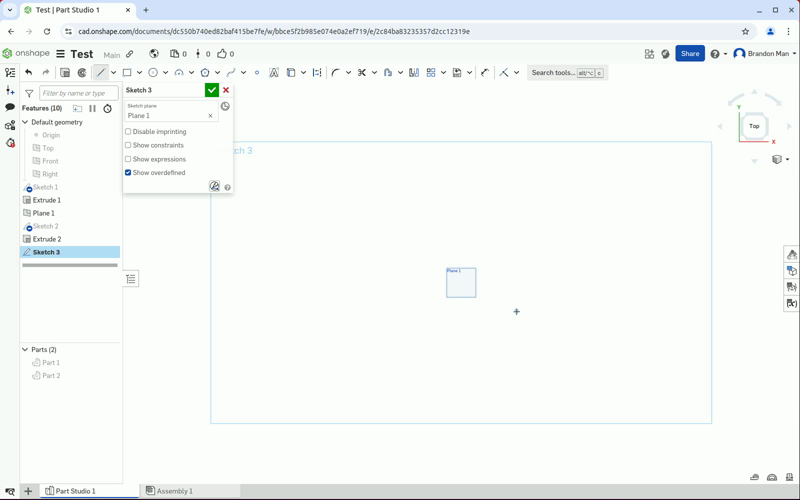
mouse_move(546, 311)
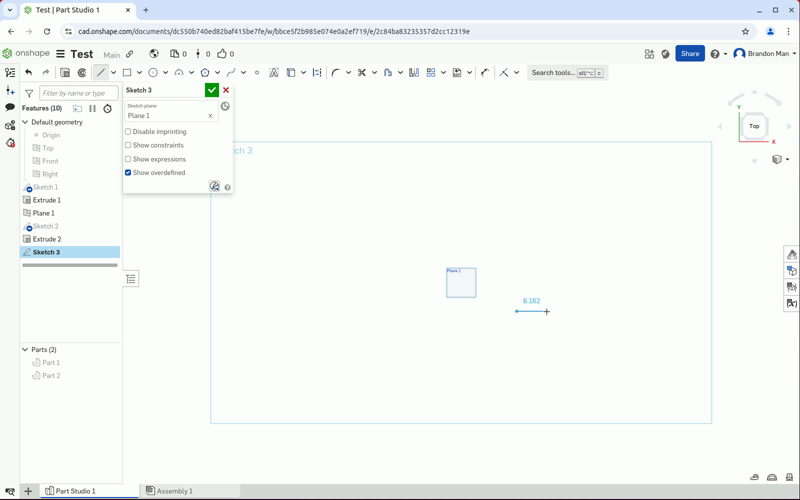
mouse_move(573, 311)
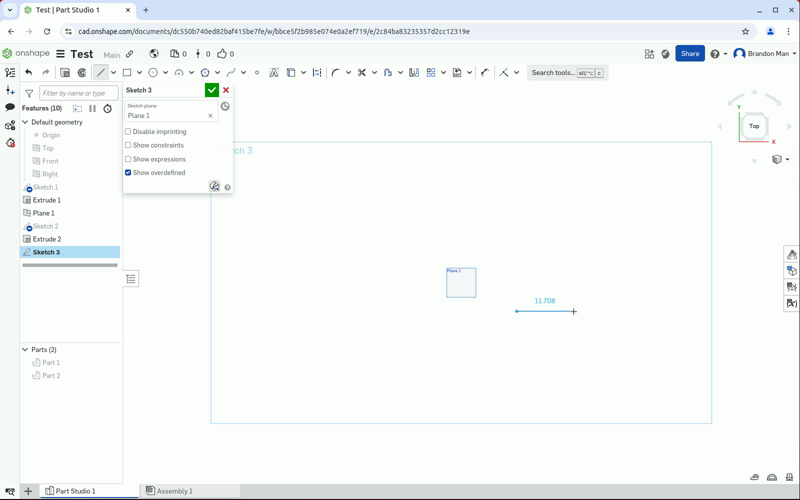
click(573, 311)
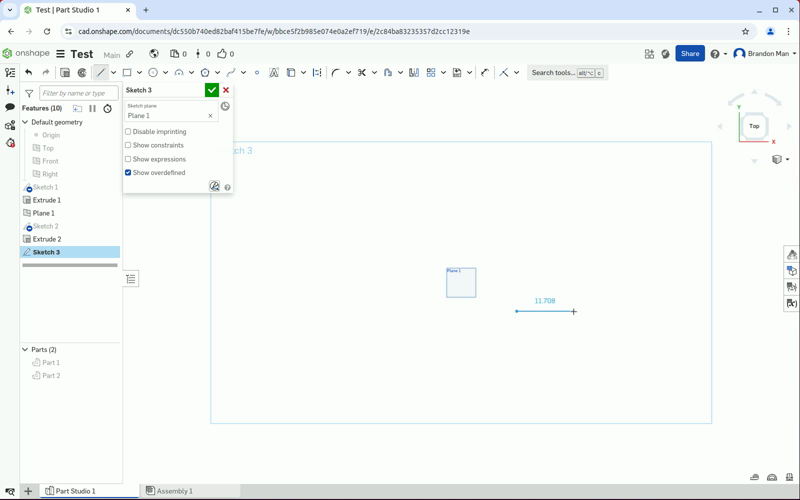
key_up(shift)
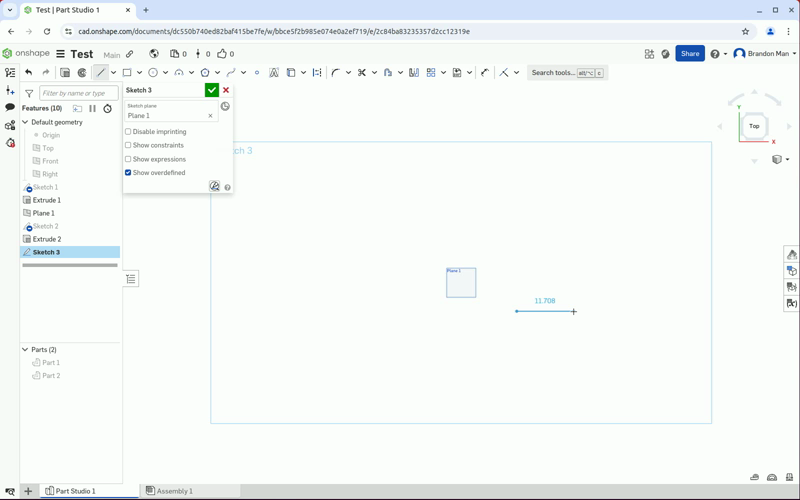
key_down(shift)
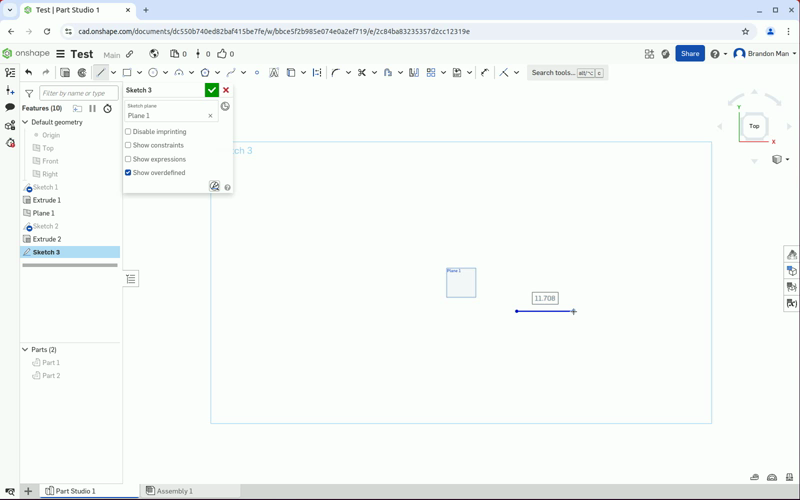
mouse_move(589, 311)
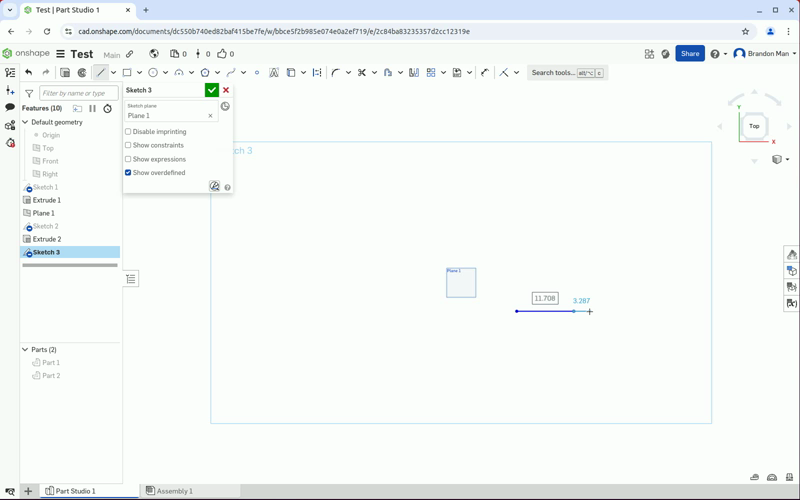
mouse_move(573, 282)
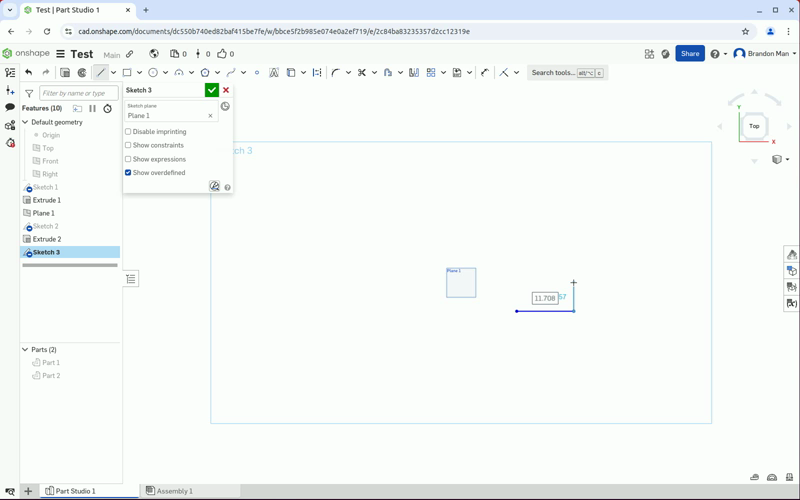
click(573, 282)
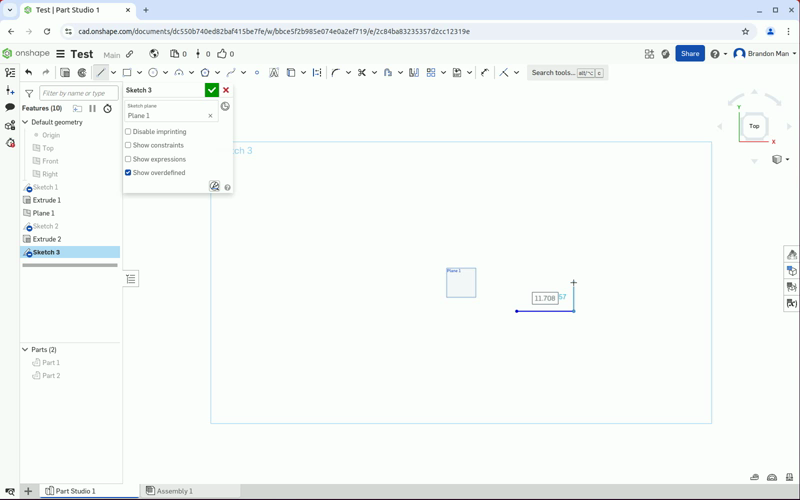
key_up(shift)
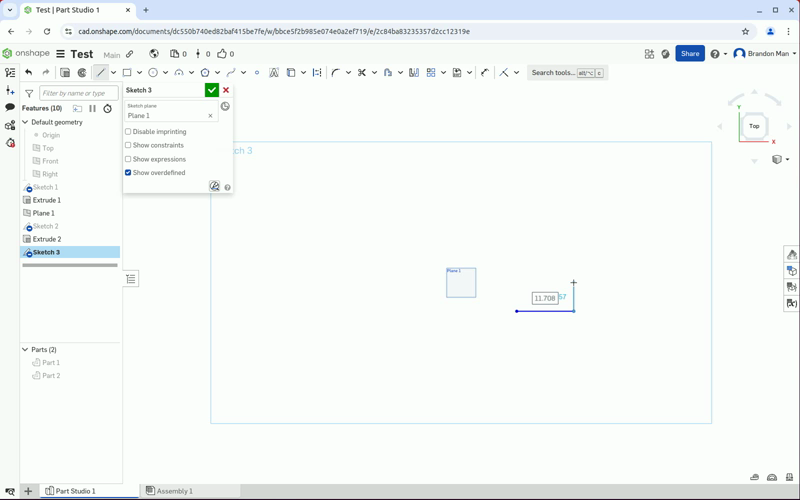
key_down(shift)
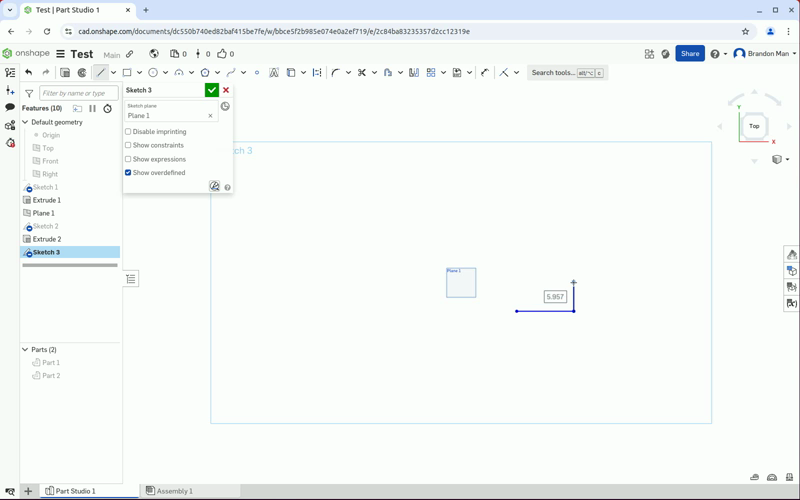
mouse_move(589, 282)
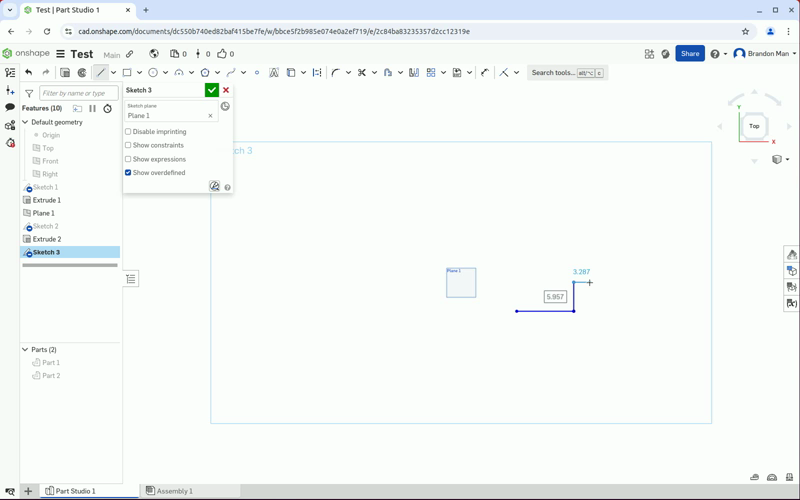
mouse_move(516, 282)
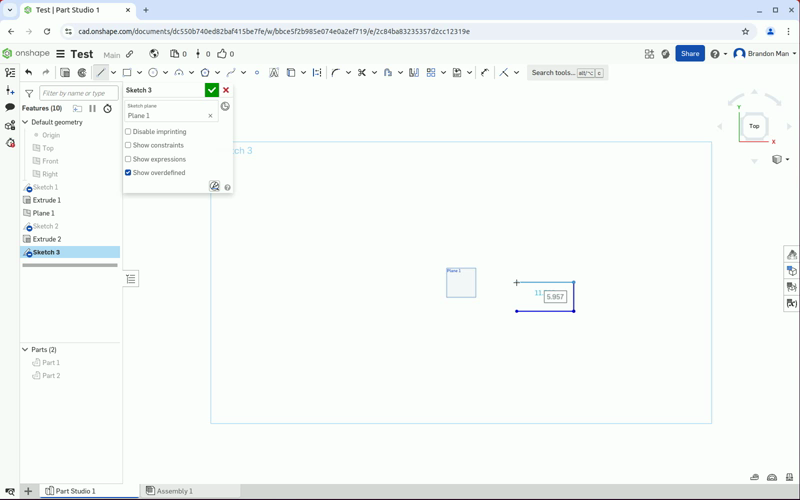
click(516, 282)
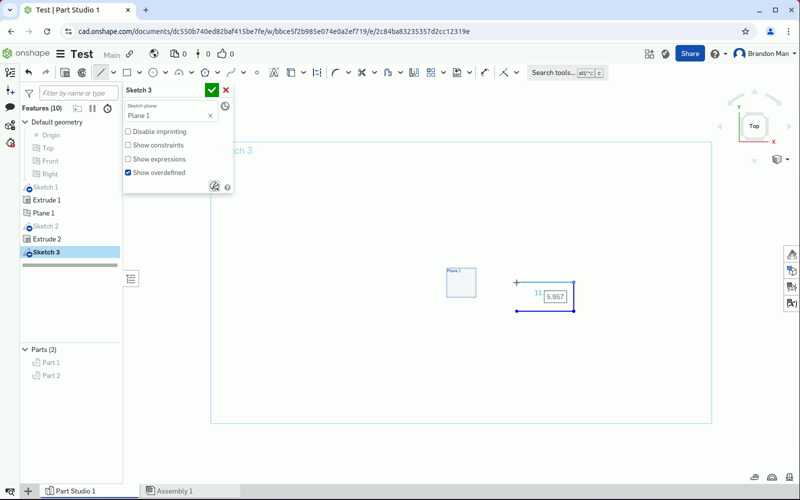
key_up(shift)
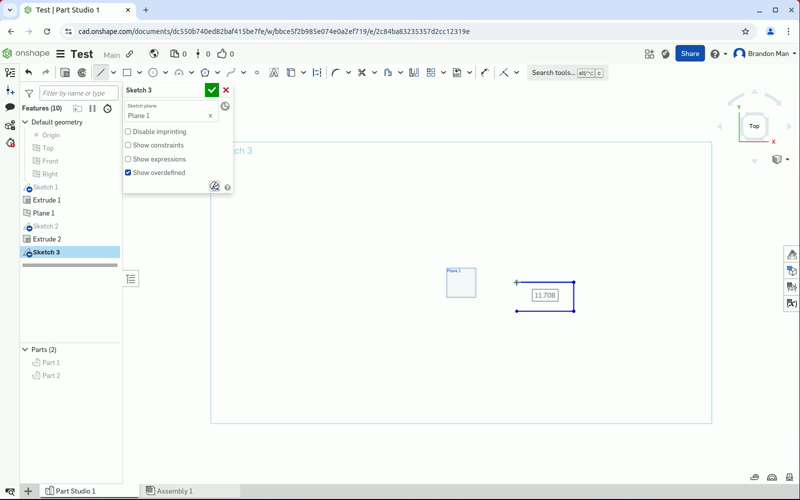
mouse_move(546, 282)
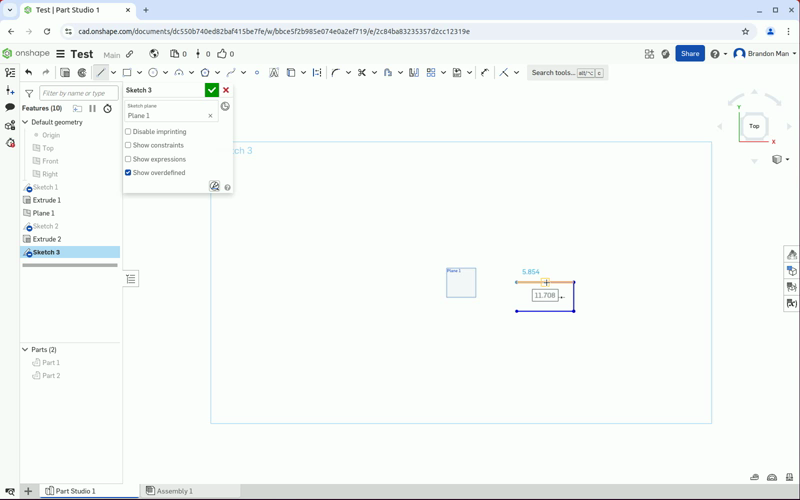
key_down(shift)
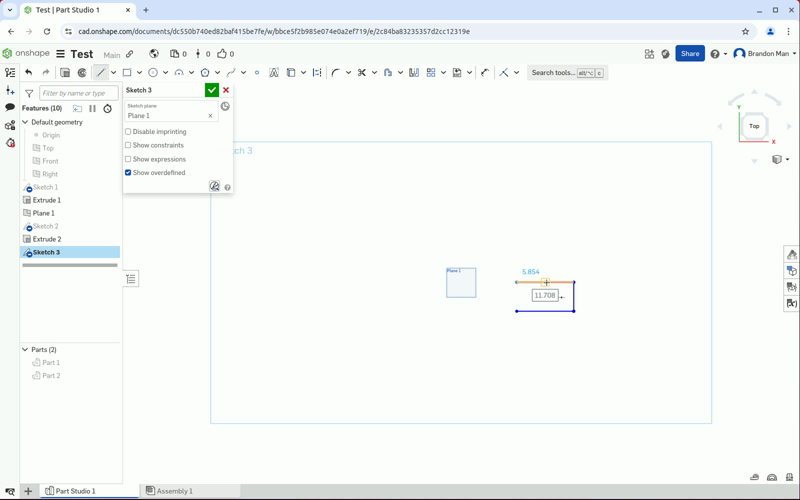
mouse_move(516, 311)
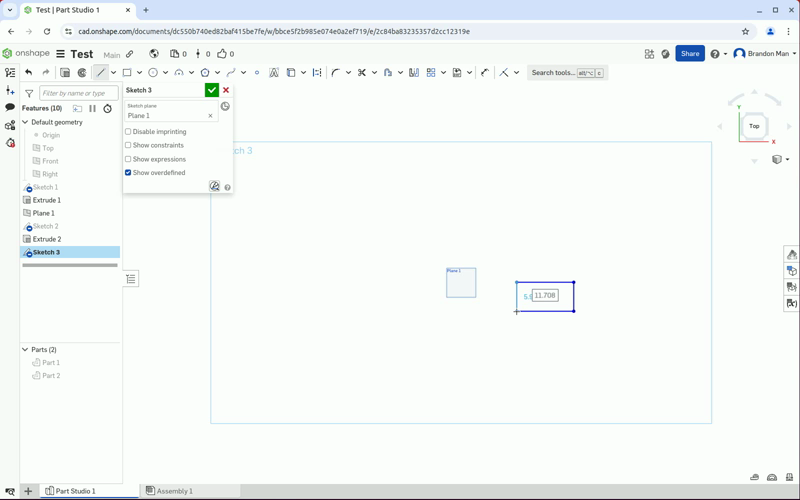
key_up(shift)
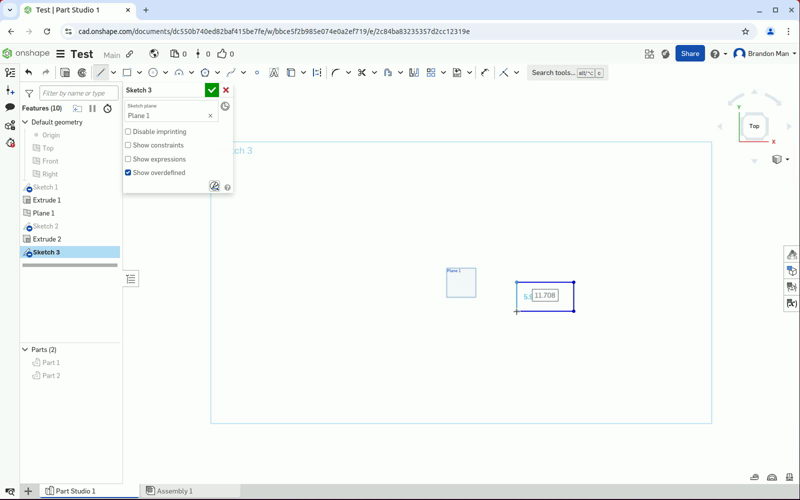
click(516, 311)
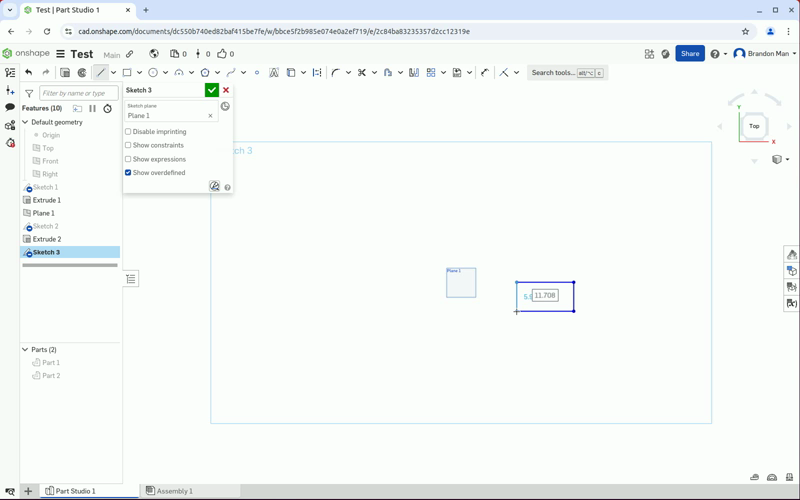
key(esc)
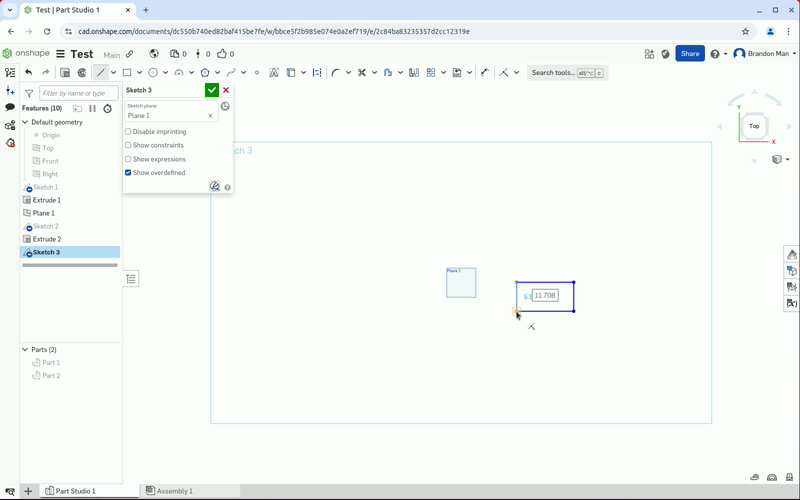
mouse_move(547, 304)
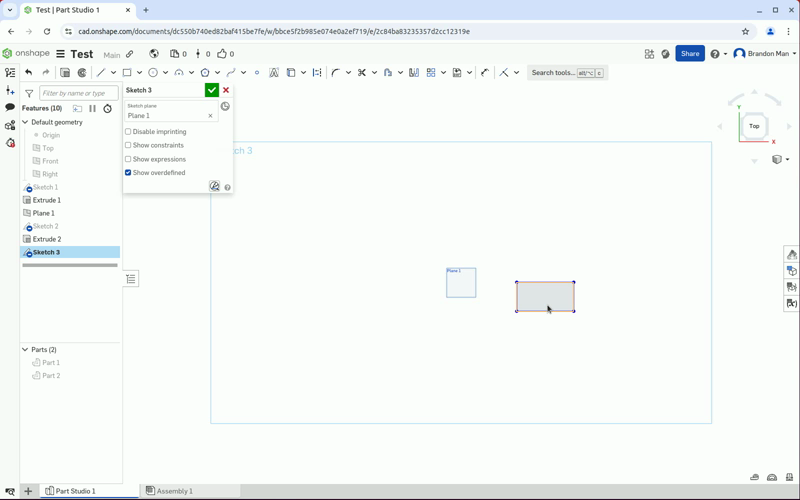
scroll(6)
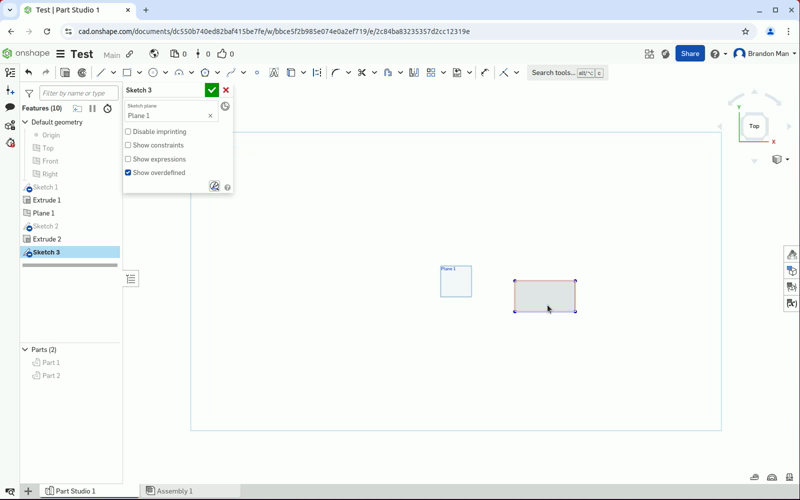
scroll(6)
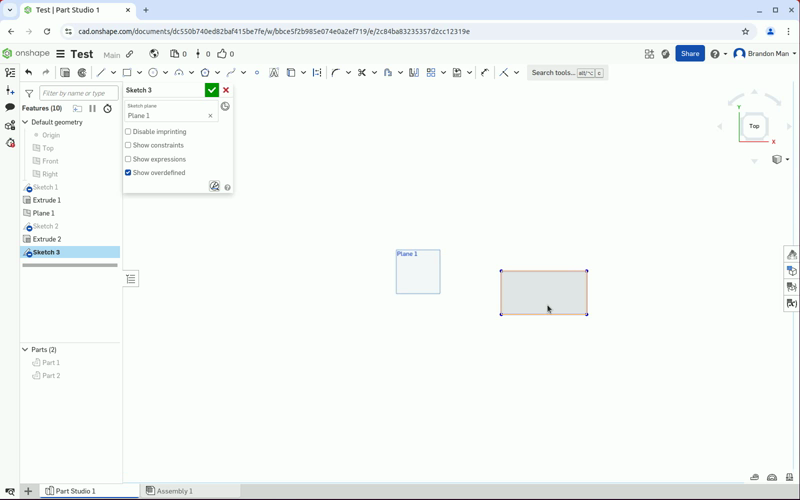
scroll(6)
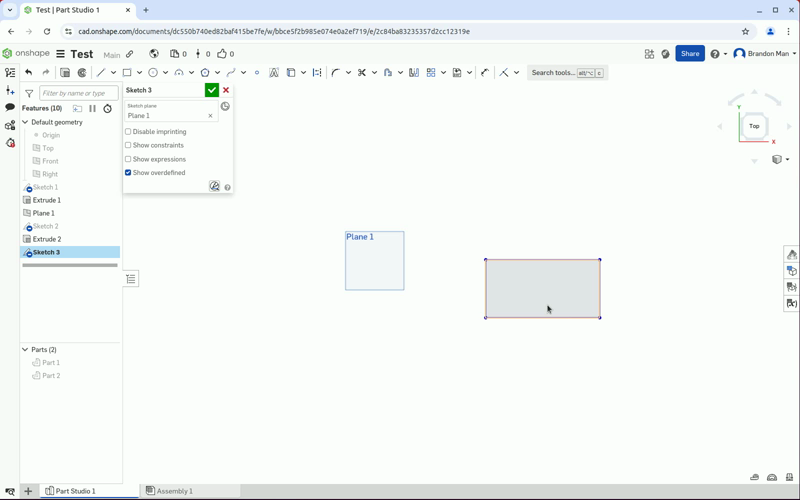
scroll(6)
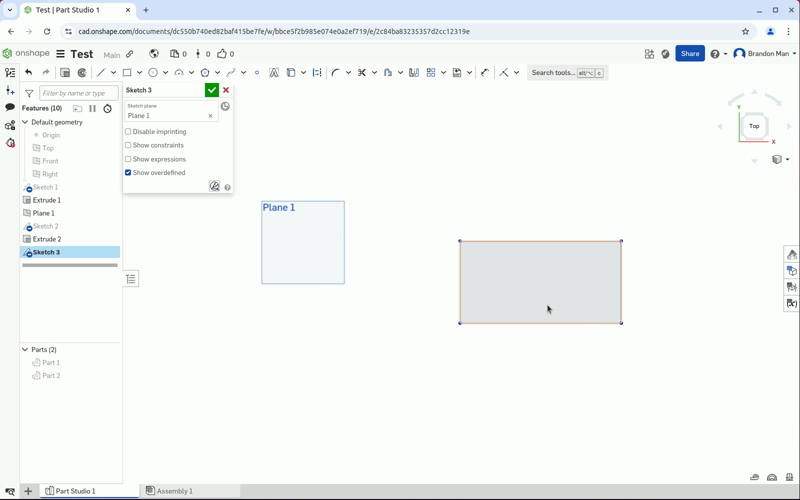
scroll(6)
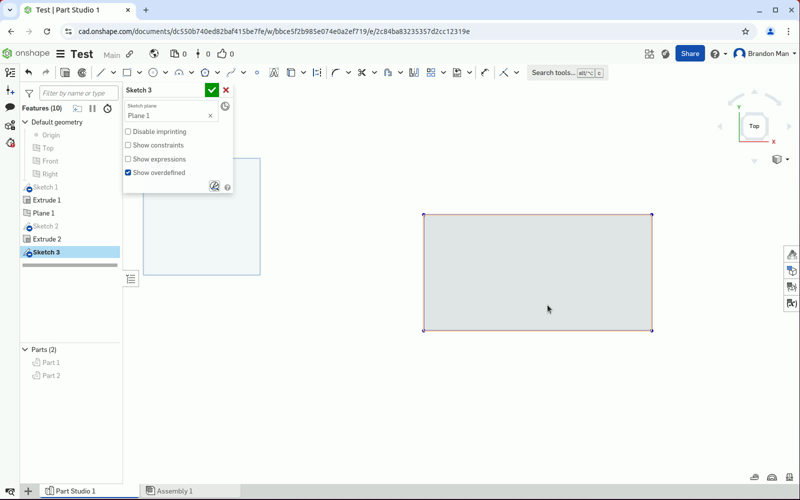
scroll(6)
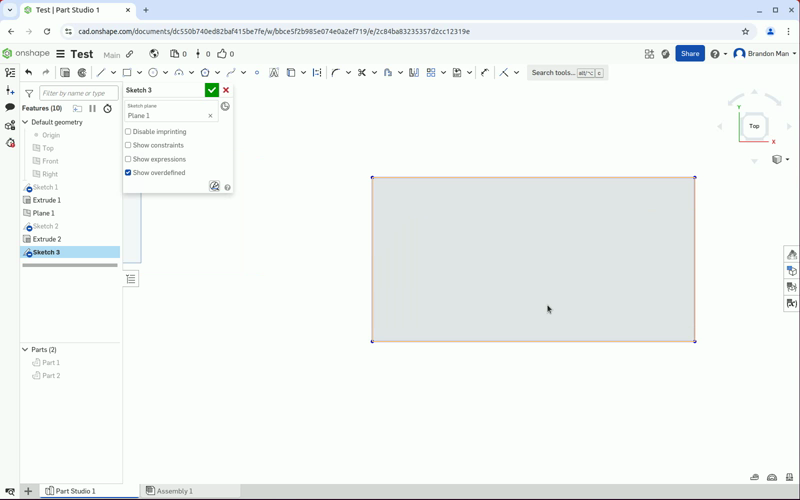
scroll(6)
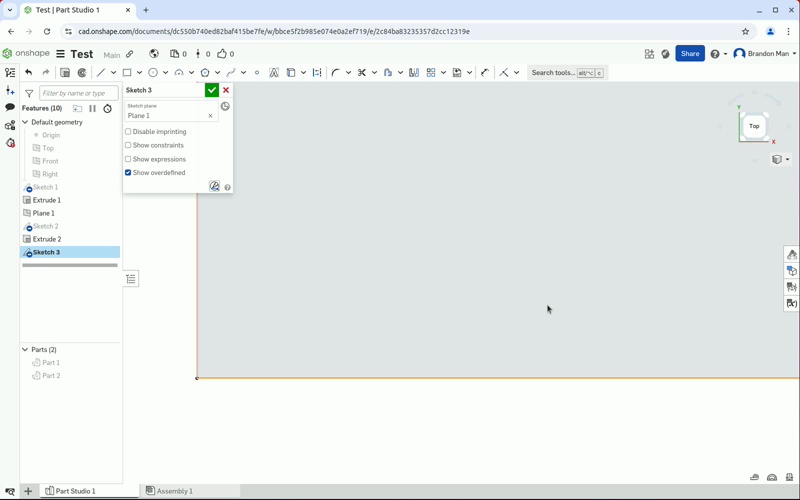
click(547, 304)
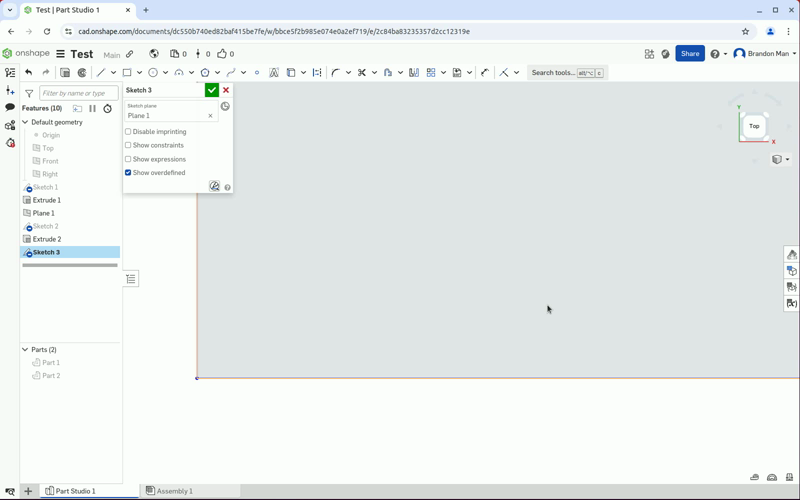
scroll(-6)
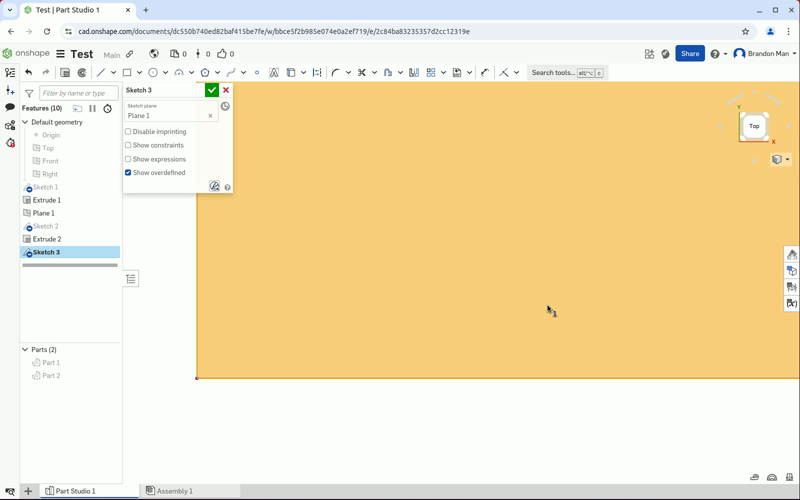
scroll(-6)
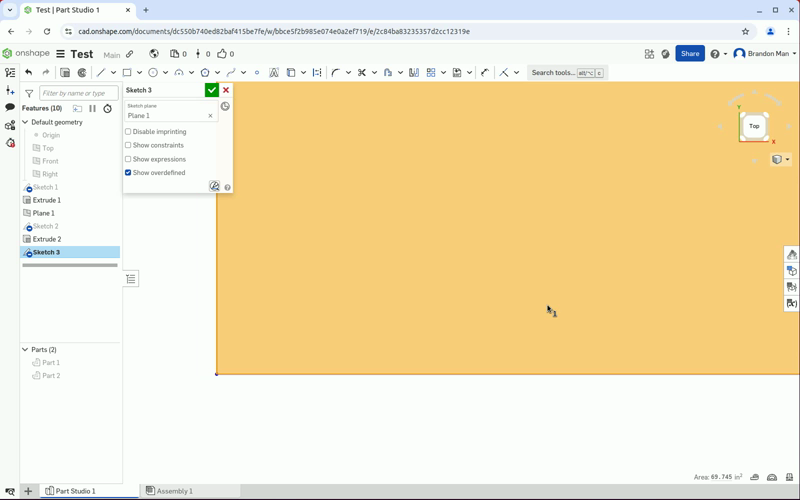
scroll(-6)
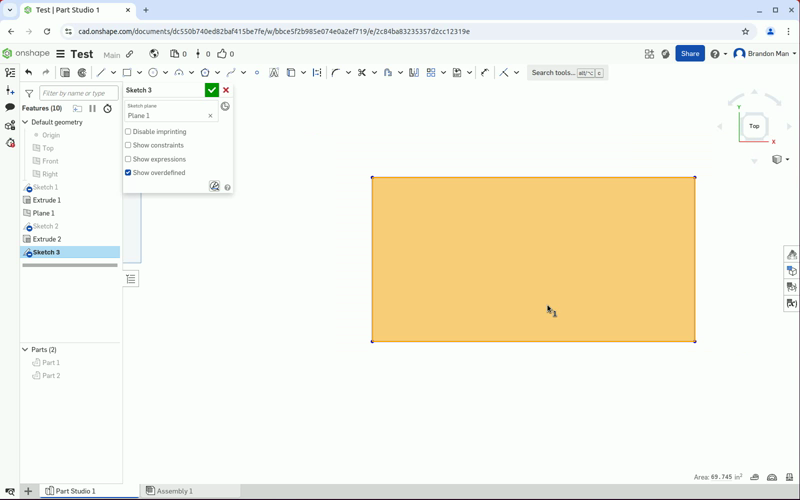
scroll(-6)
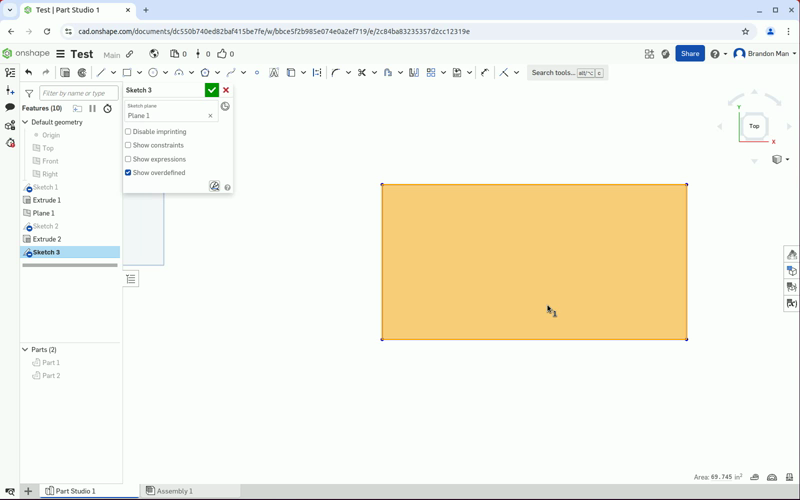
scroll(-6)
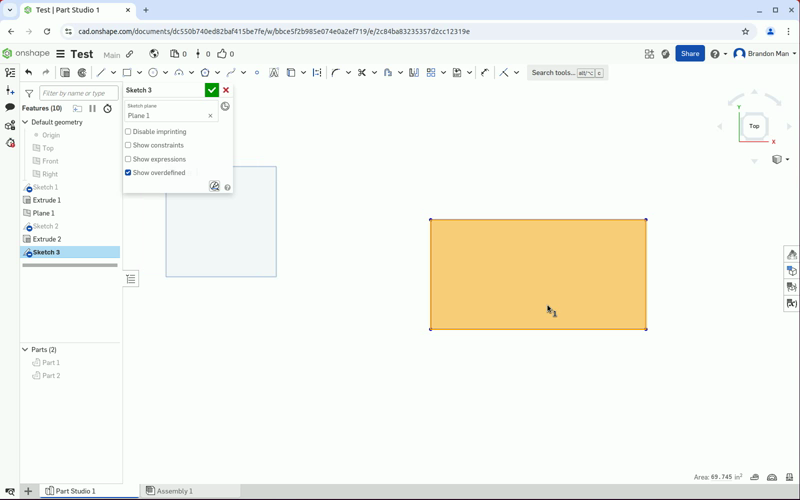
scroll(-6)
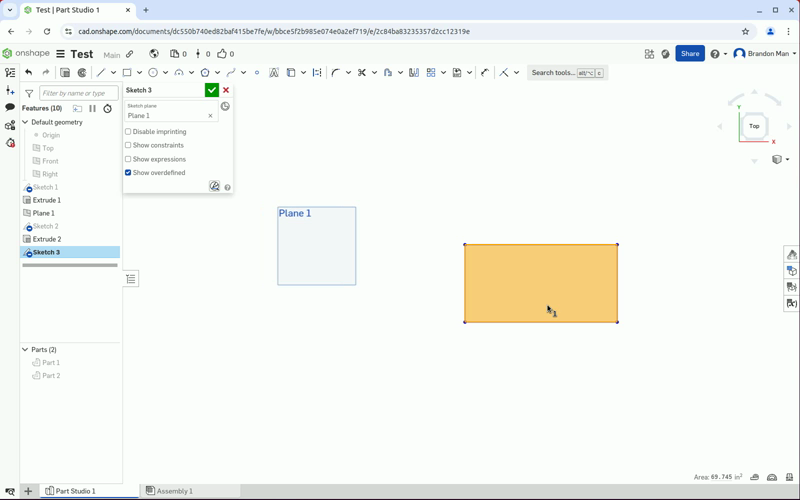
scroll(-6)
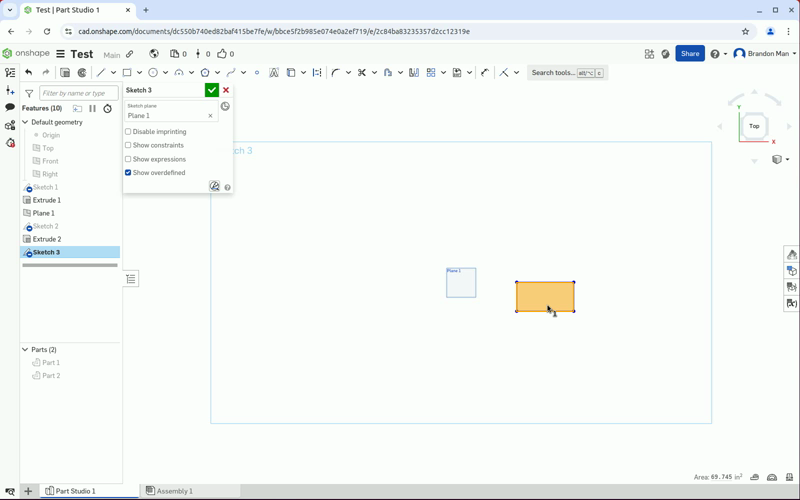
mouse_move(73, 352)
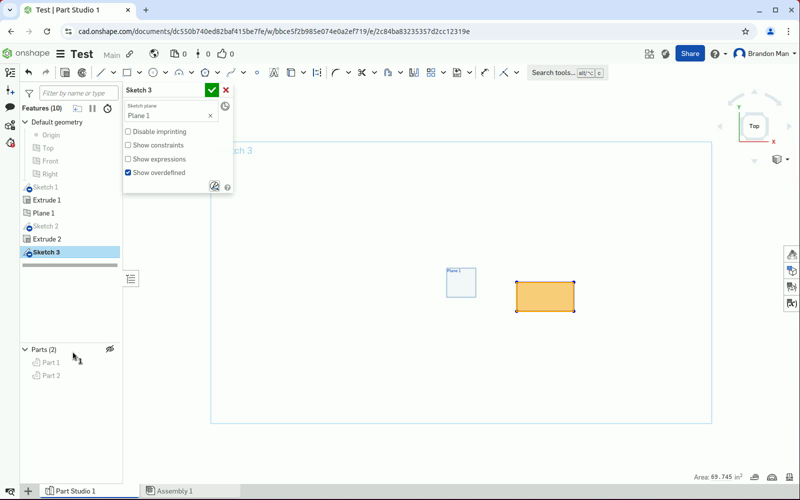
key(shift+y)
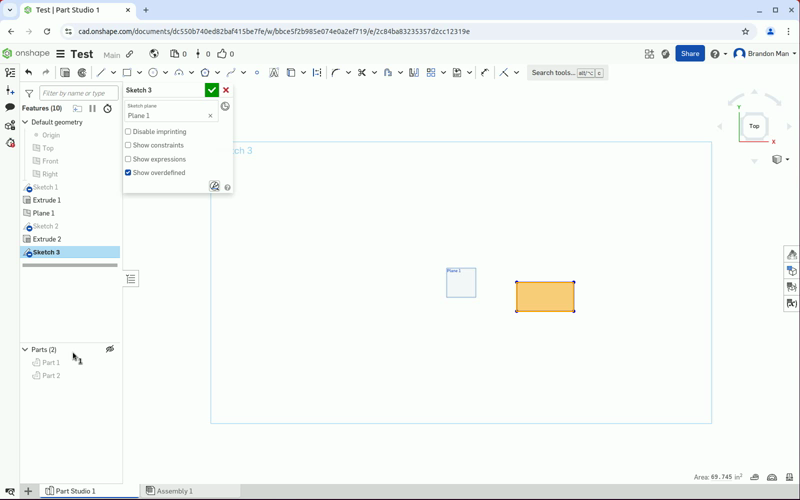
key(shift+e)
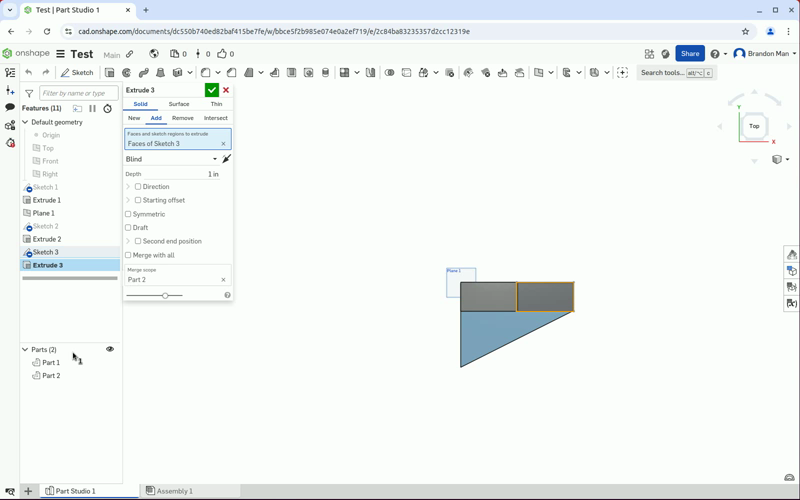
mouse_move(143, 106)
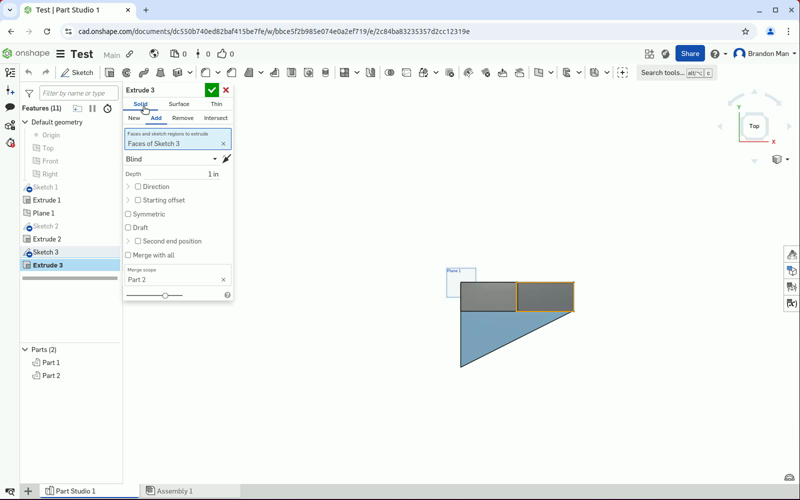
click(143, 106)
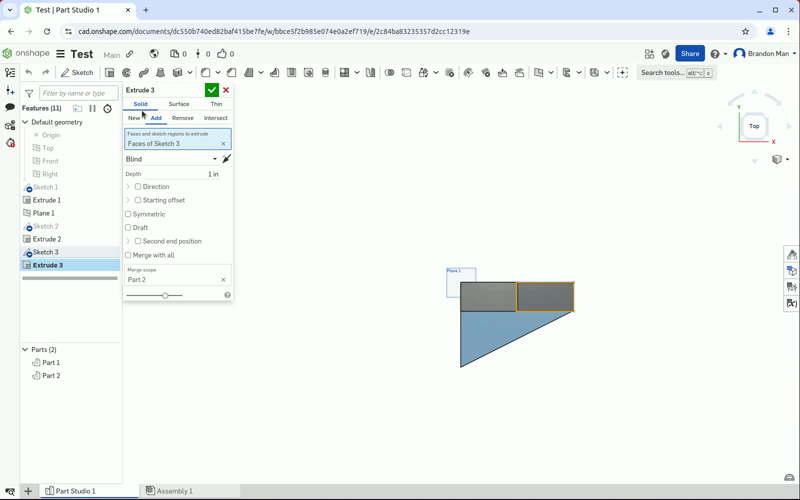
mouse_move(137, 120)
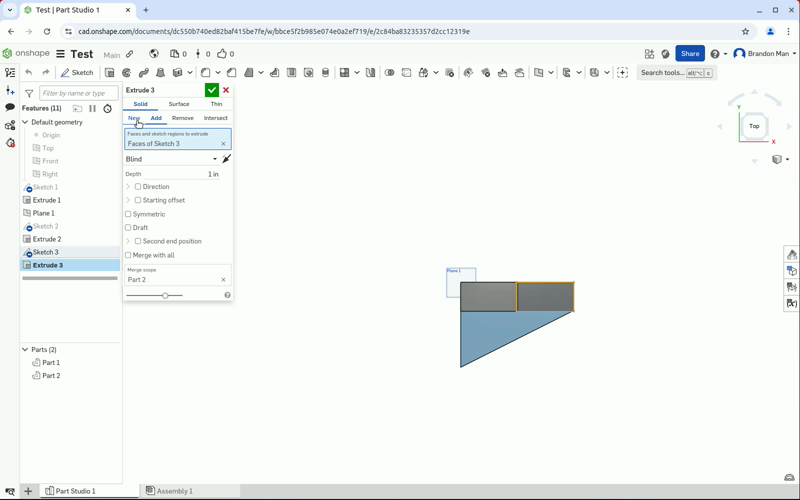
click(137, 120)
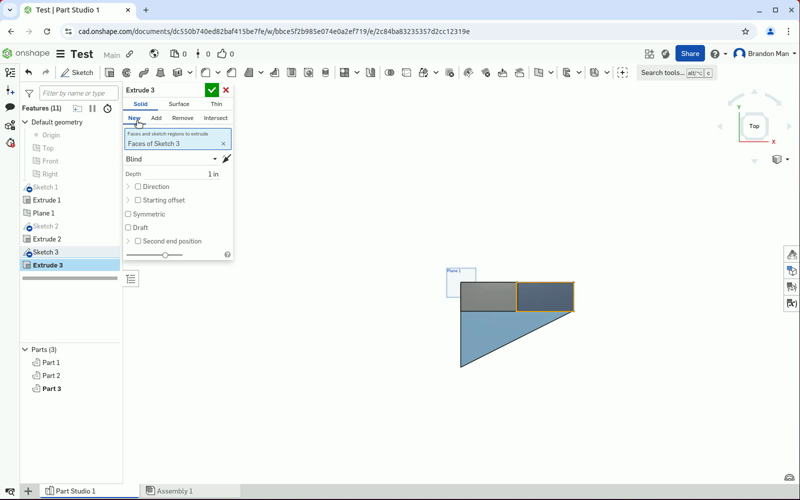
key(tab, 4)
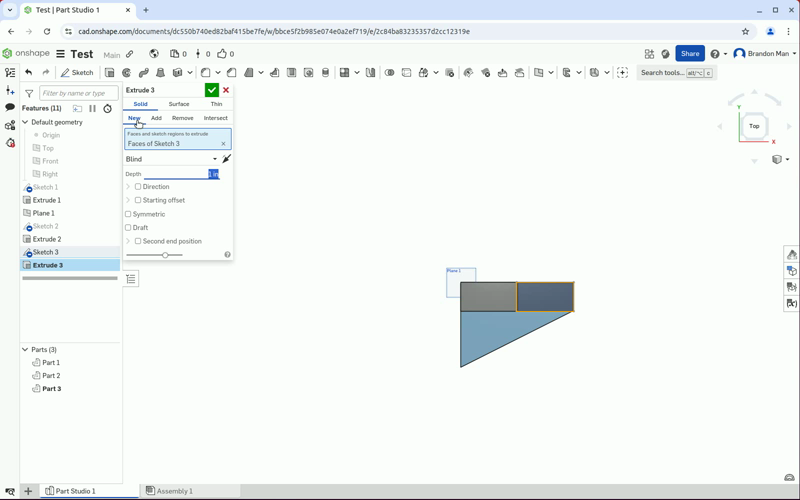
text(5.777)
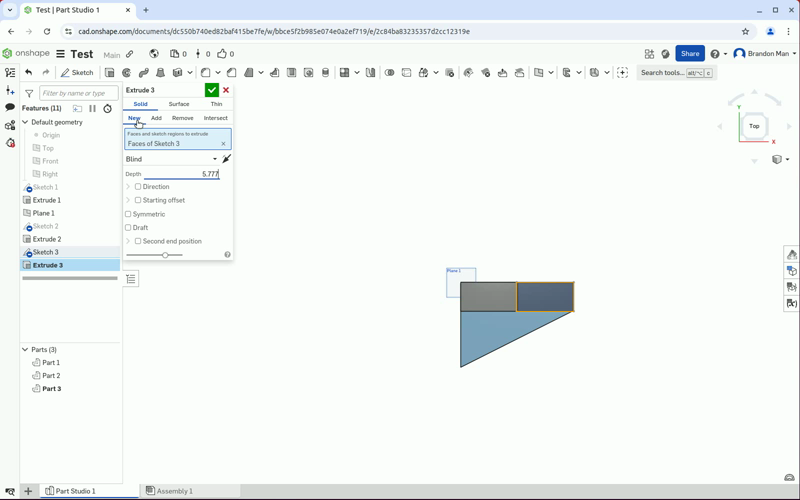
key(enter)
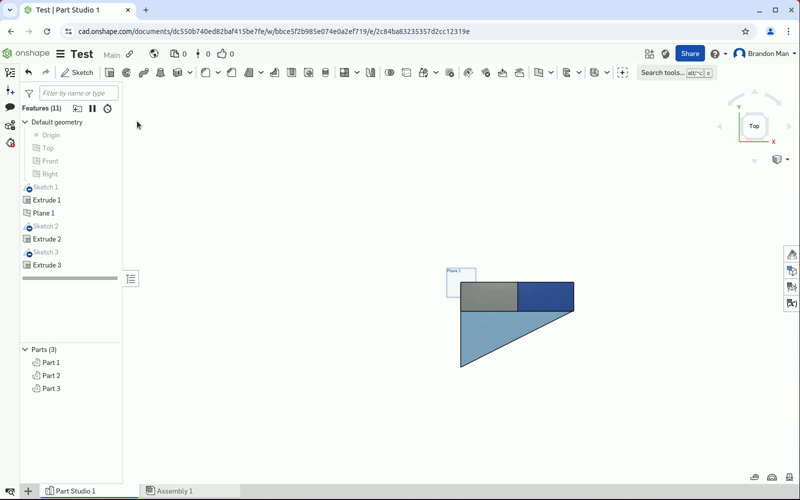
key(shift+h)
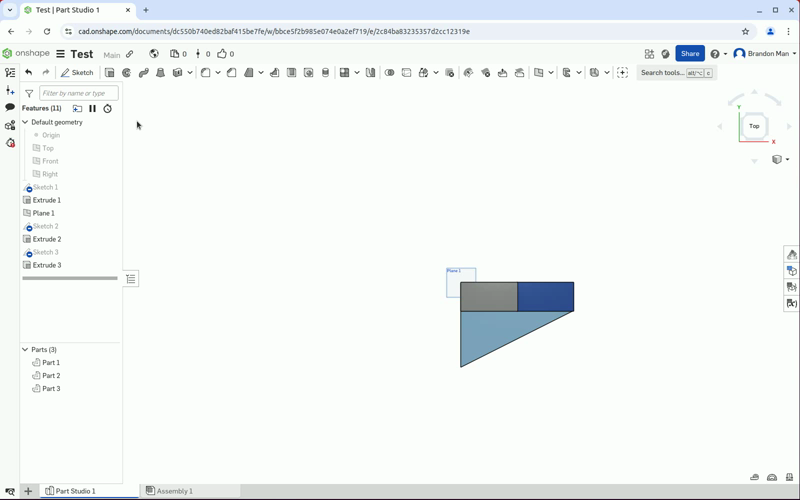
key(shift+h)
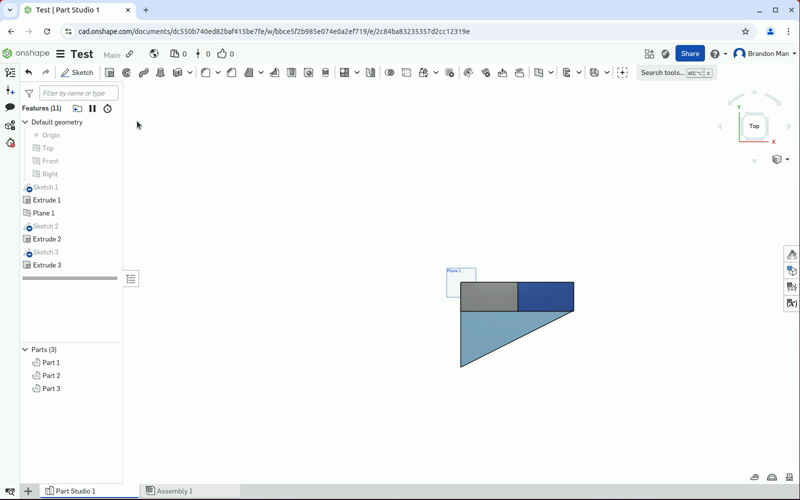
mouse_move(73, 189)
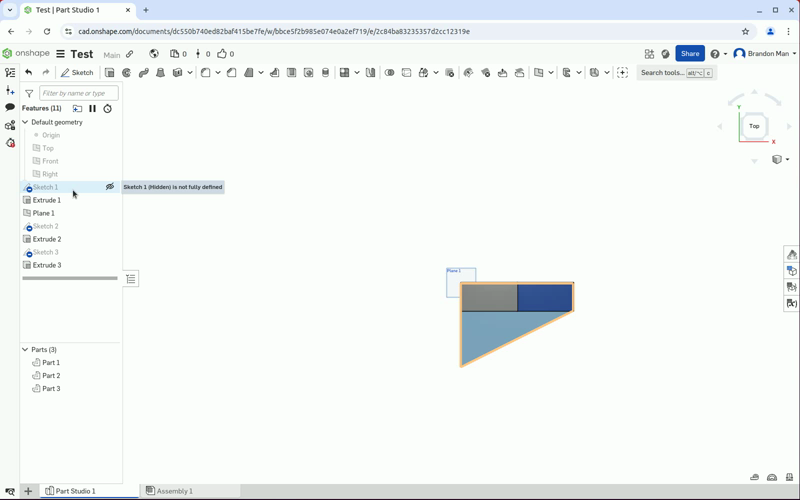
click(73, 189)
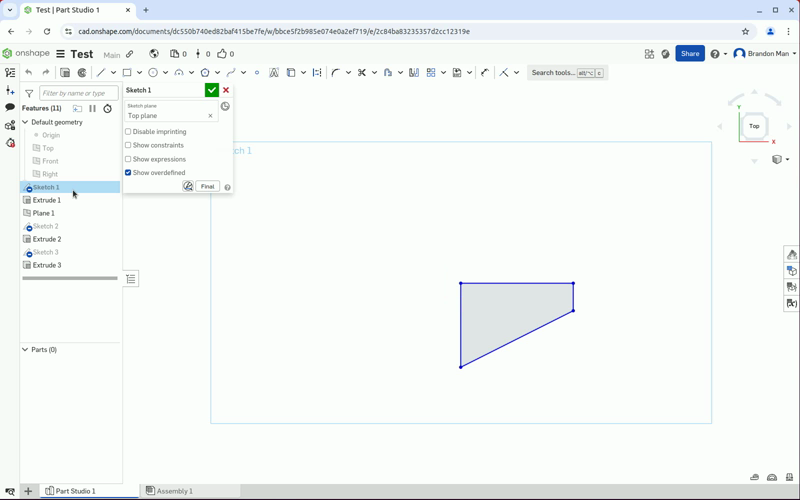
mouse_move(229, 92)
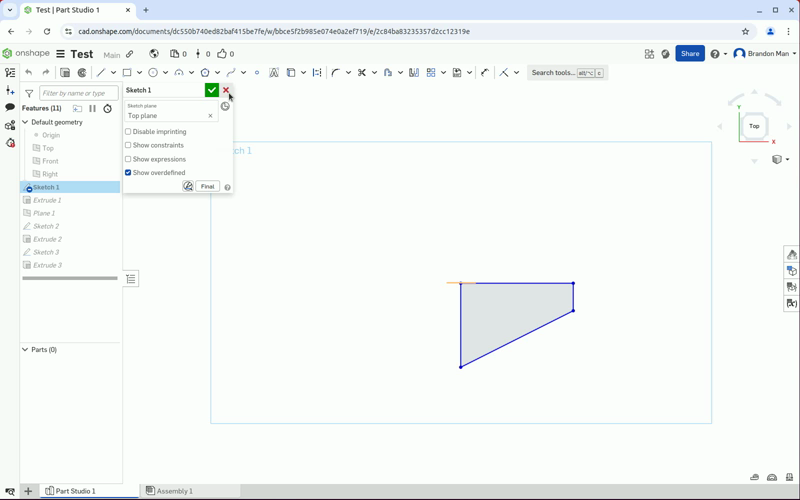
click(229, 92)
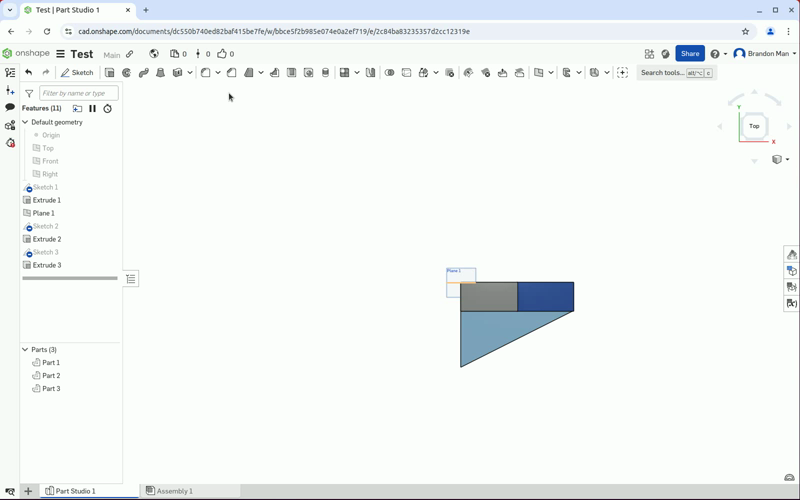
mouse_move(73, 352)
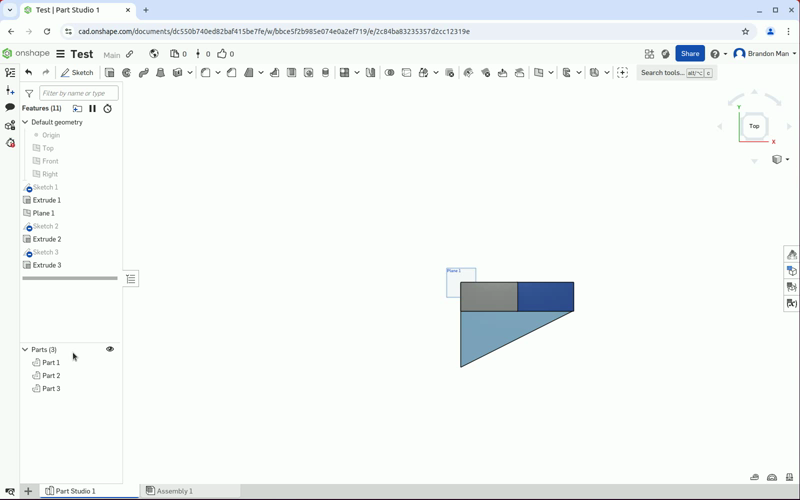
key(y)
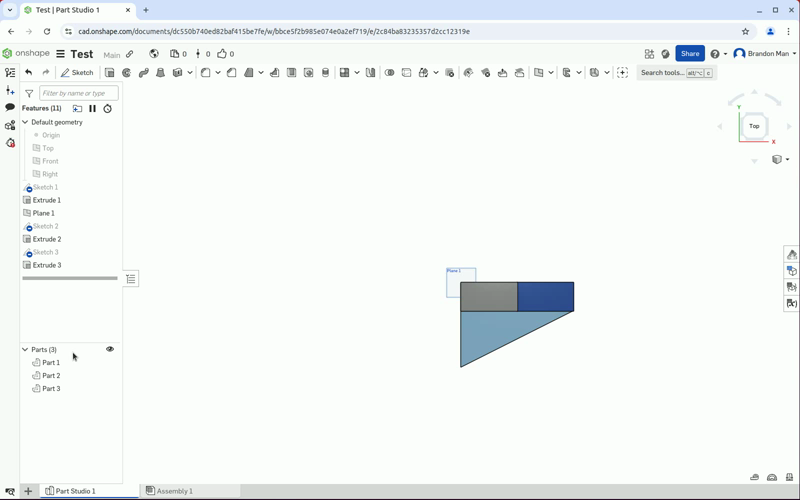
key(shift+p)
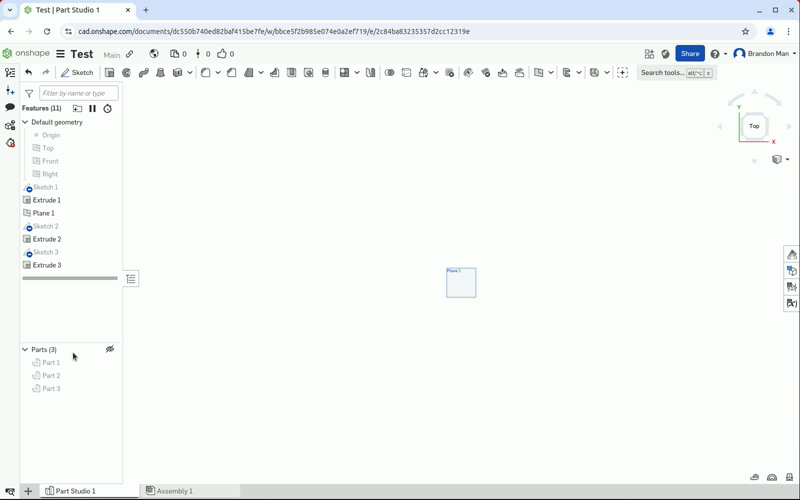
key(space)
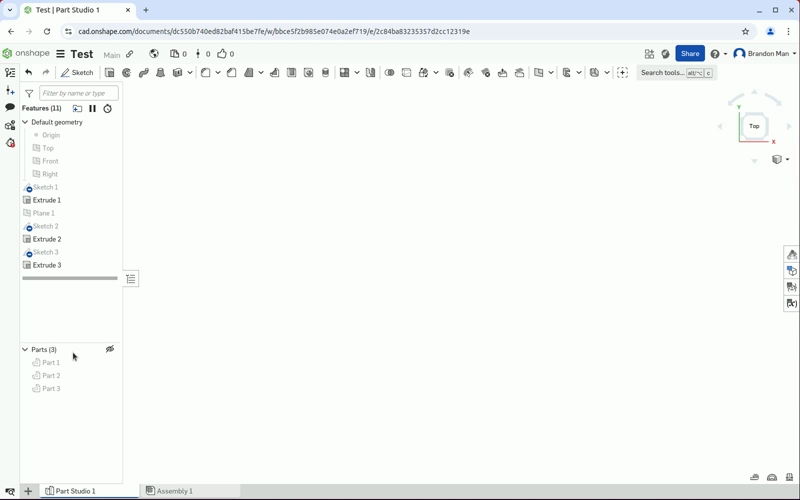
key_down(shift)
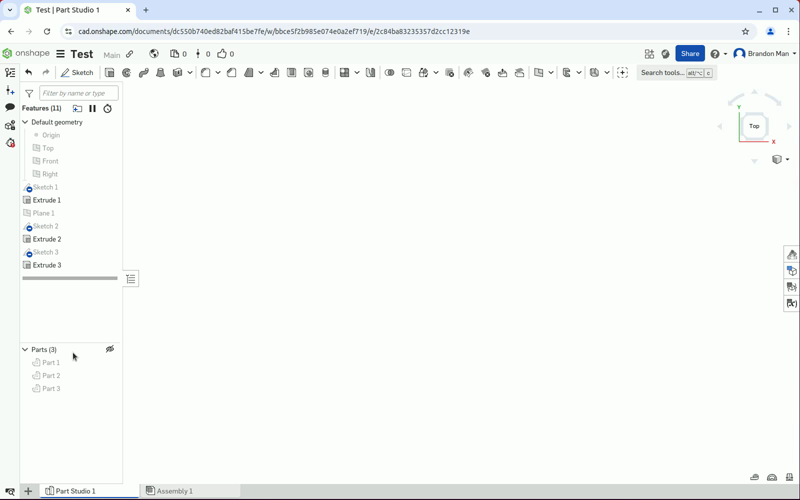
key(up)
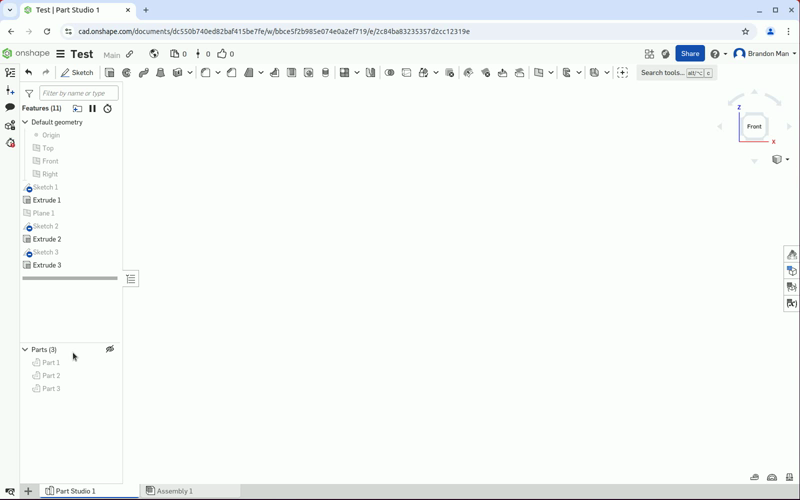
key_up(shift)
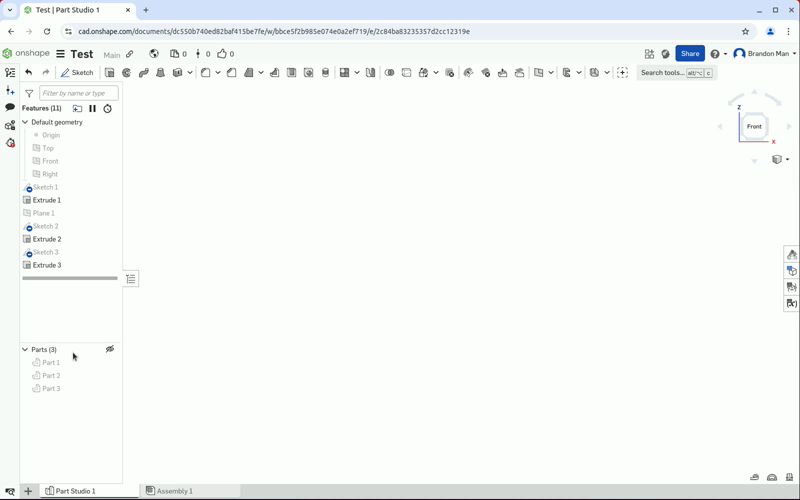
key(space)
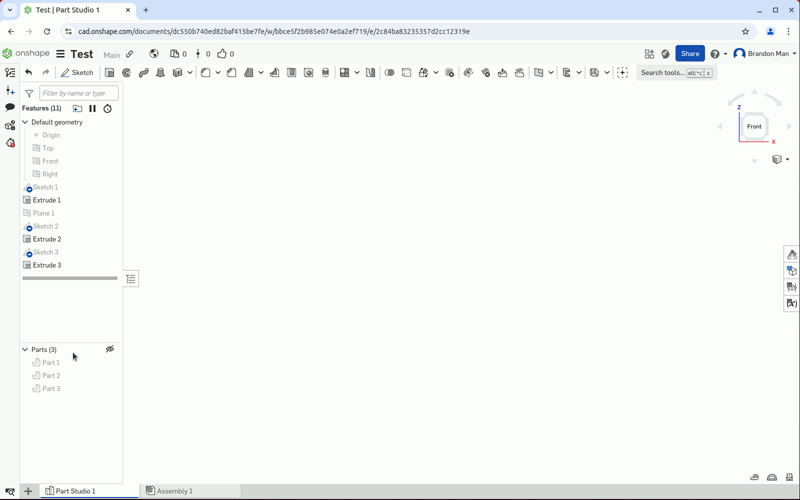
key_down(shift)
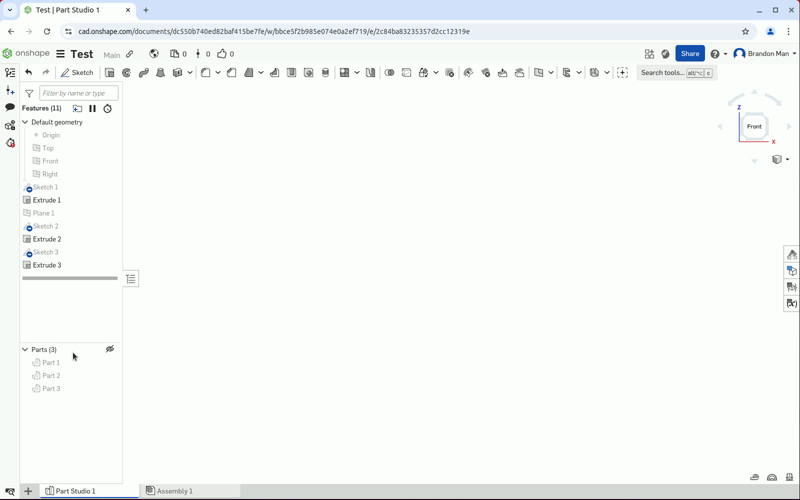
key(left)
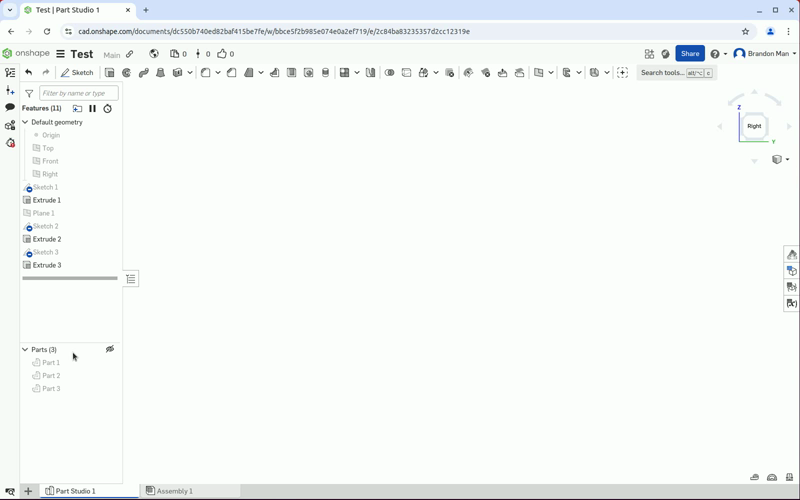
key_up(shift)
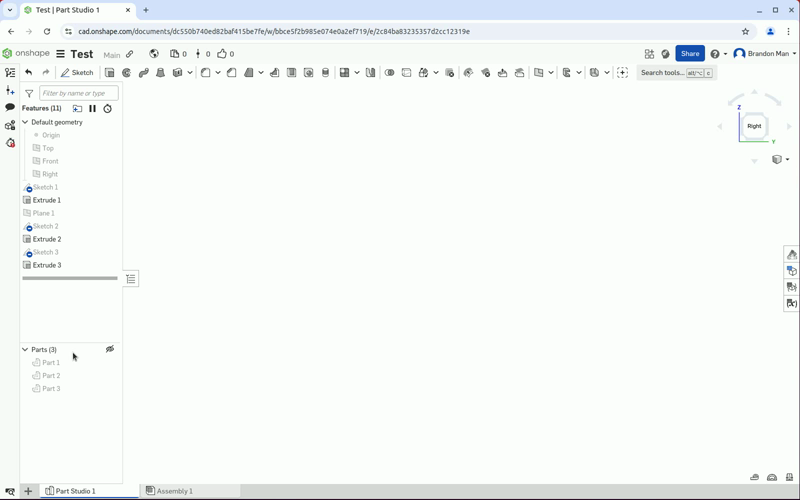
mouse_move(73, 352)
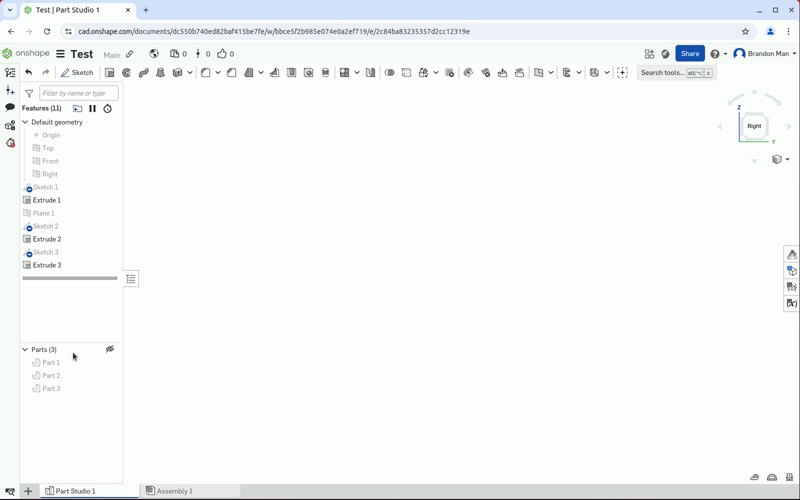
key(shift+y)
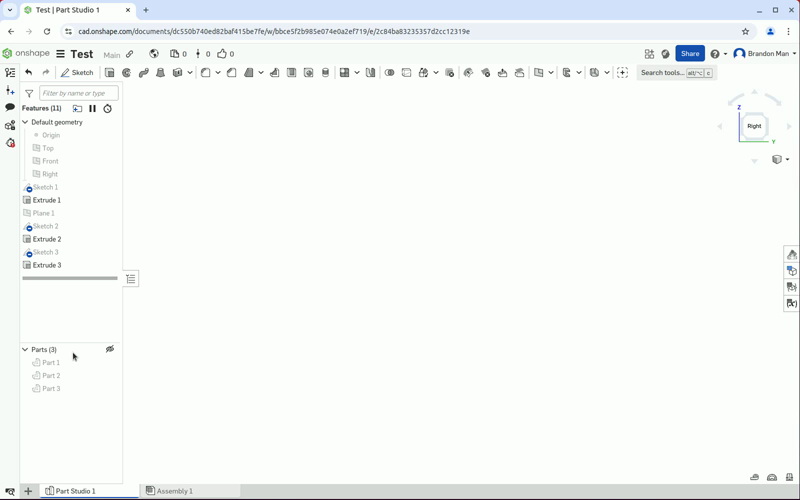
key(shift+s)
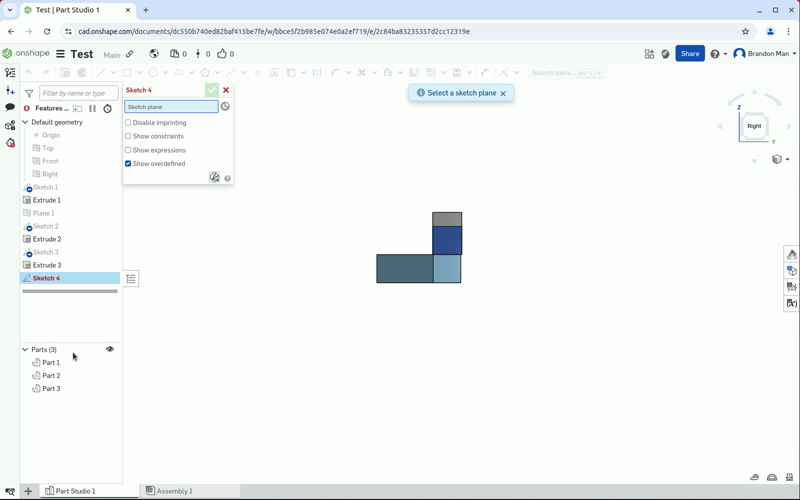
mouse_move(73, 176)
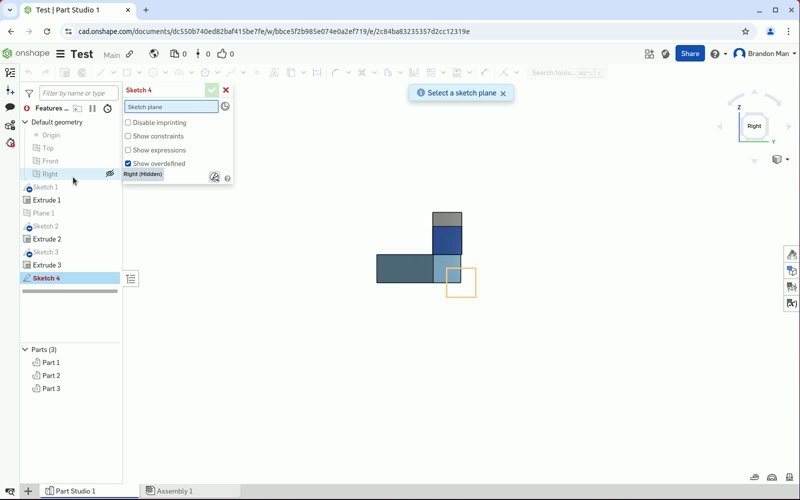
click(73, 176)
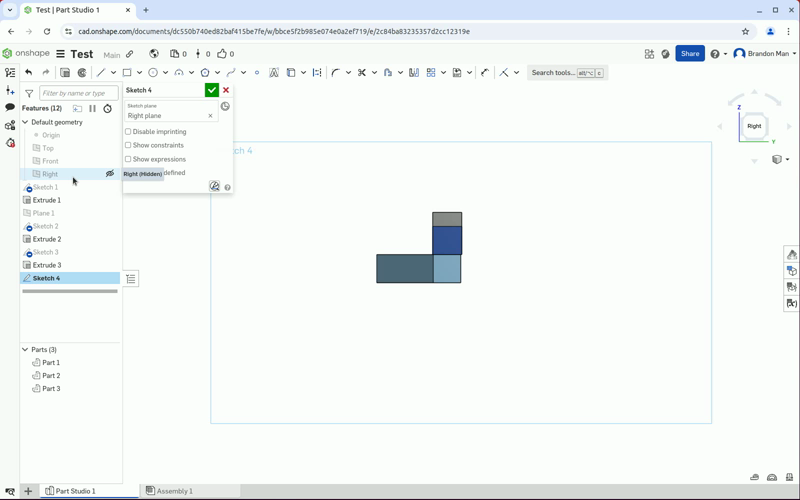
mouse_move(73, 352)
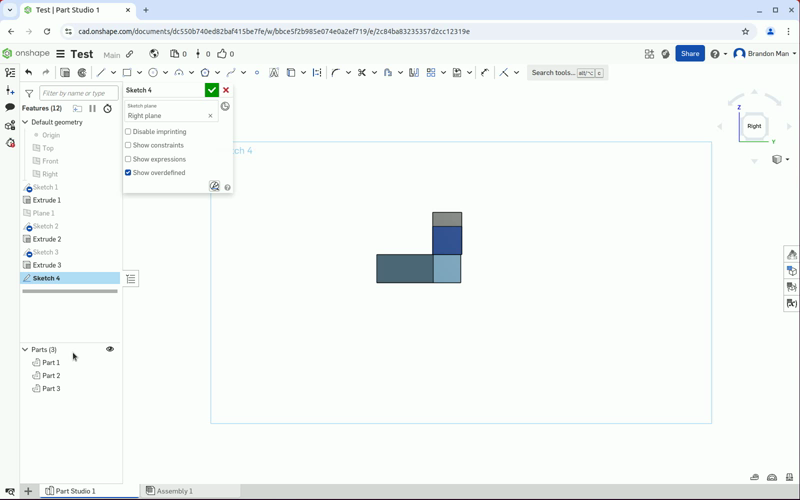
key(y)
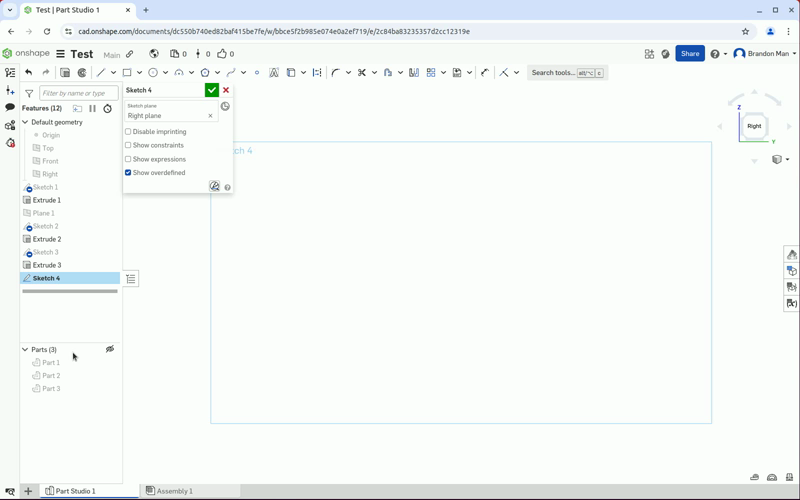
key(l)
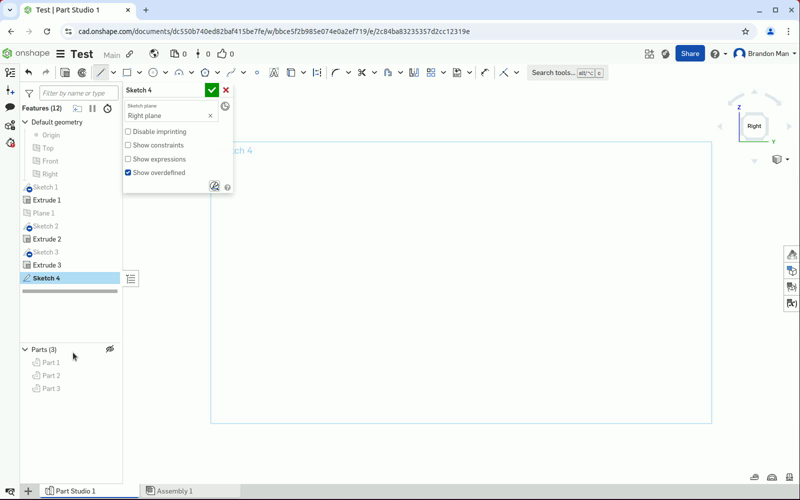
key_down(shift)
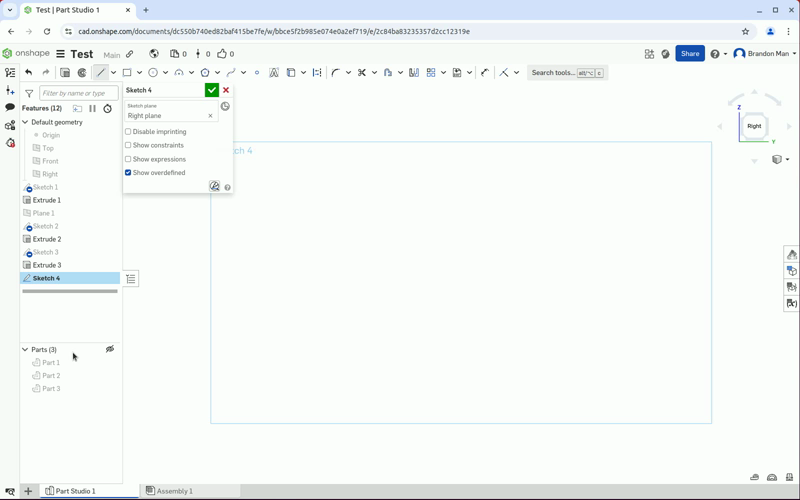
mouse_move(404, 254)
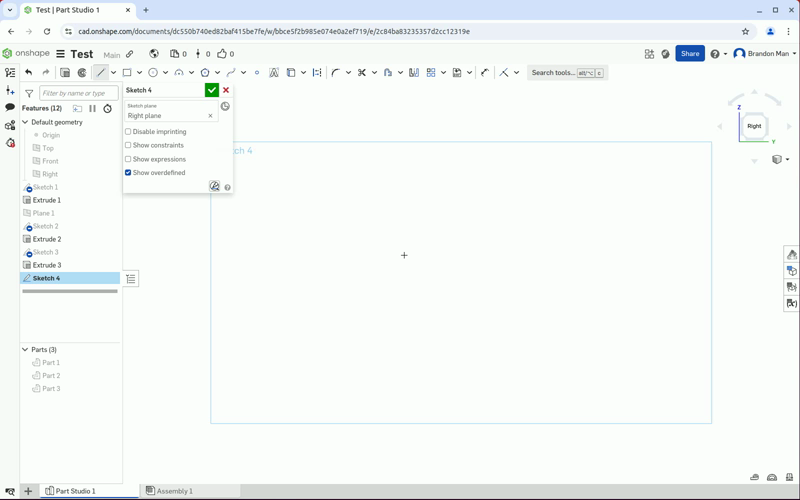
click(404, 254)
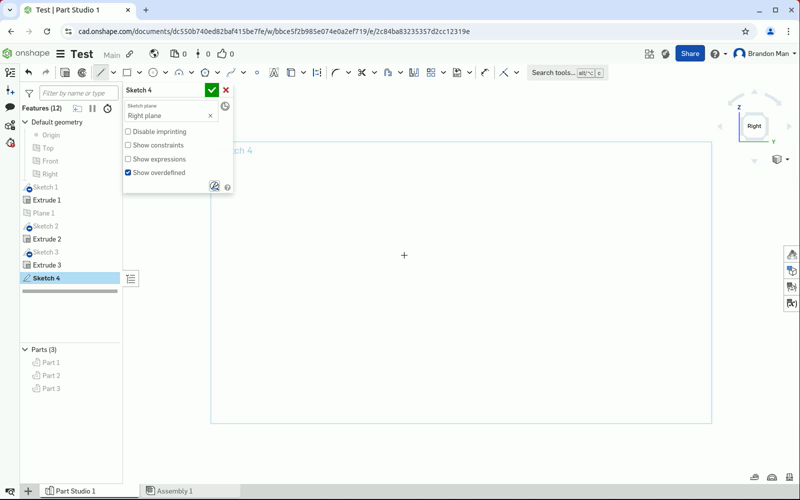
key_up(shift)
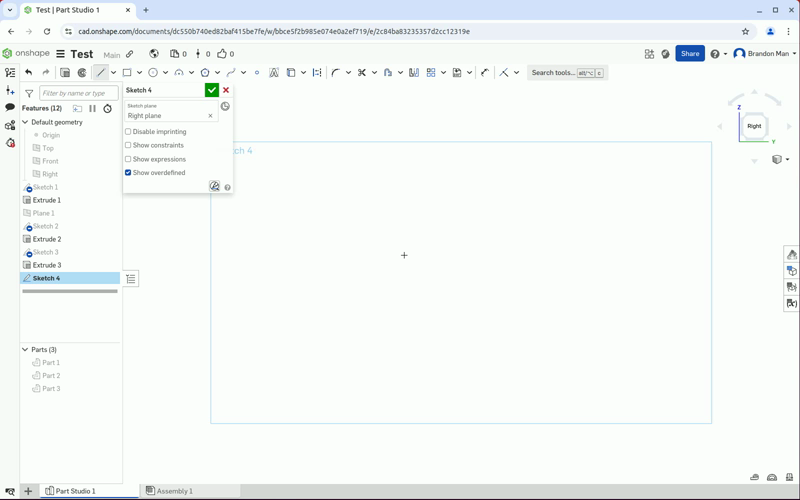
key_down(shift)
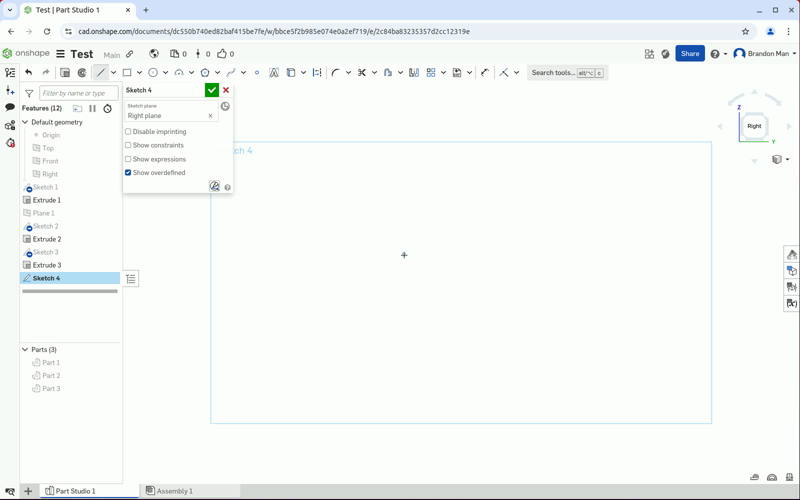
mouse_move(434, 254)
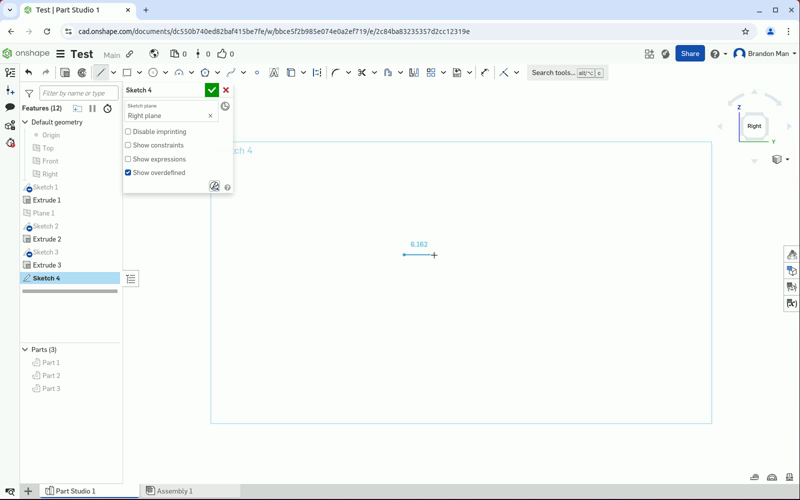
mouse_move(432, 254)
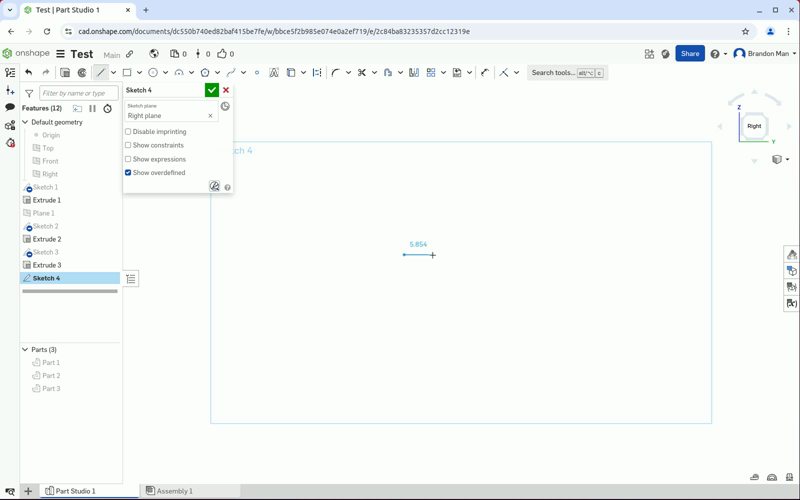
click(432, 254)
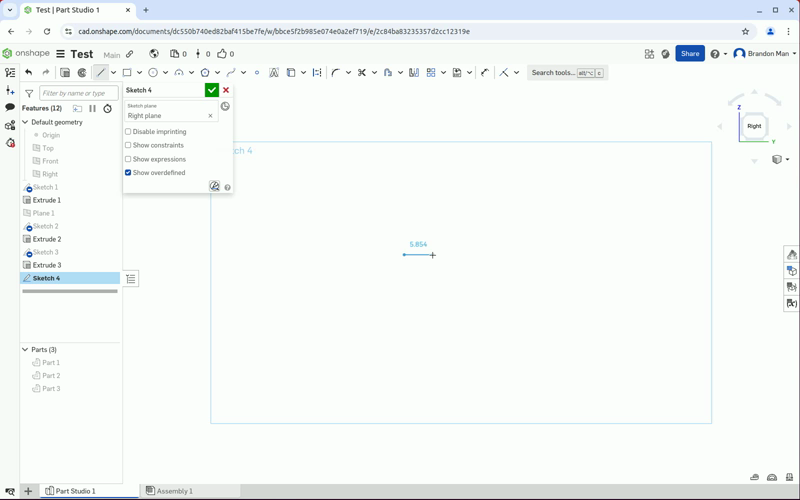
key_up(shift)
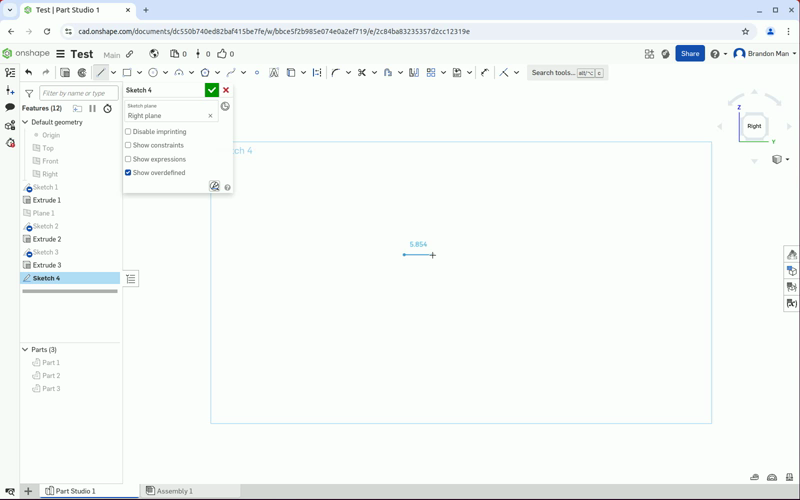
key_down(shift)
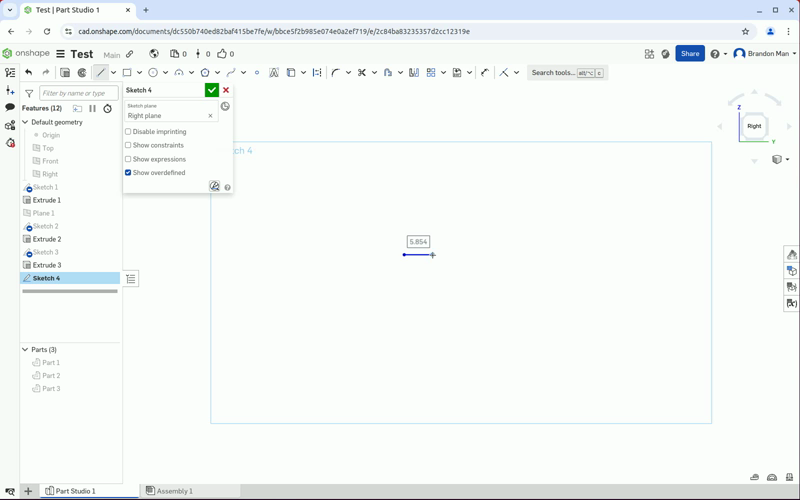
mouse_move(462, 254)
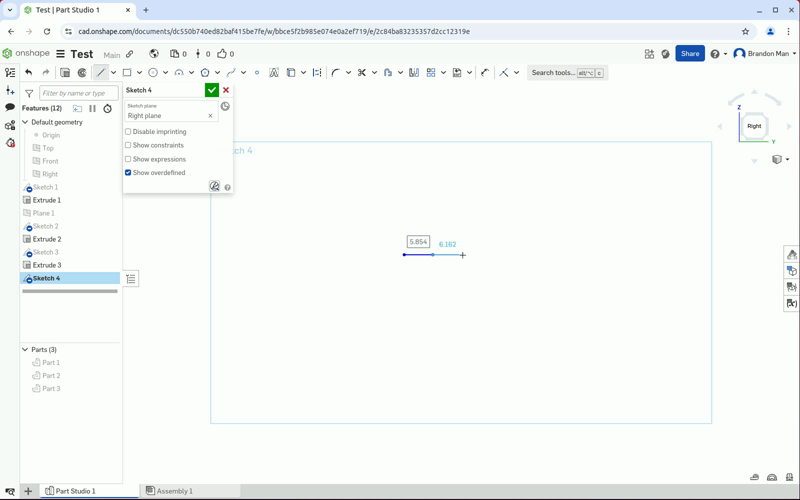
mouse_move(404, 211)
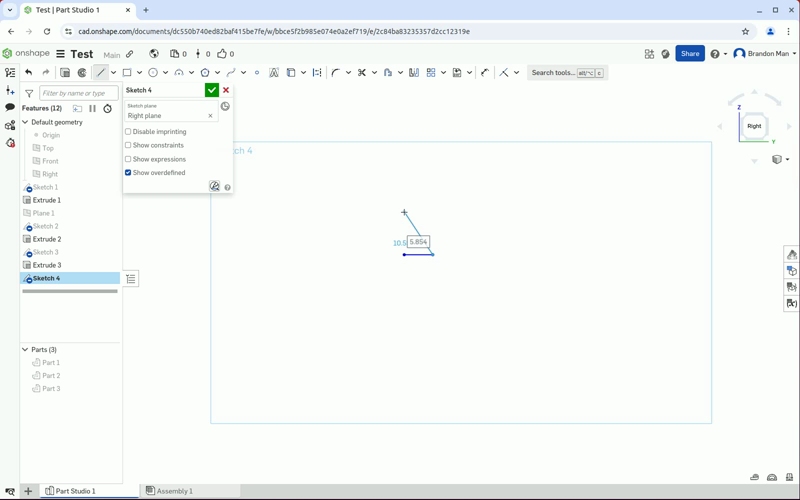
click(404, 211)
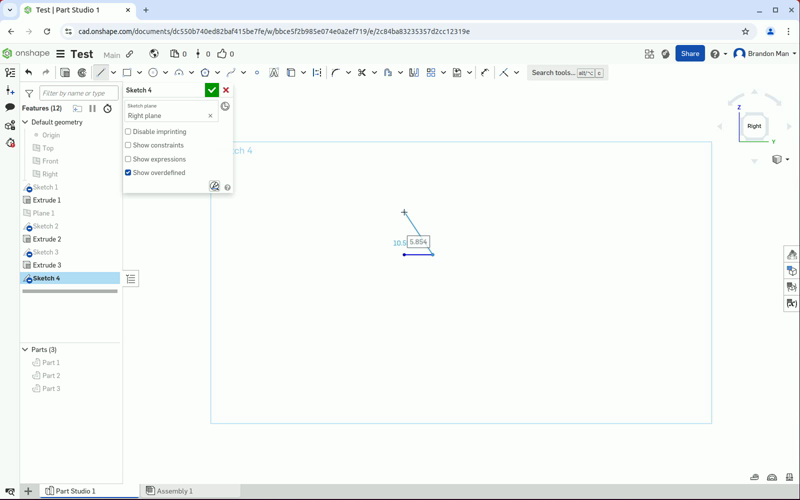
key_up(shift)
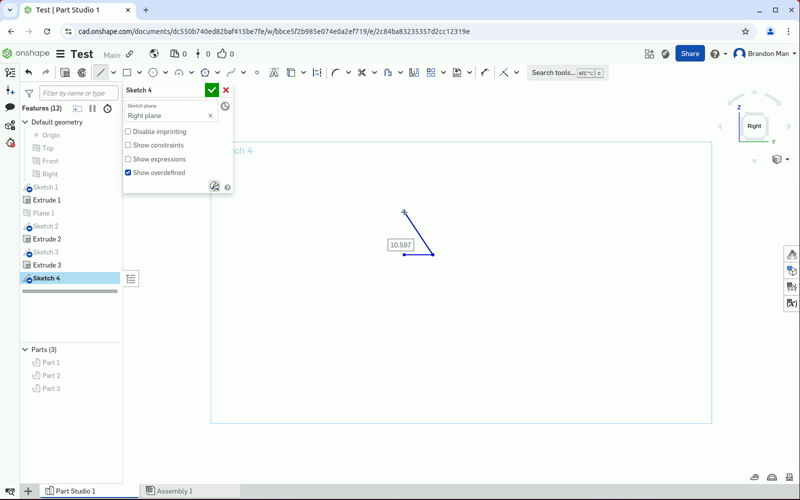
mouse_move(434, 211)
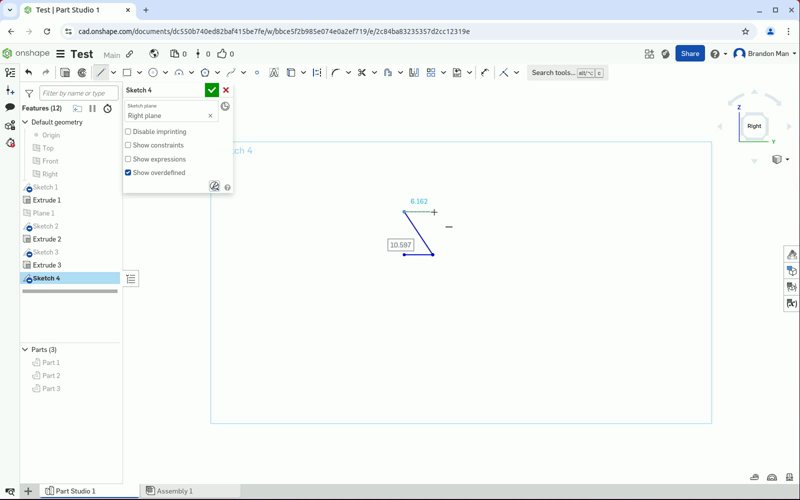
key_down(shift)
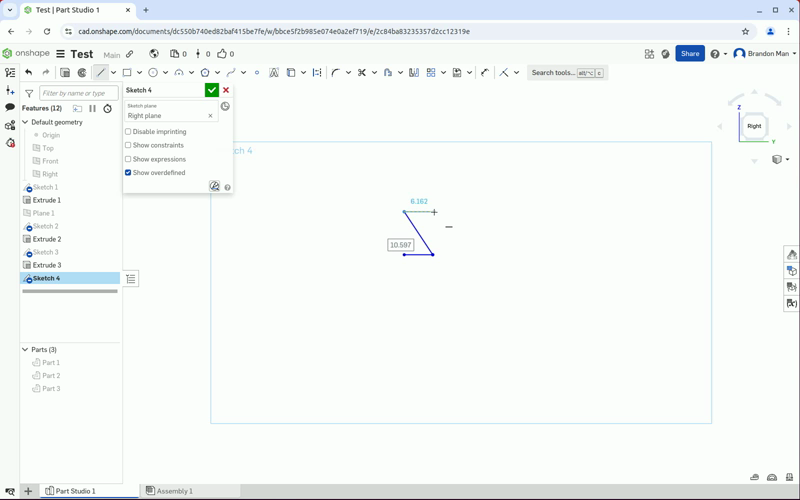
mouse_move(404, 254)
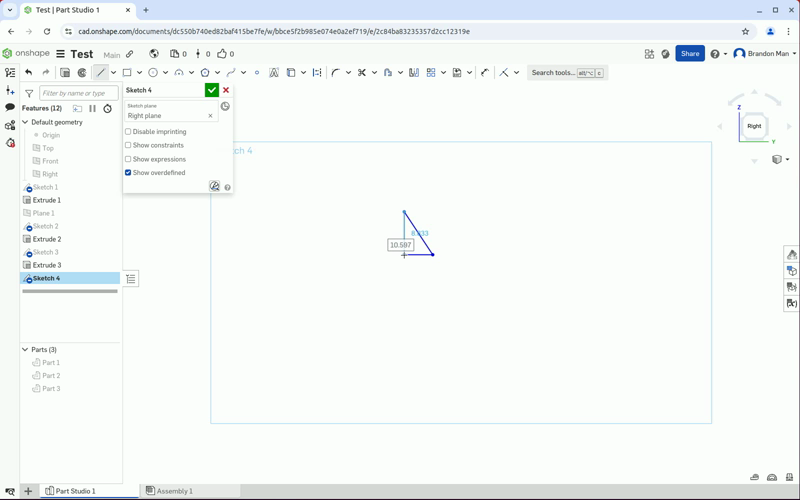
key_up(shift)
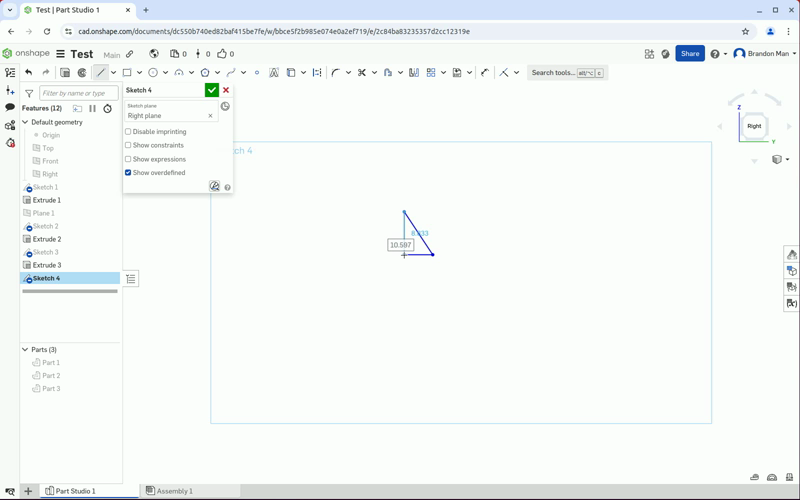
click(404, 254)
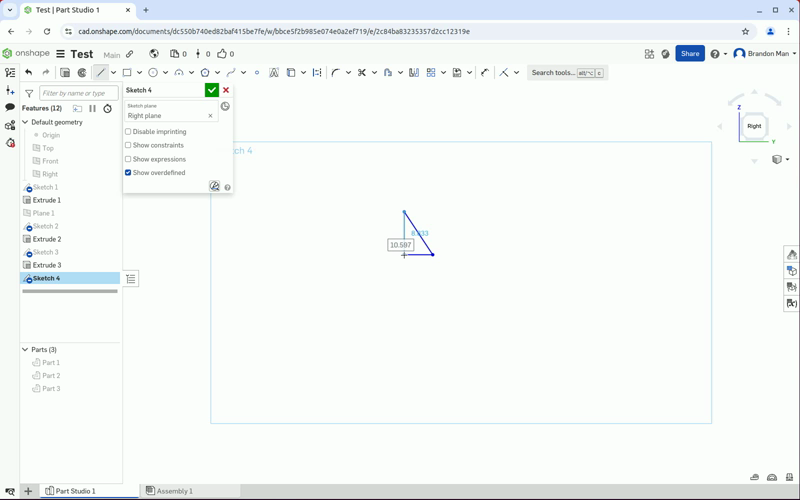
key(esc)
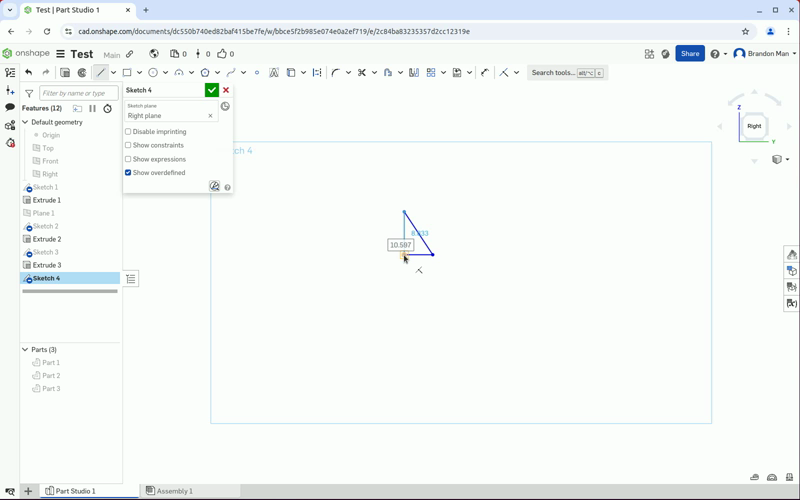
mouse_move(415, 242)
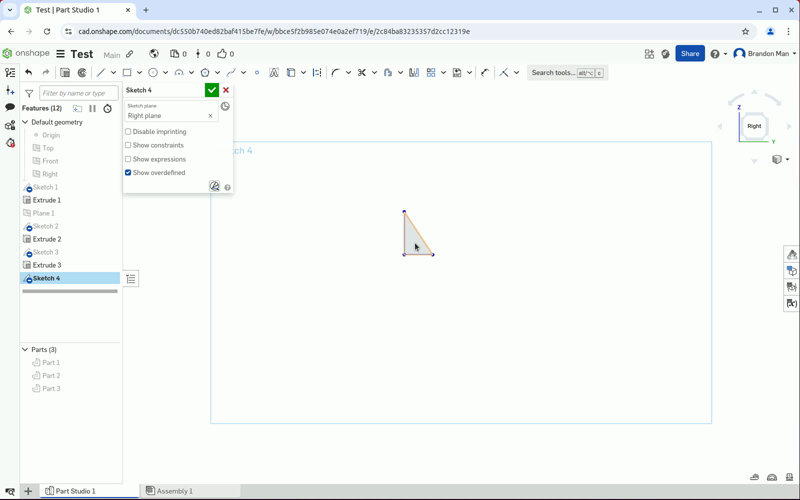
scroll(6)
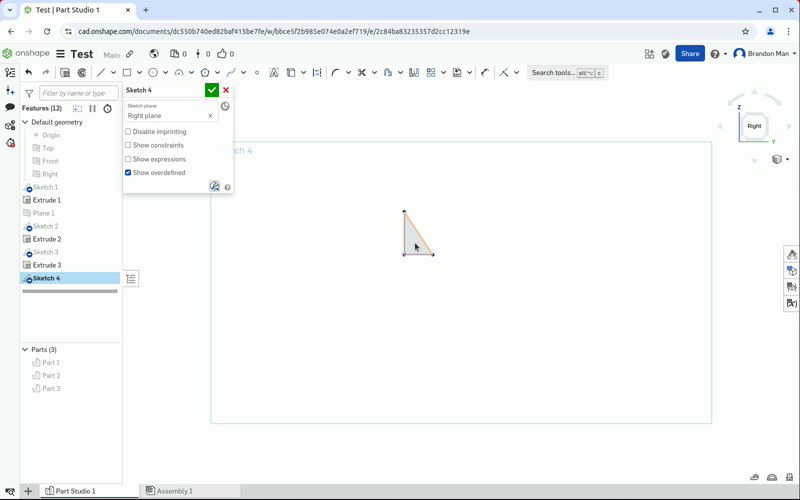
scroll(6)
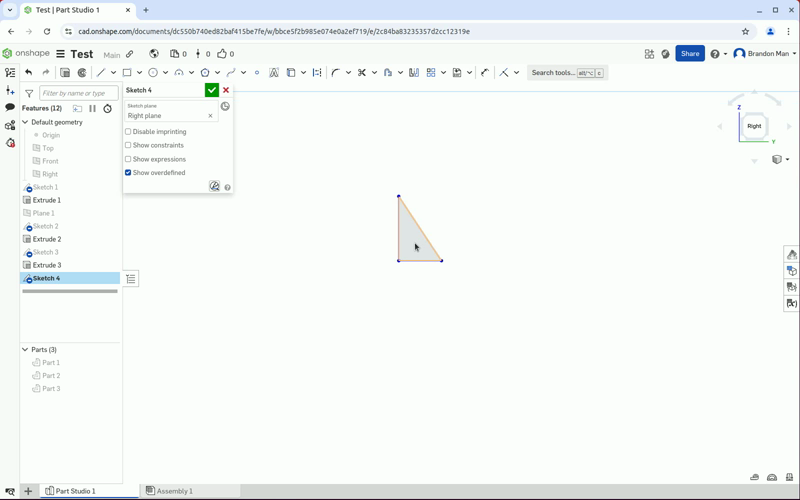
scroll(6)
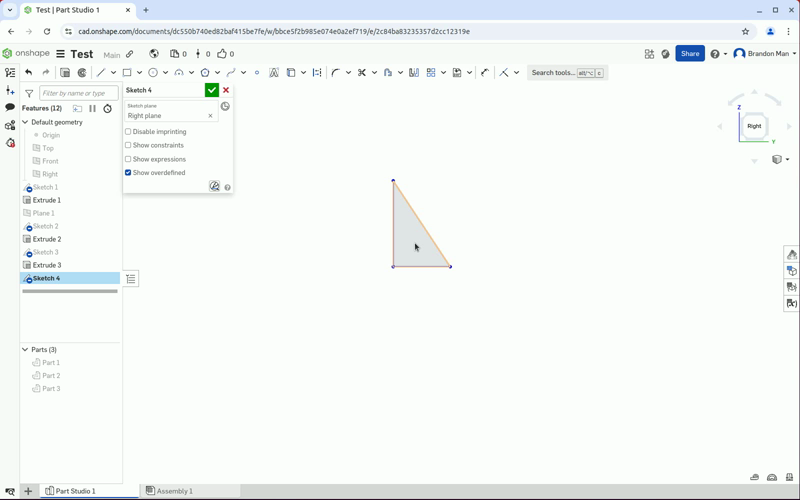
scroll(6)
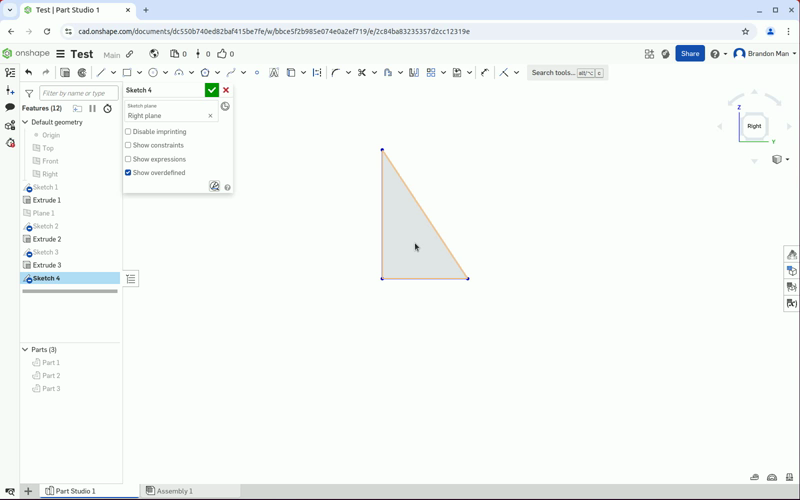
scroll(6)
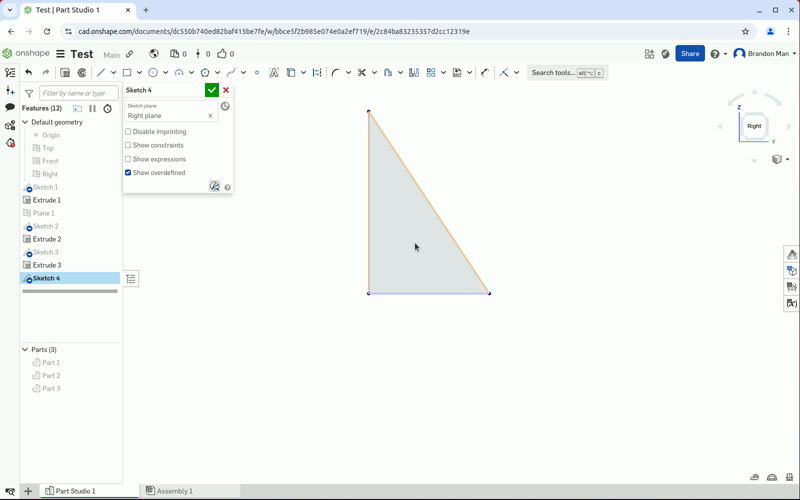
scroll(6)
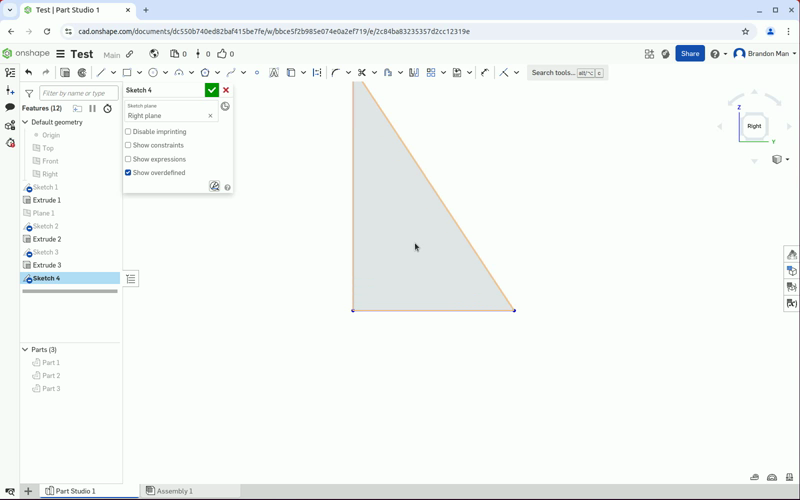
scroll(6)
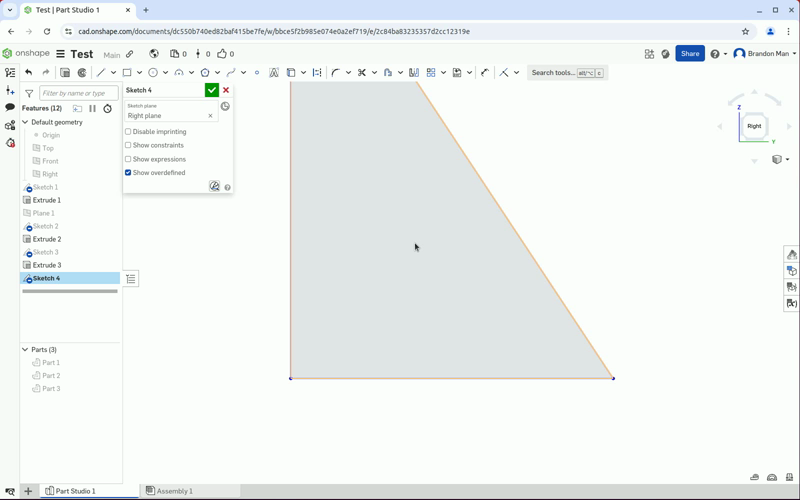
click(415, 242)
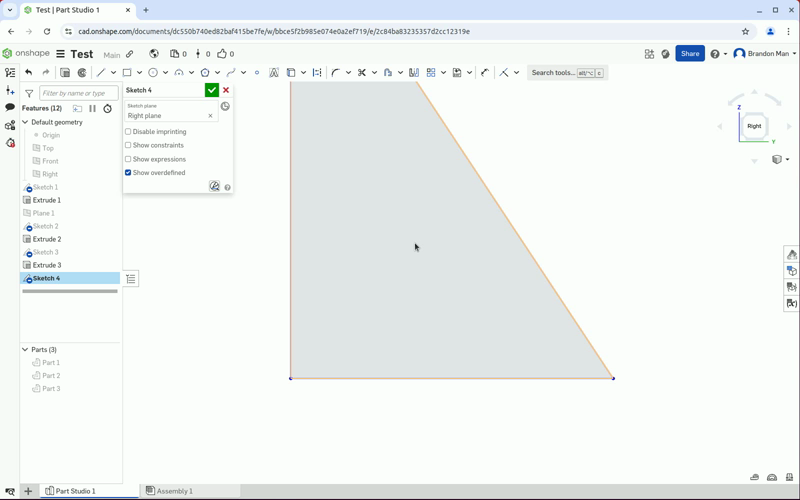
scroll(-6)
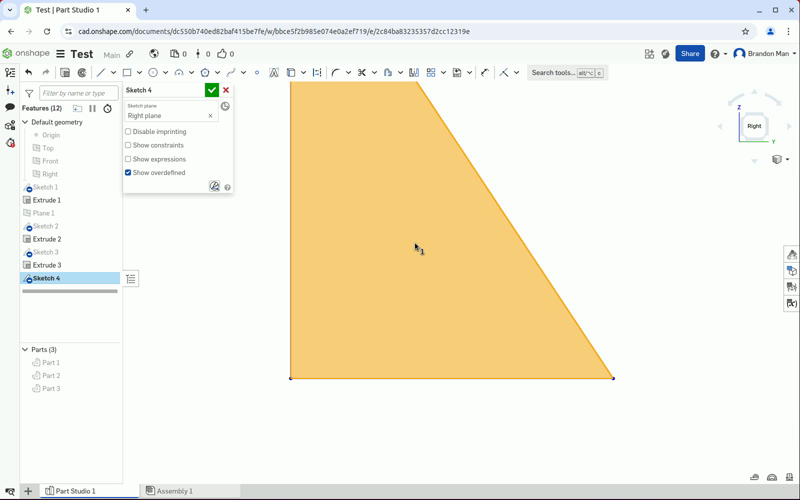
scroll(-6)
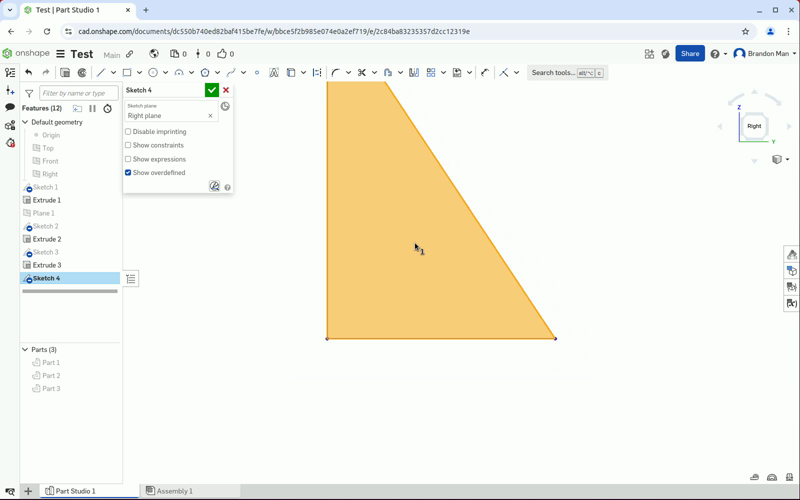
scroll(-6)
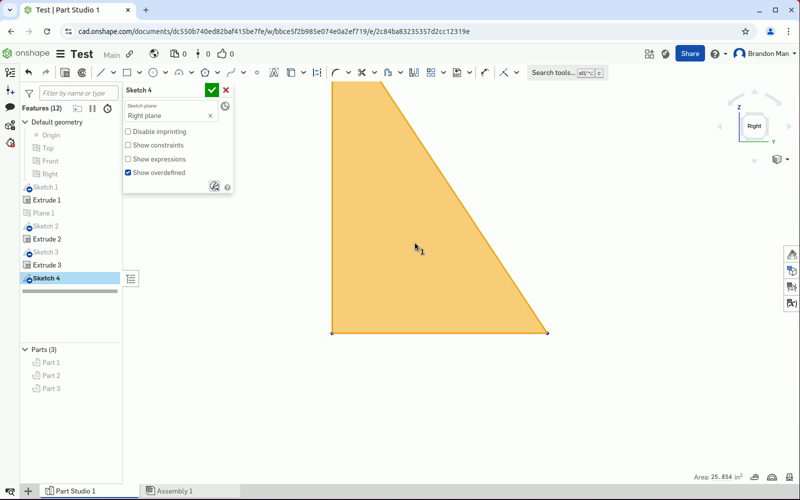
scroll(-6)
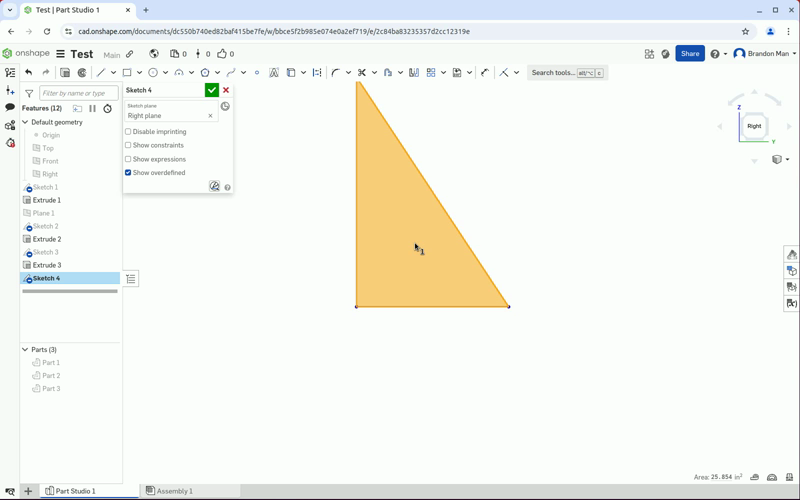
scroll(-6)
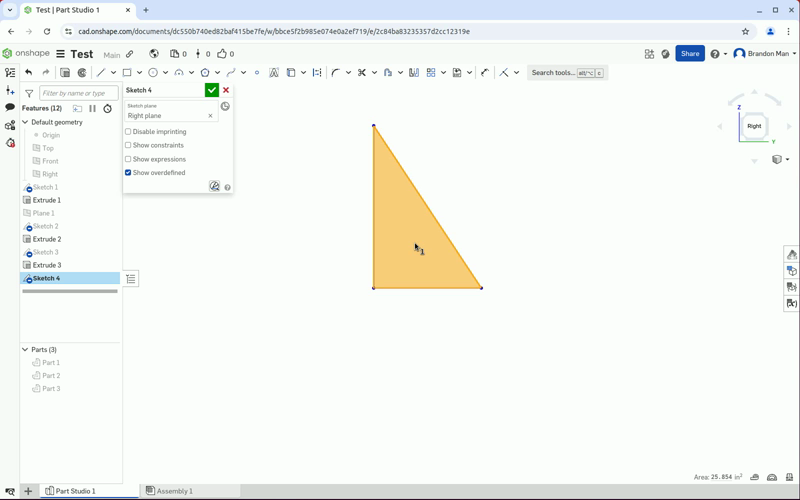
scroll(-6)
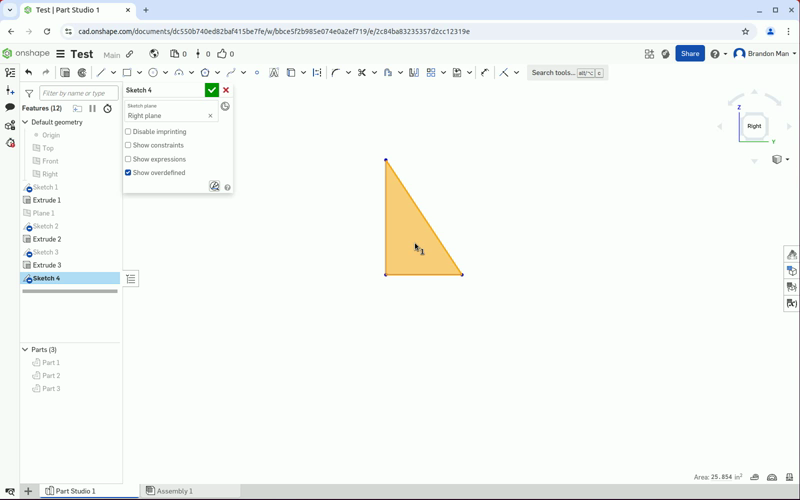
scroll(-6)
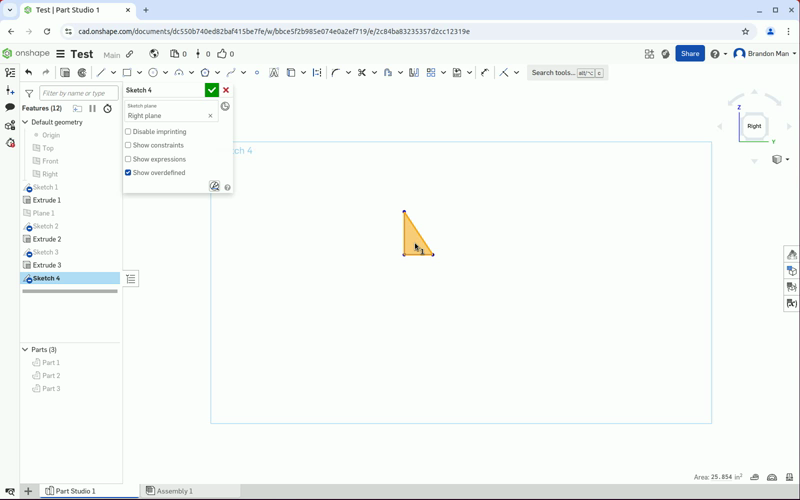
mouse_move(73, 352)
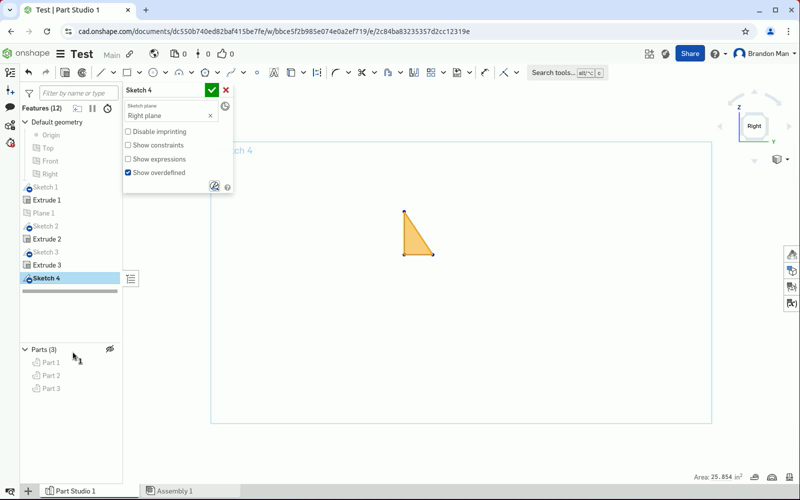
key(shift+y)
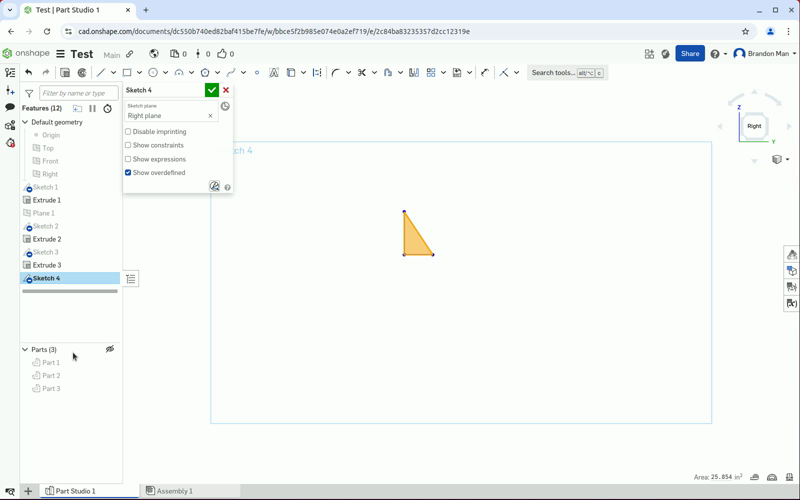
key(shift+e)
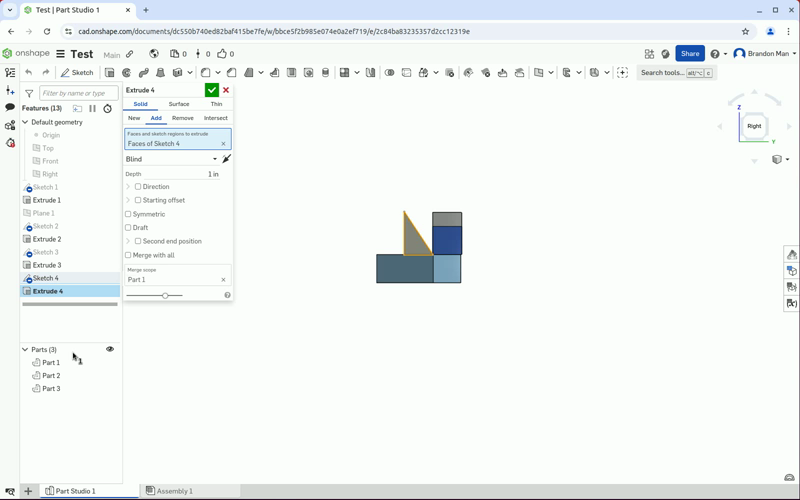
mouse_move(143, 106)
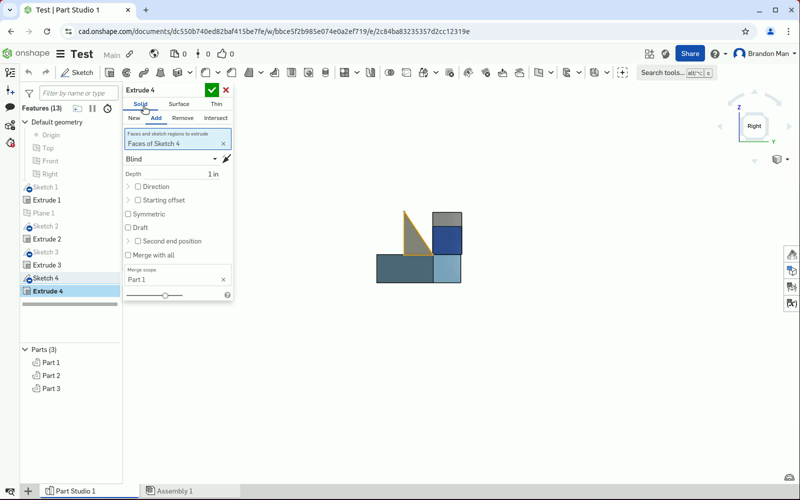
click(143, 106)
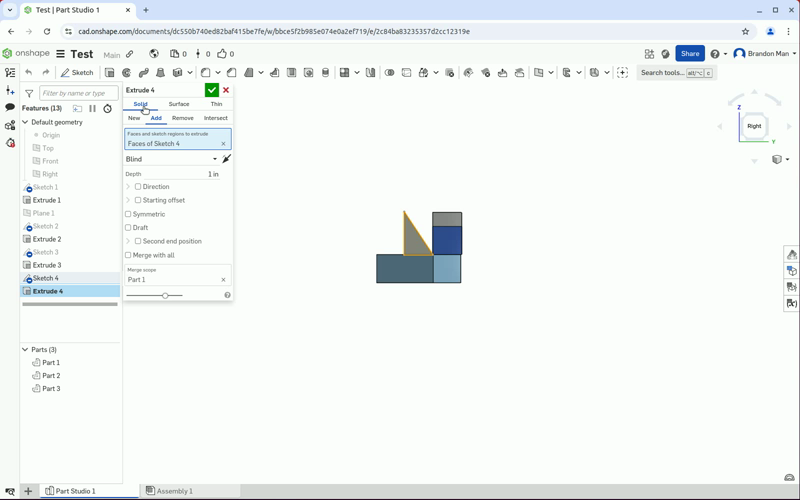
mouse_move(137, 120)
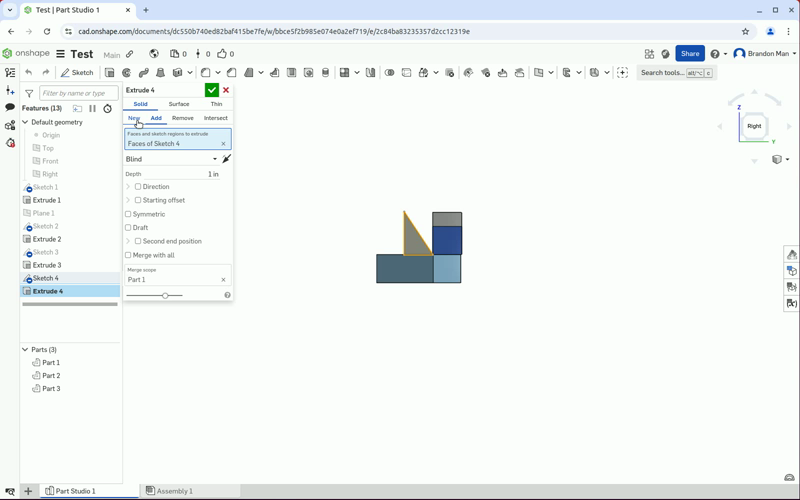
click(137, 120)
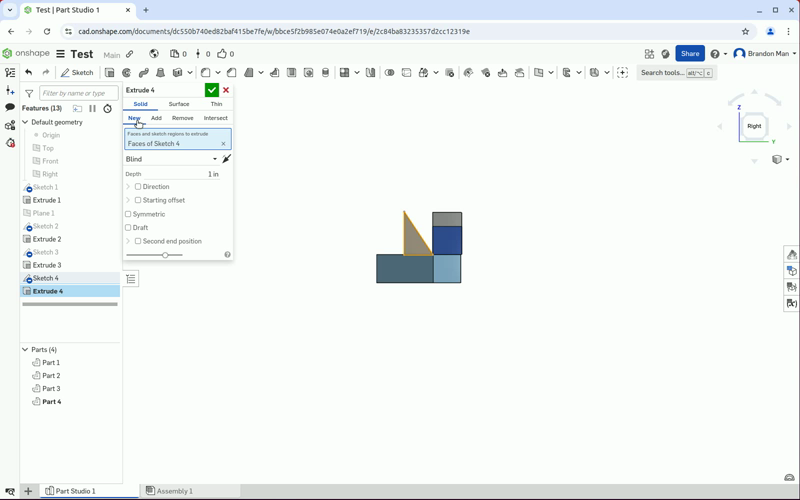
key(tab, 4)
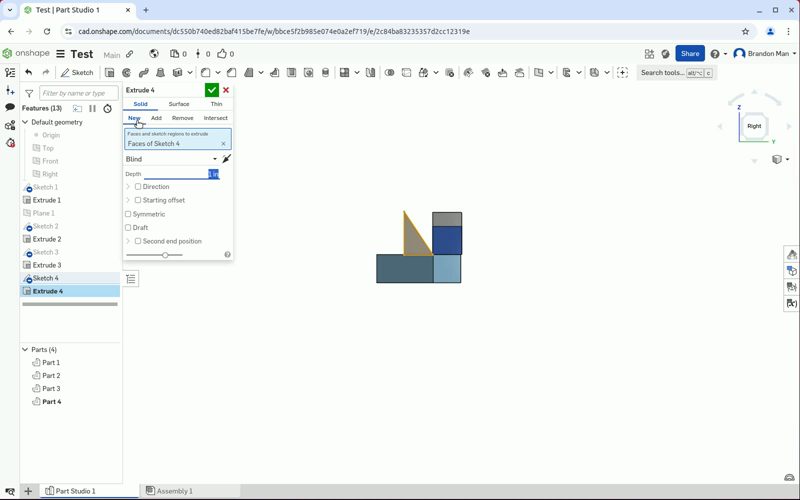
text(-5.777)
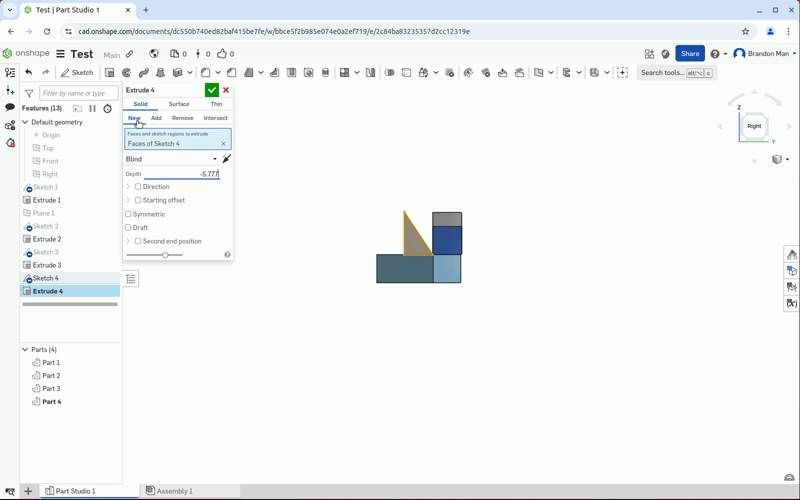
key(enter)
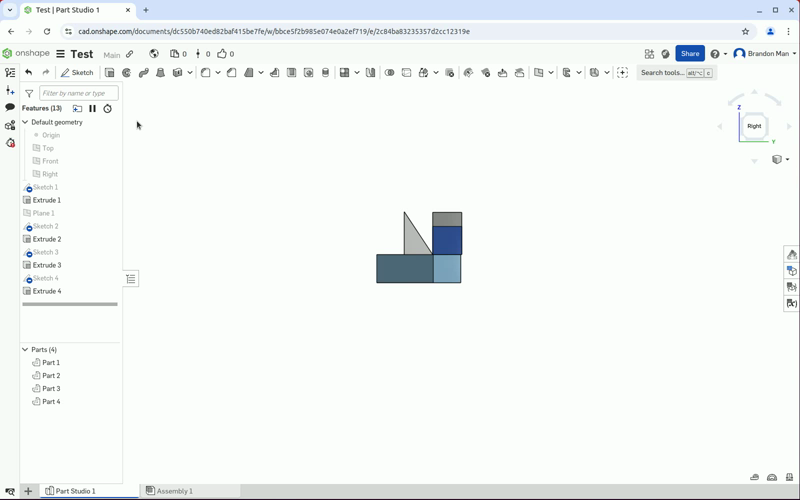
key(shift+h)
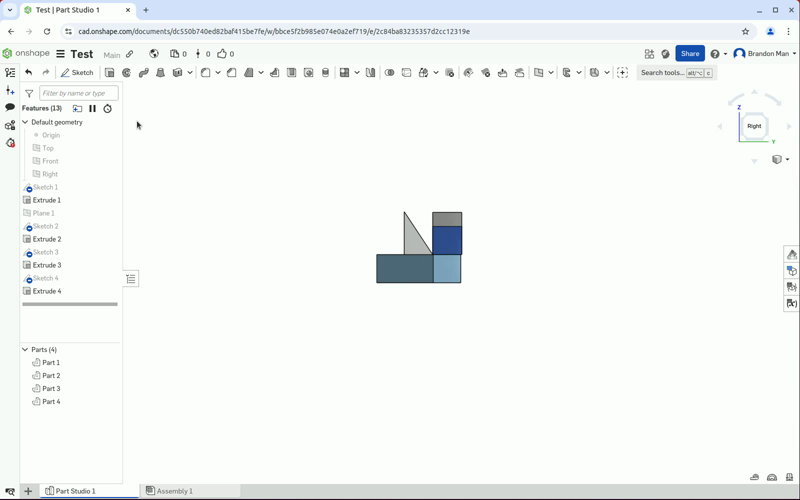
key(shift+h)
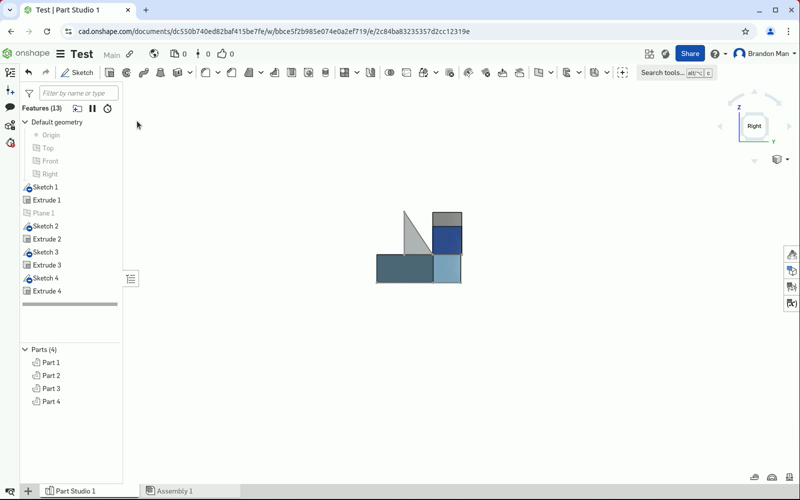
key(shift+7)
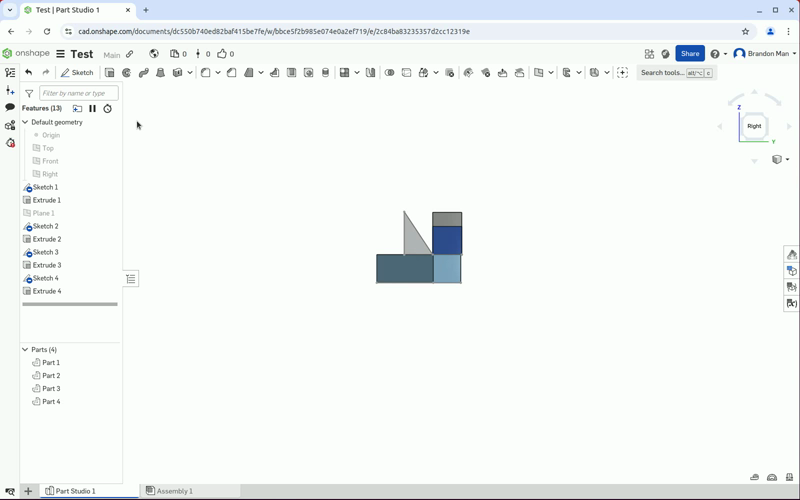
key(right, 2)
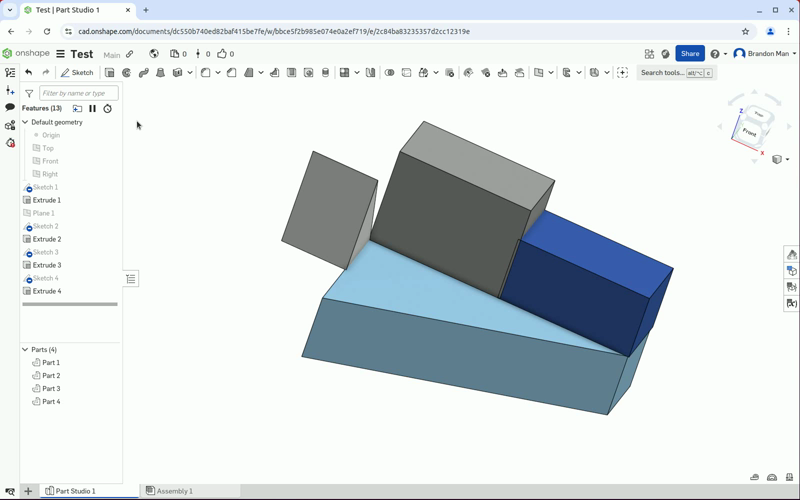
key(down, 2)
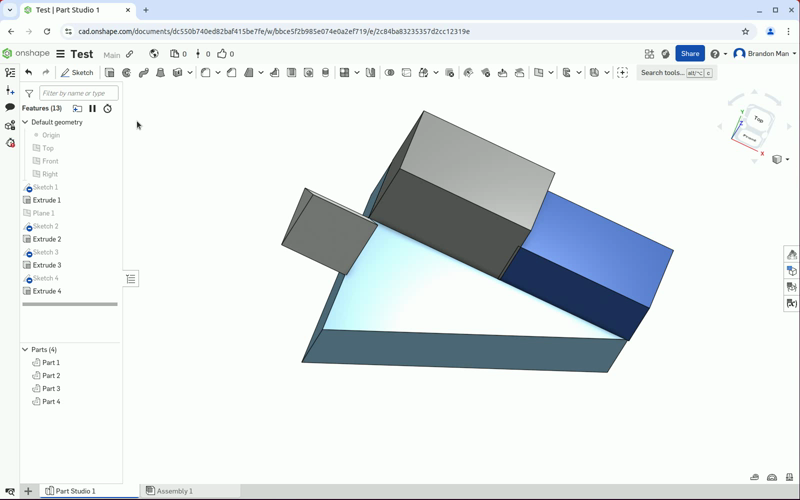
key(up, 2)
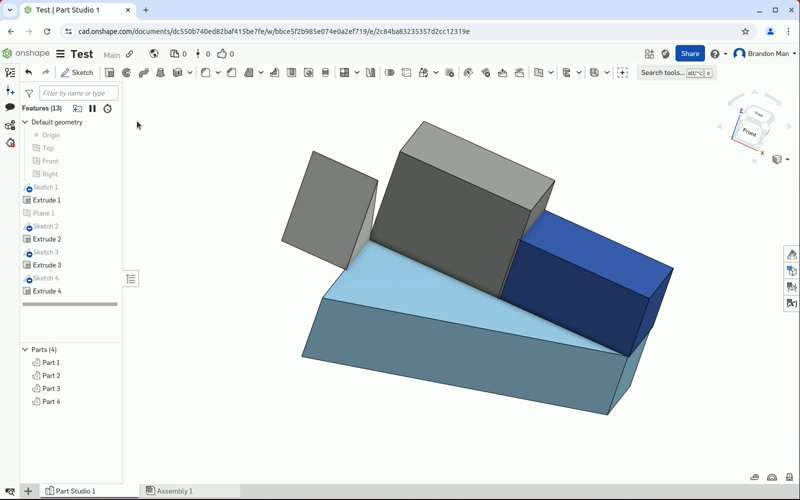
key(left, 2)
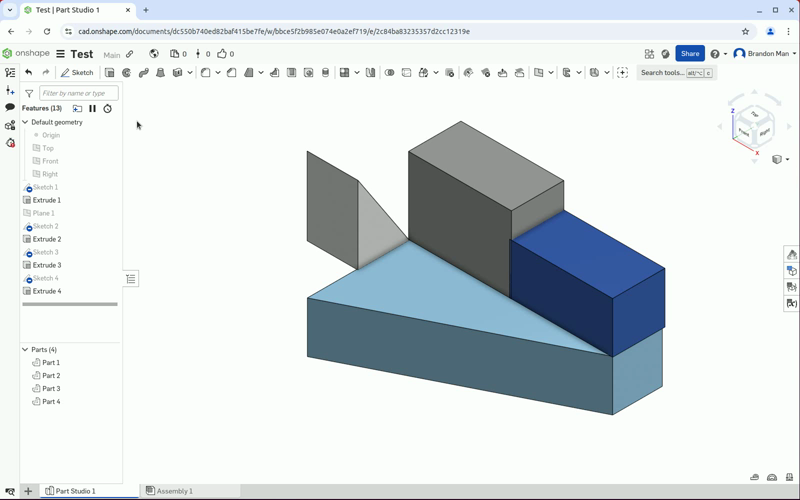
mouse_move(73, 189)
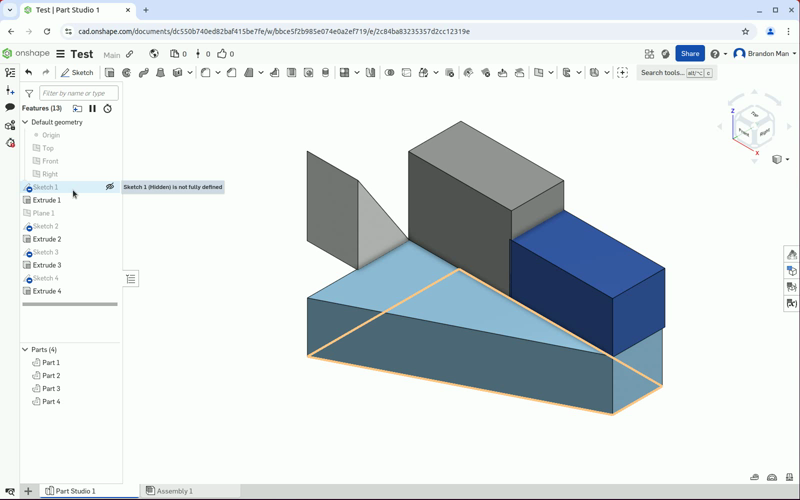
click(73, 189)